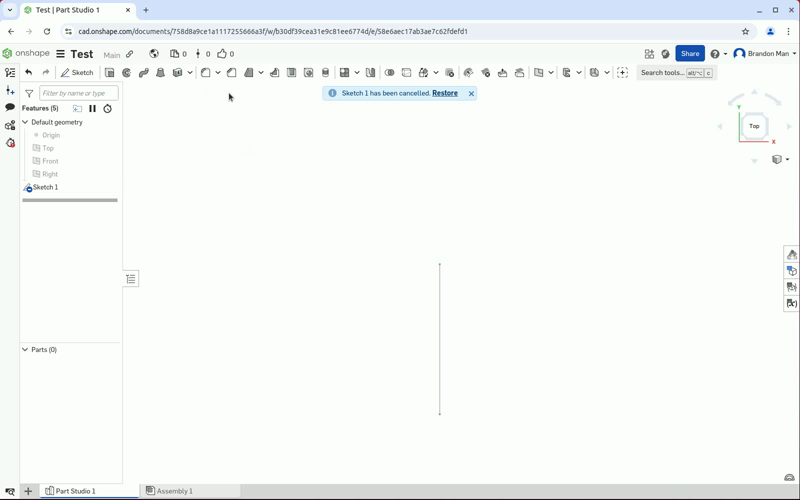
key(shift+h)
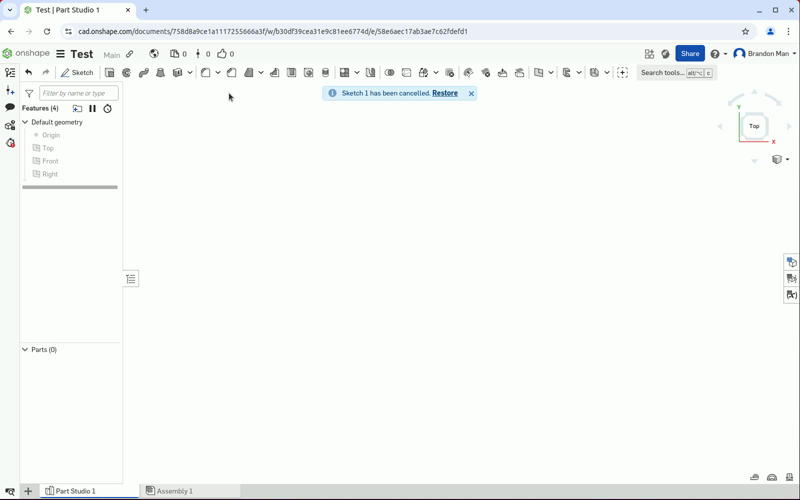
mouse_move(73, 352)
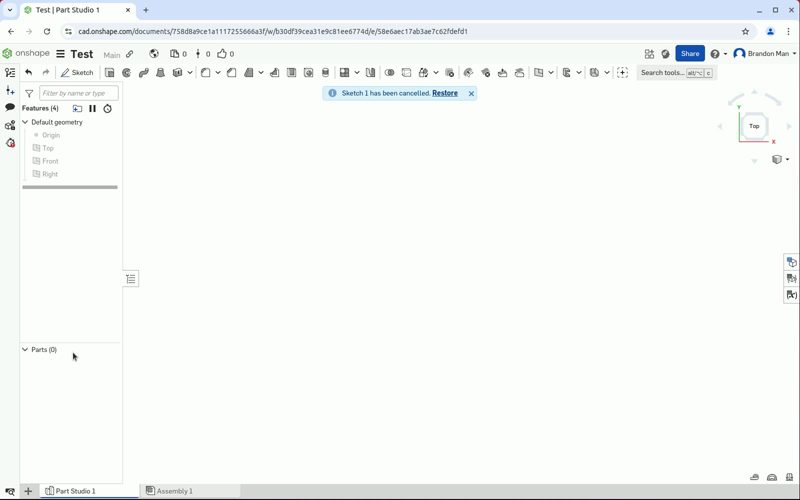
key(y)
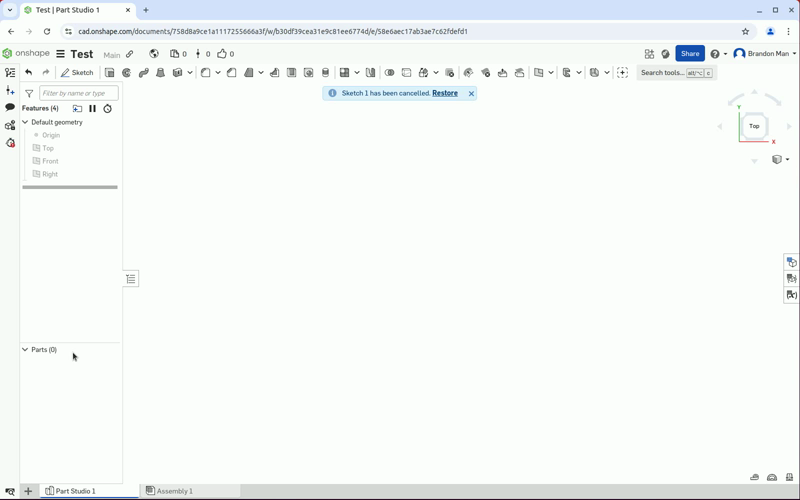
key(shift+p)
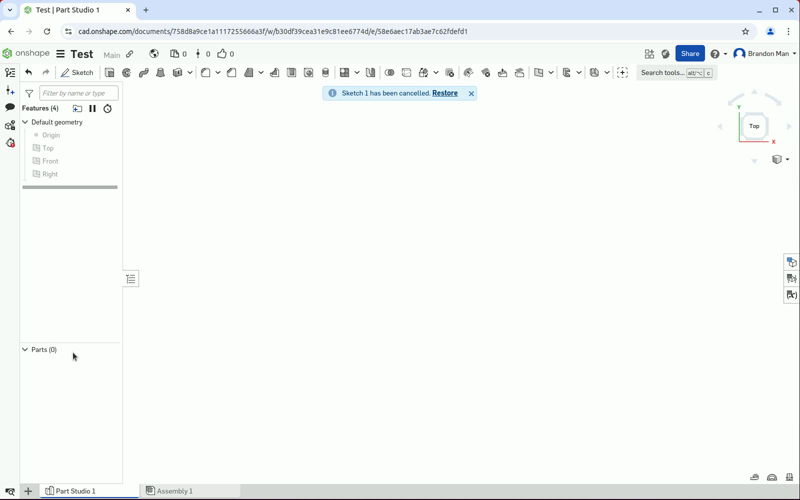
key(space)
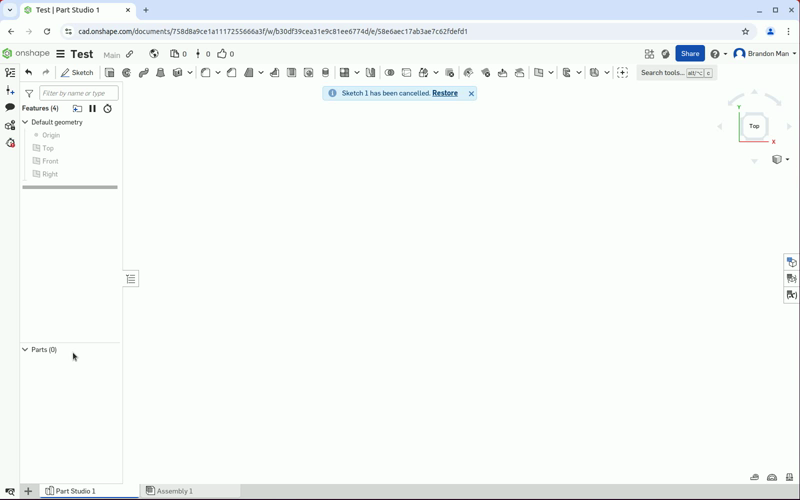
key_down(shift)
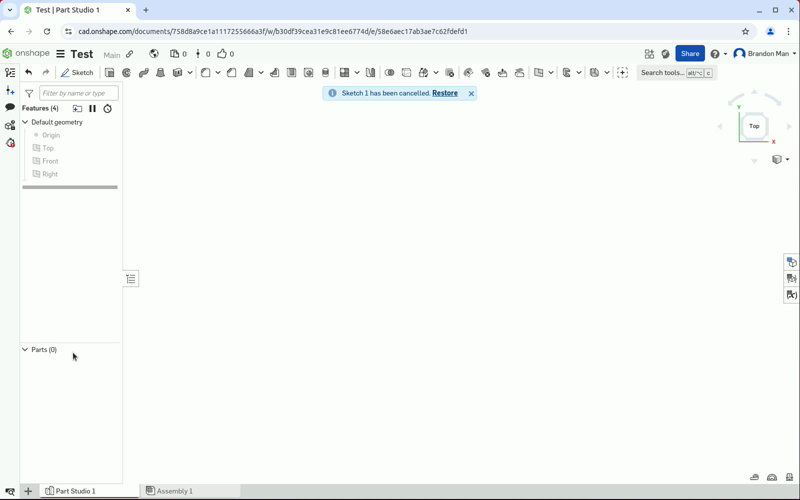
key(up)
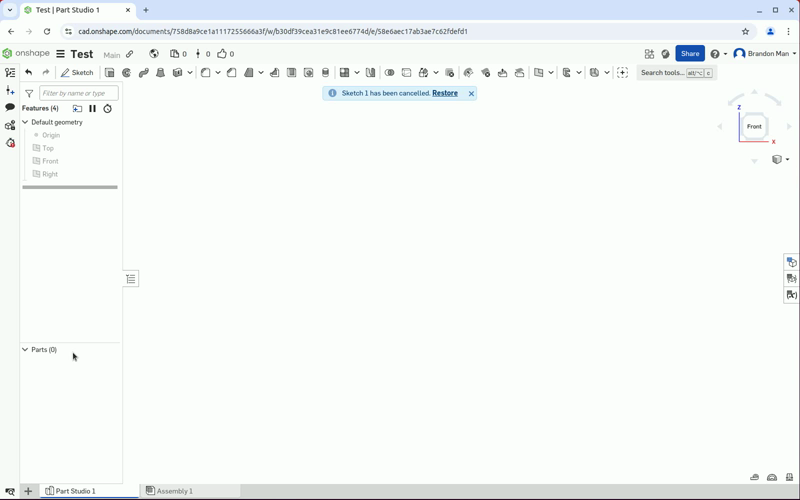
key_up(shift)
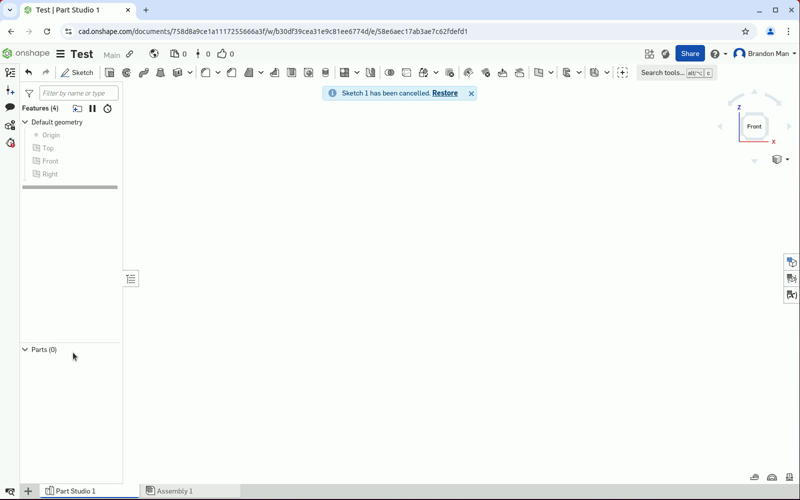
mouse_move(73, 352)
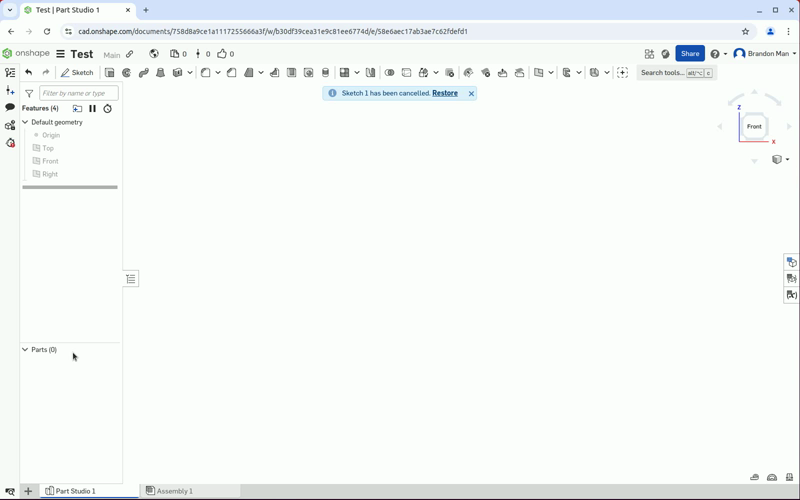
key(shift+y)
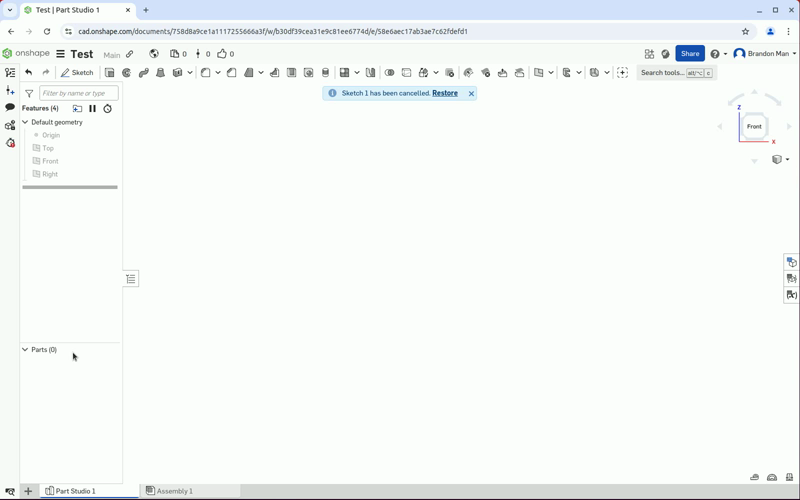
key(shift+s)
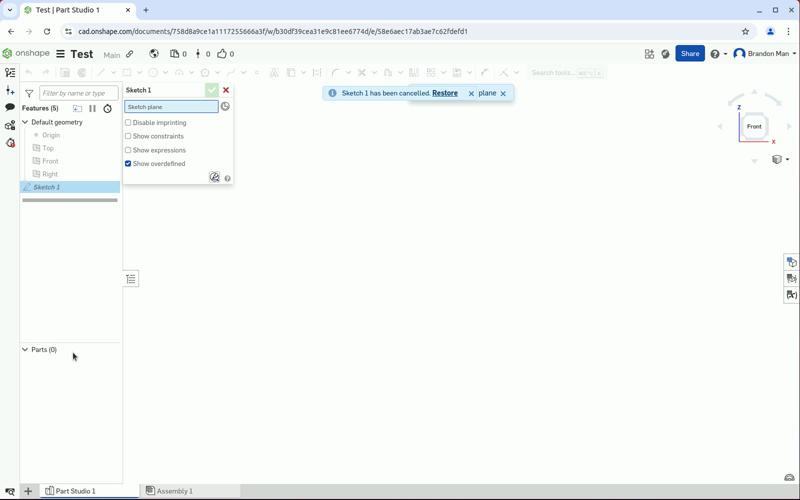
mouse_move(73, 163)
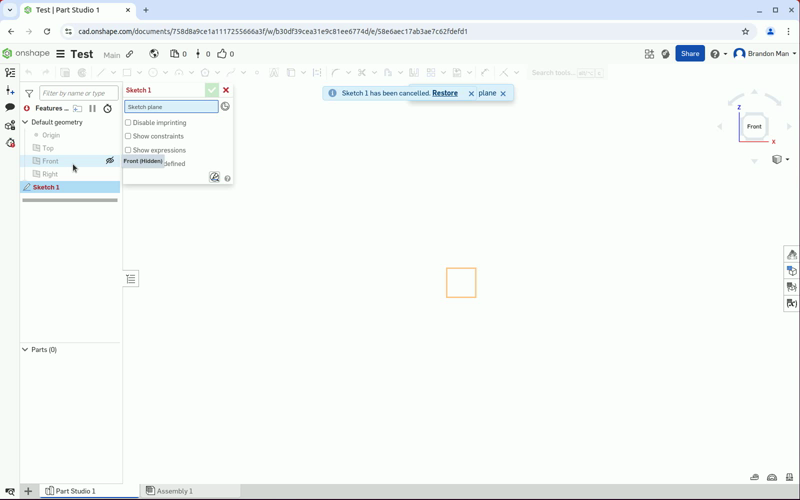
click(73, 163)
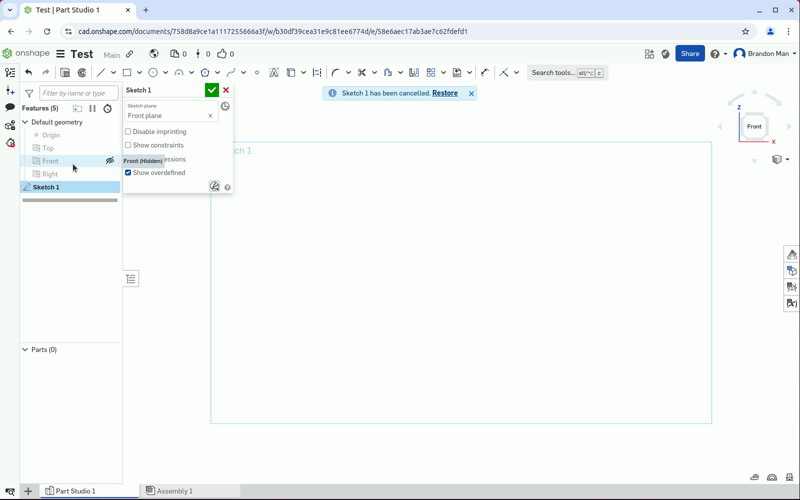
mouse_move(73, 352)
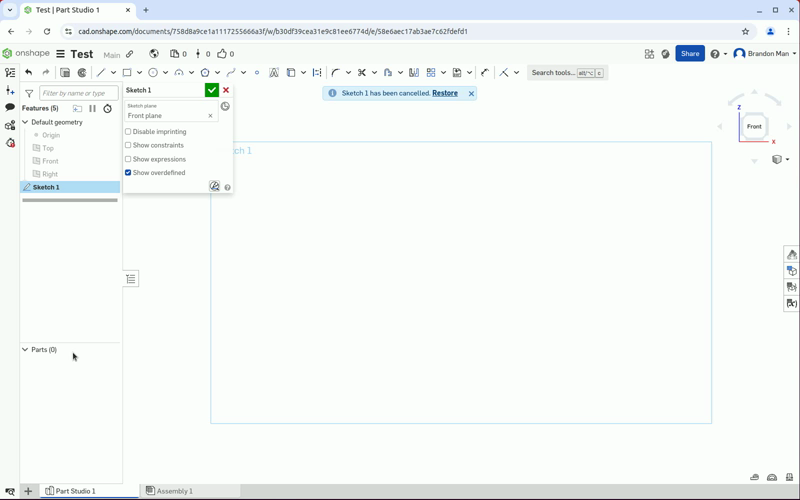
key(y)
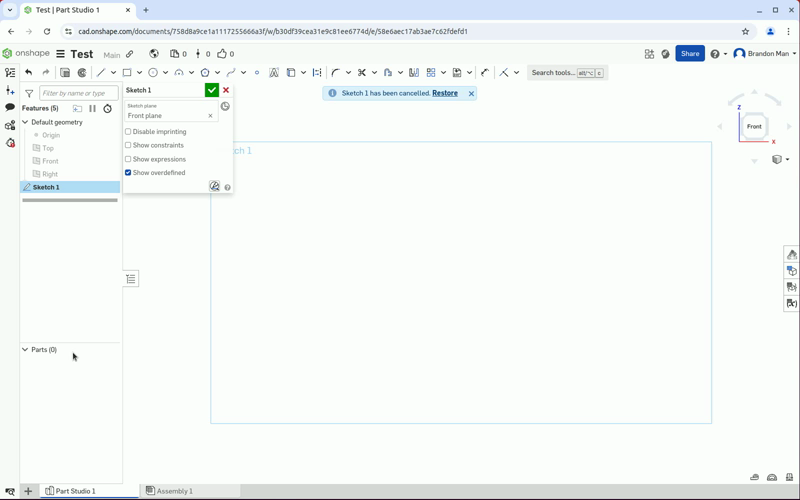
key(l)
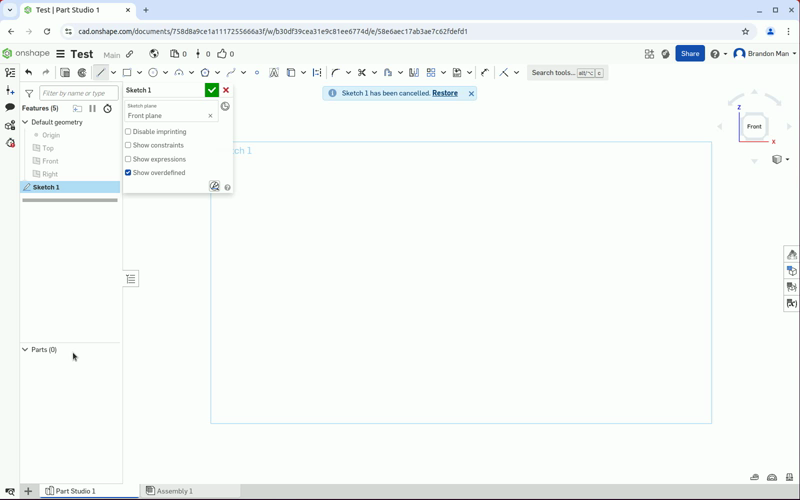
key_down(shift)
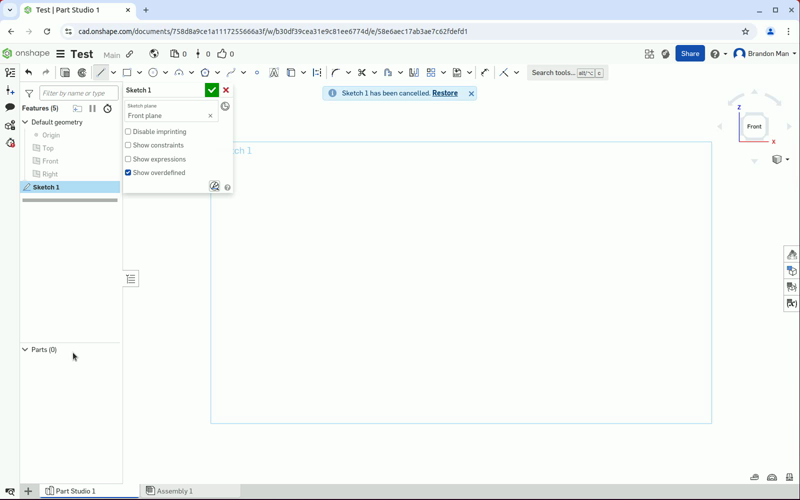
mouse_move(366, 324)
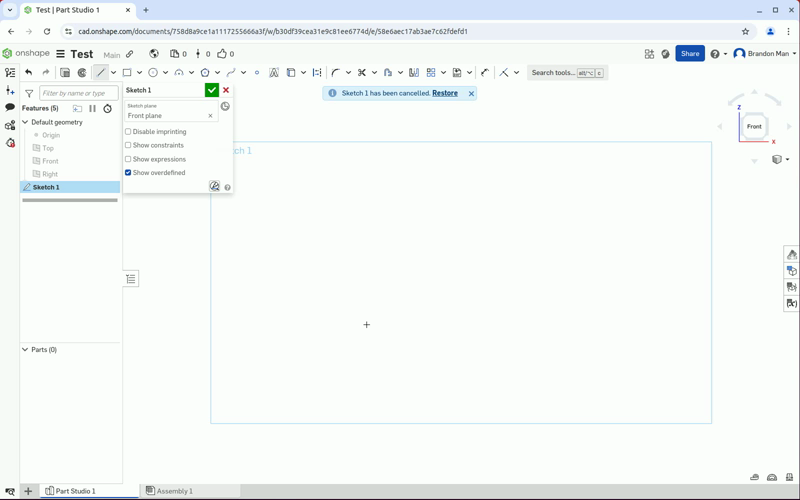
click(366, 324)
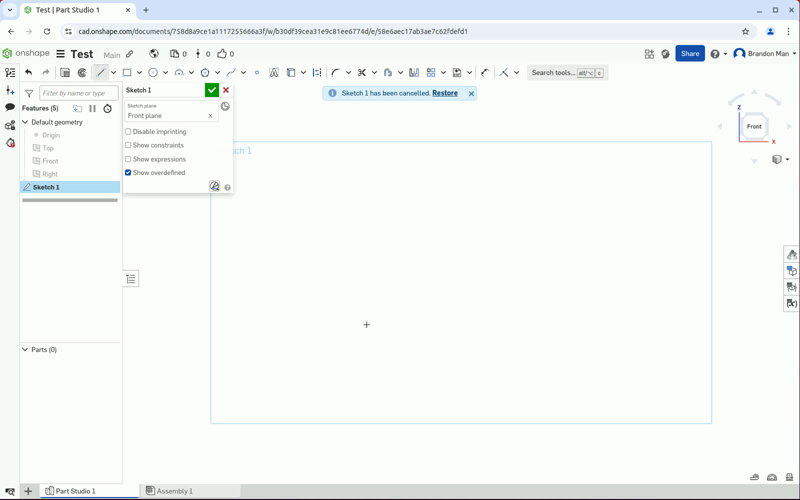
key_up(shift)
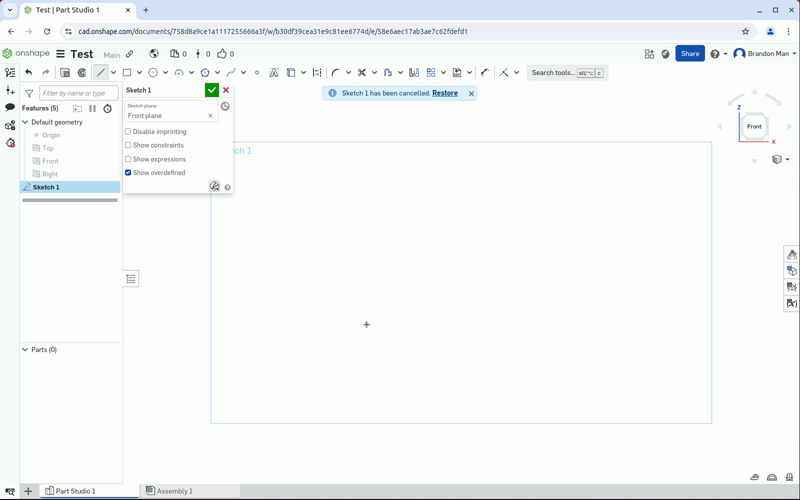
key_down(shift)
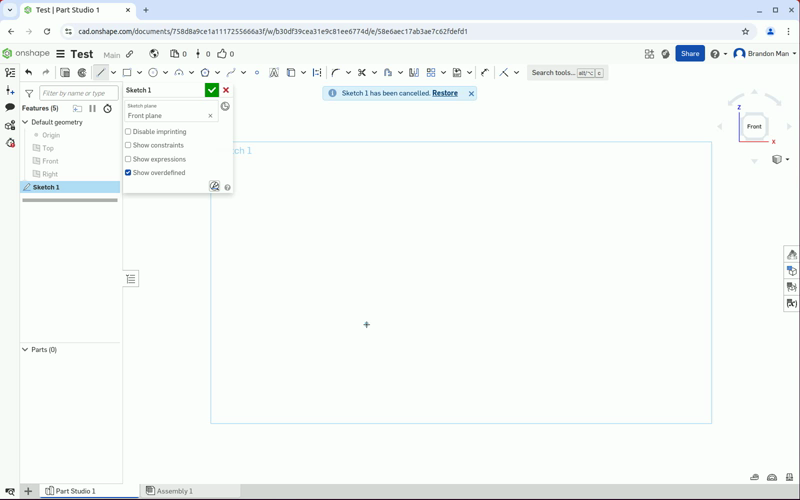
mouse_move(572, 324)
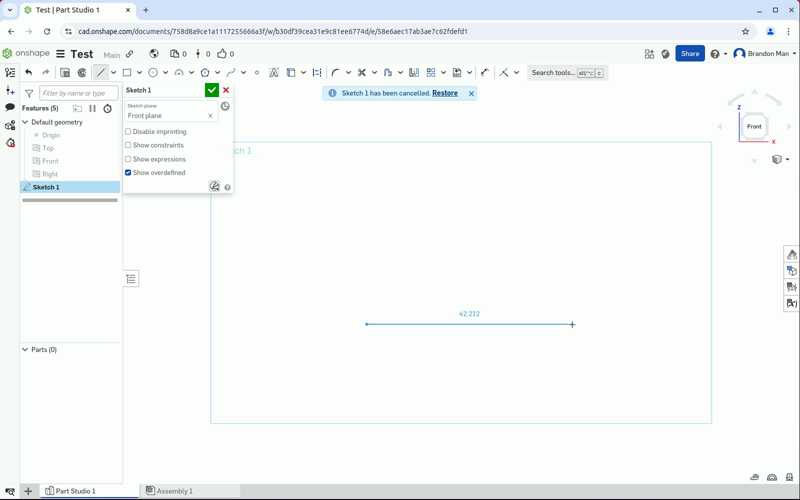
click(572, 324)
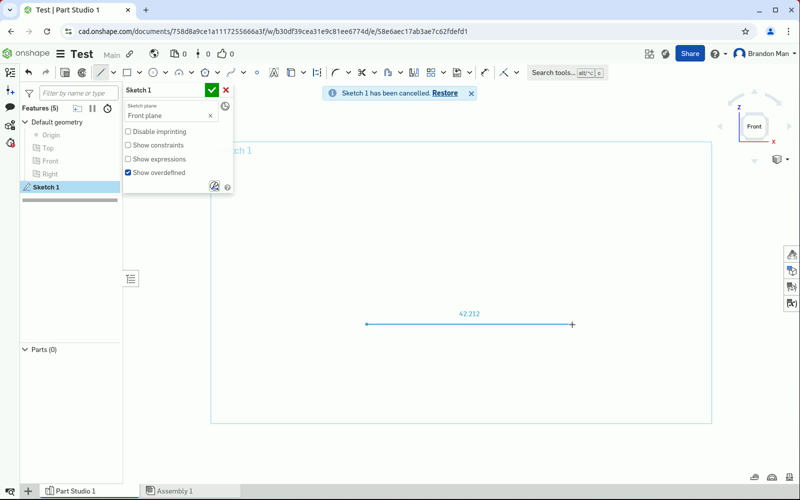
key_up(shift)
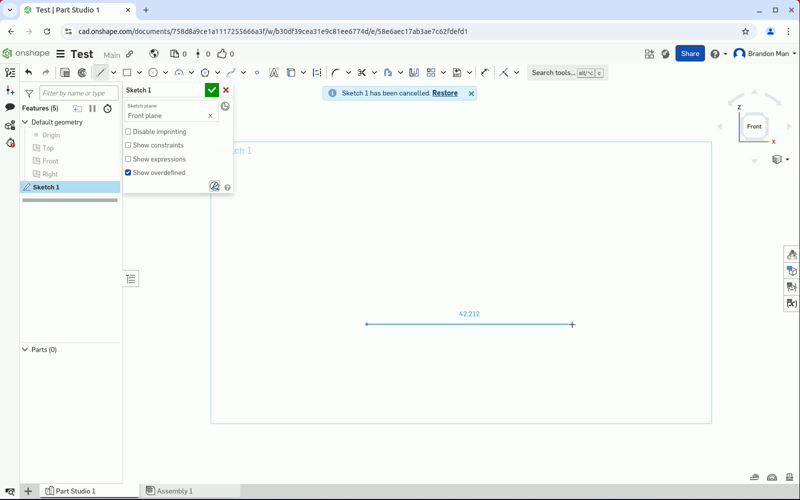
key_down(shift)
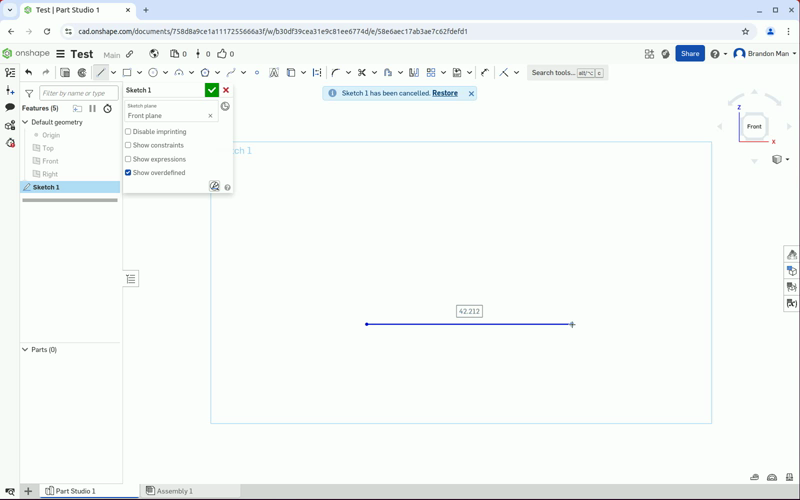
mouse_move(572, 246)
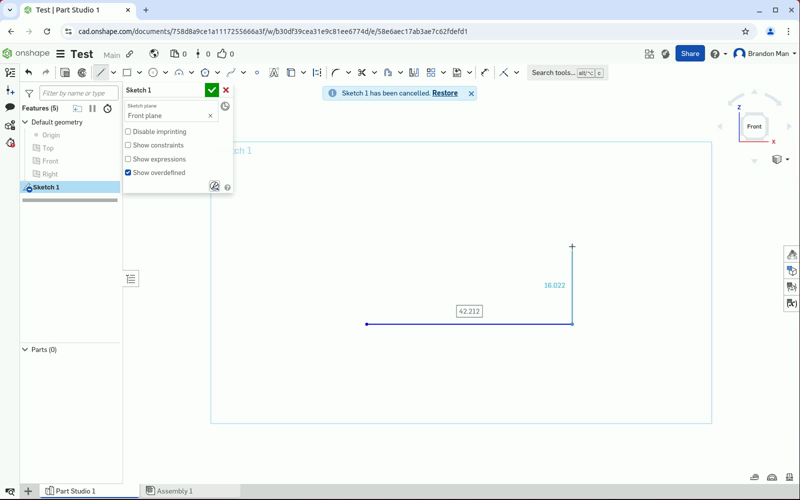
click(572, 246)
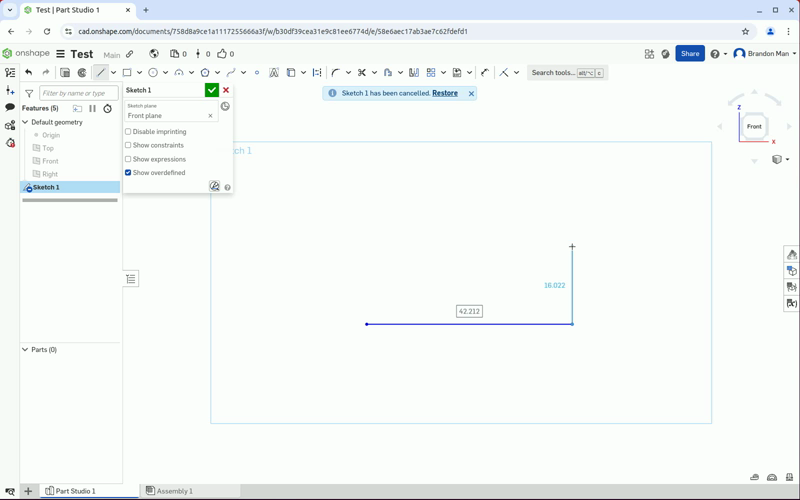
key_up(shift)
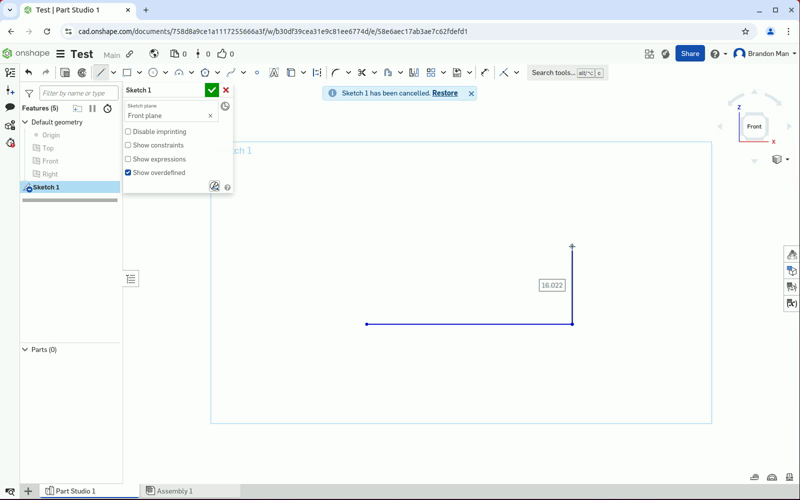
key_down(shift)
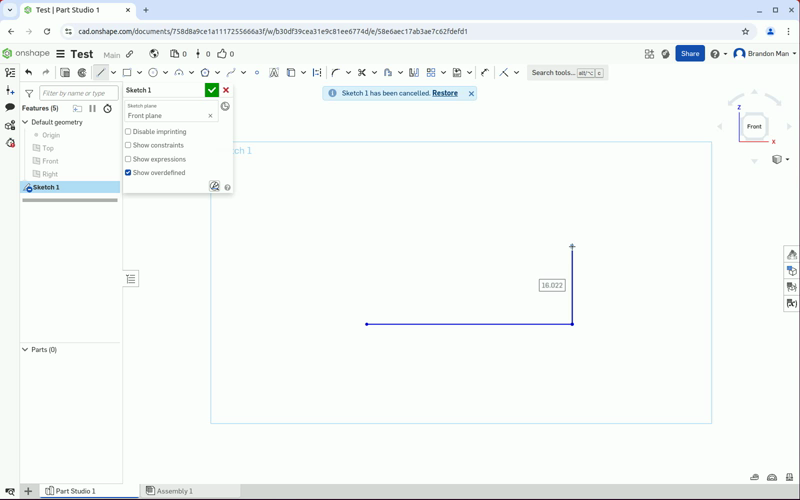
mouse_move(366, 246)
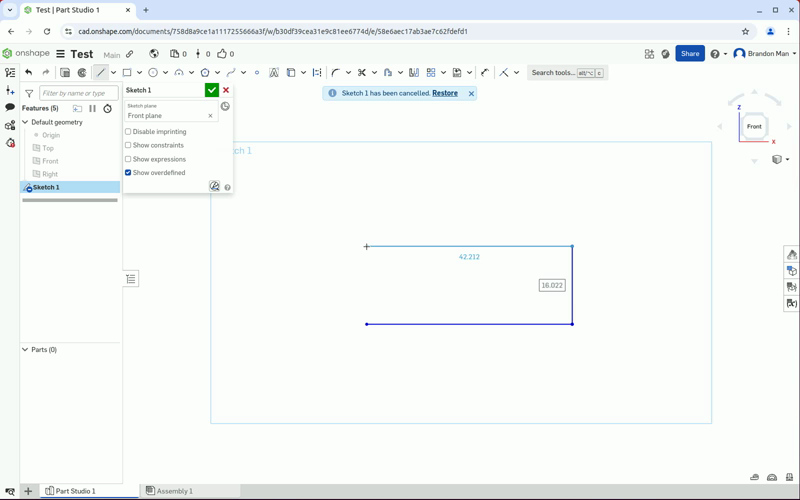
click(366, 246)
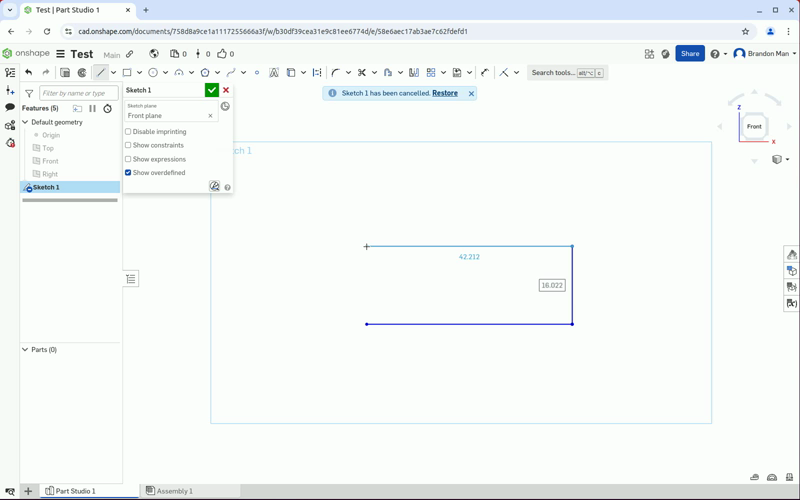
key_up(shift)
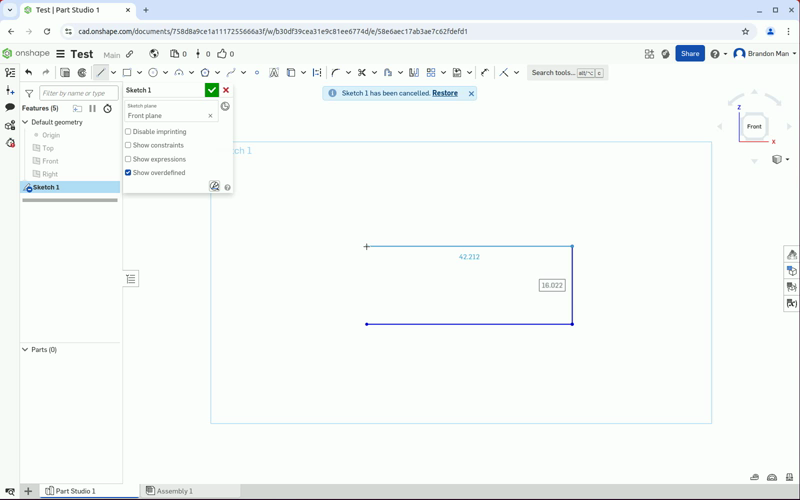
key_down(shift)
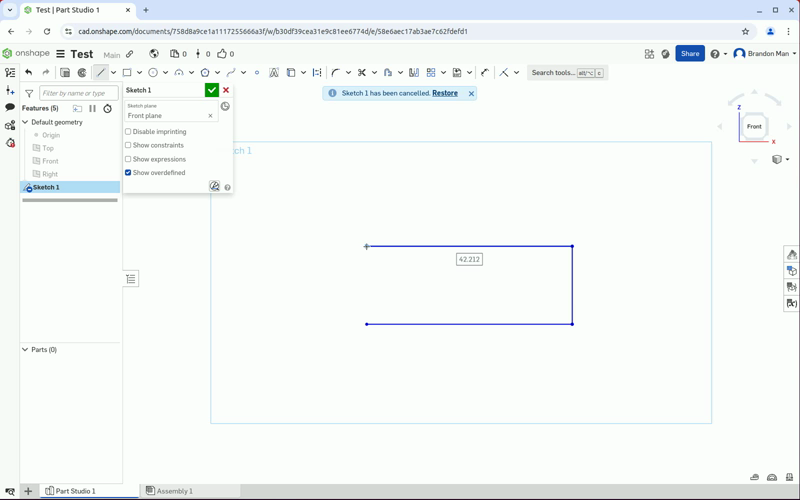
mouse_move(366, 324)
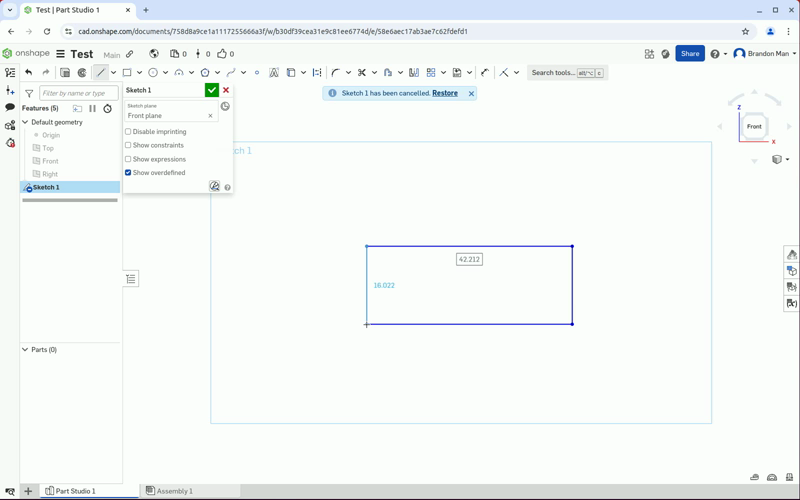
key_up(shift)
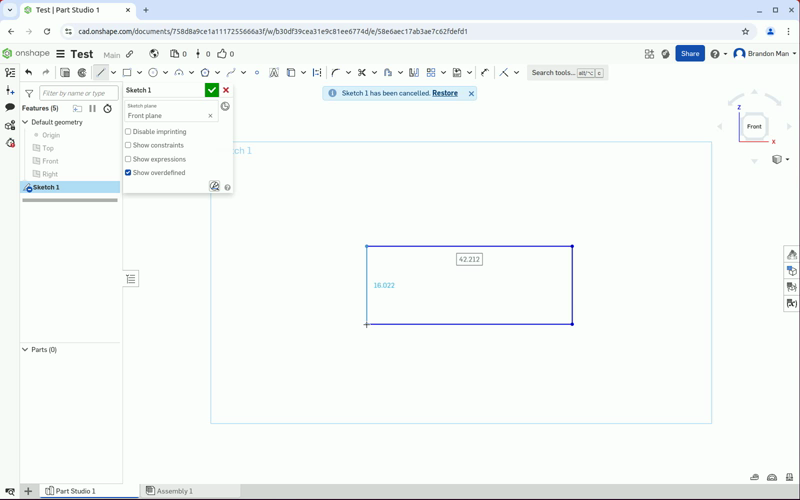
click(366, 324)
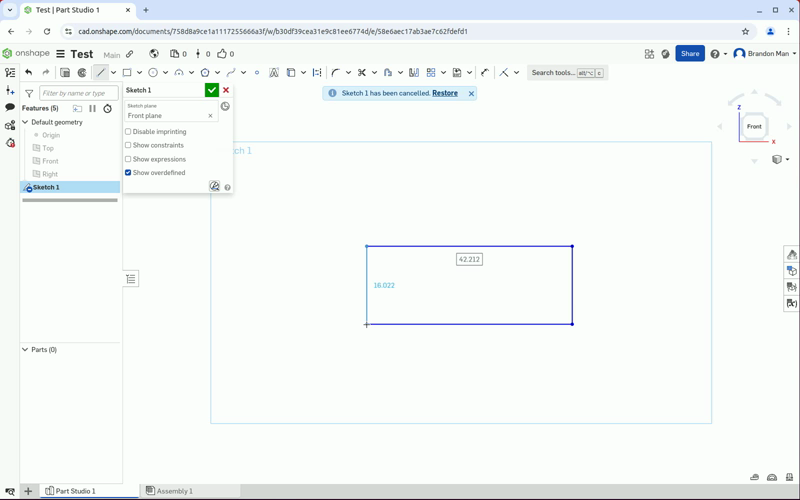
key(esc)
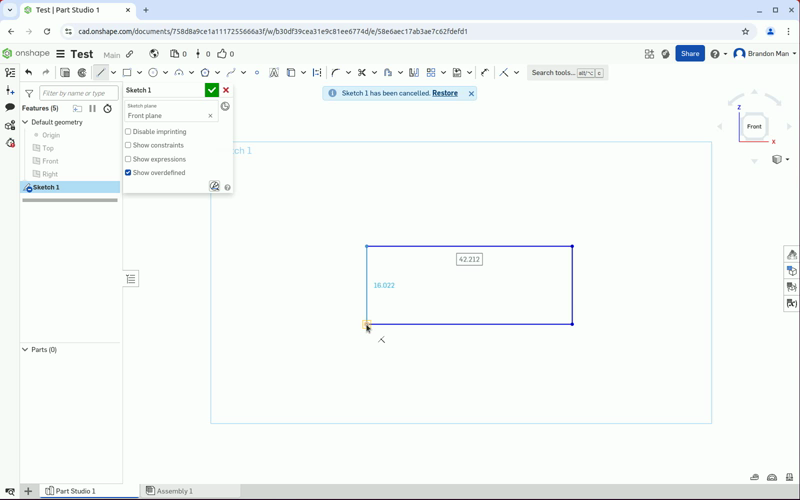
mouse_move(435, 278)
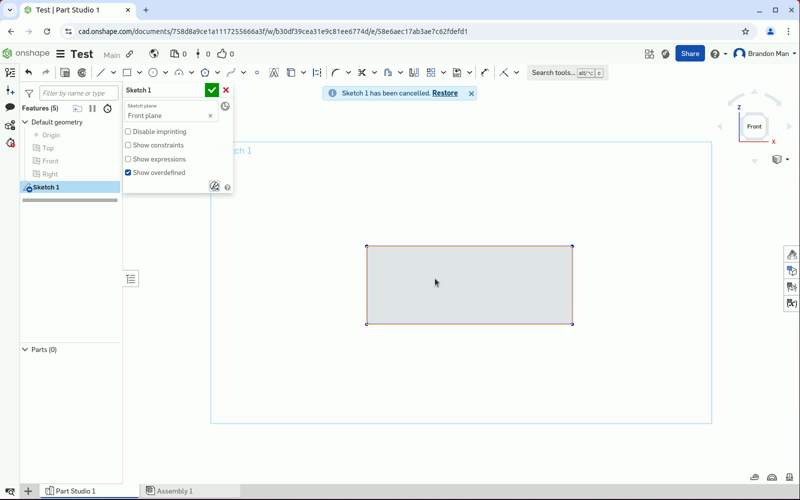
click(435, 278)
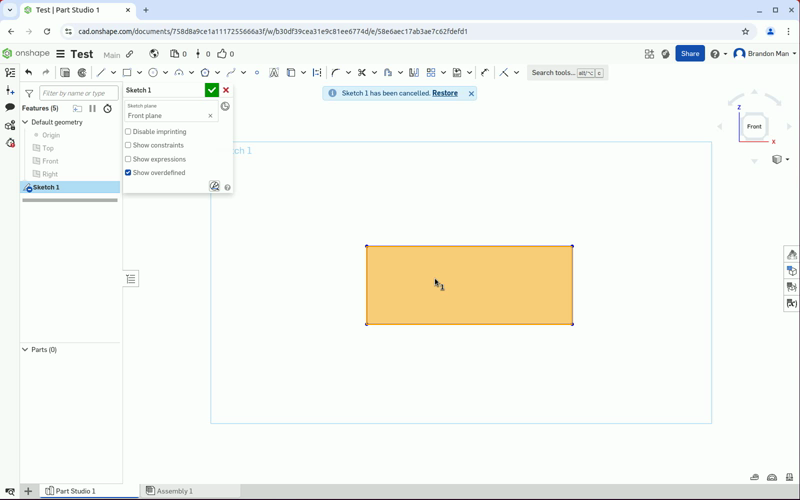
mouse_move(73, 352)
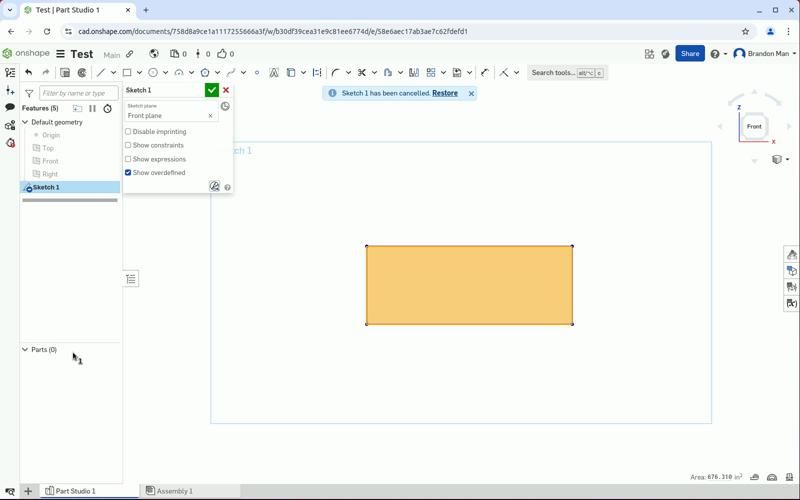
key(shift+y)
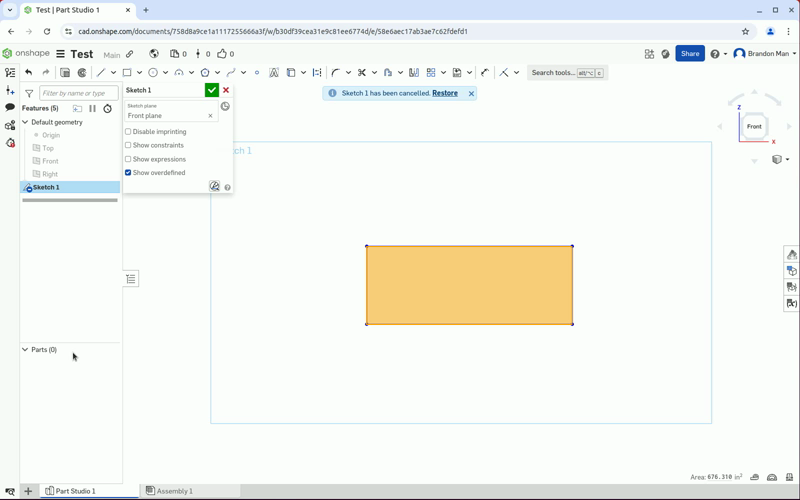
key(shift+e)
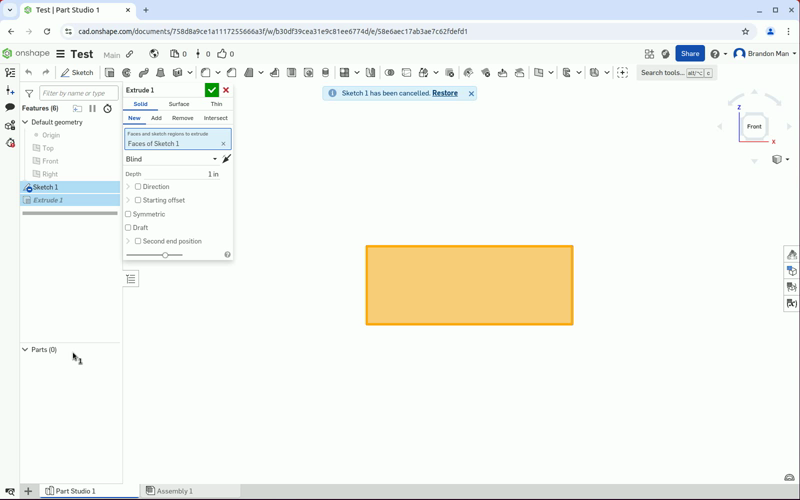
mouse_move(143, 106)
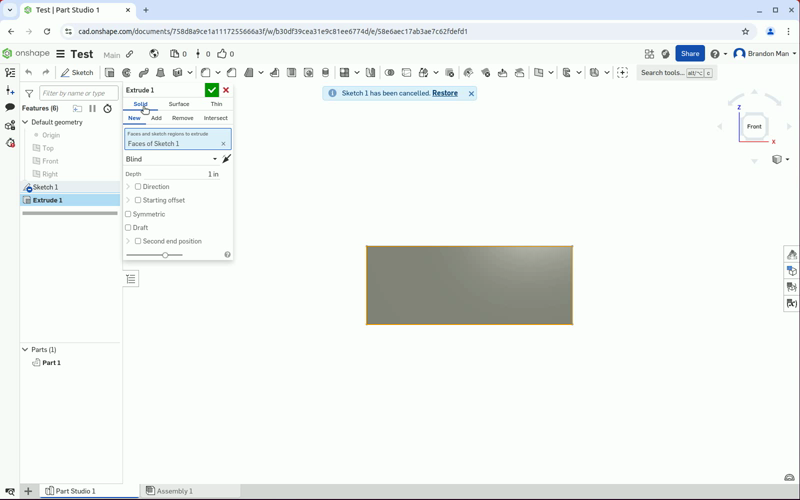
click(143, 106)
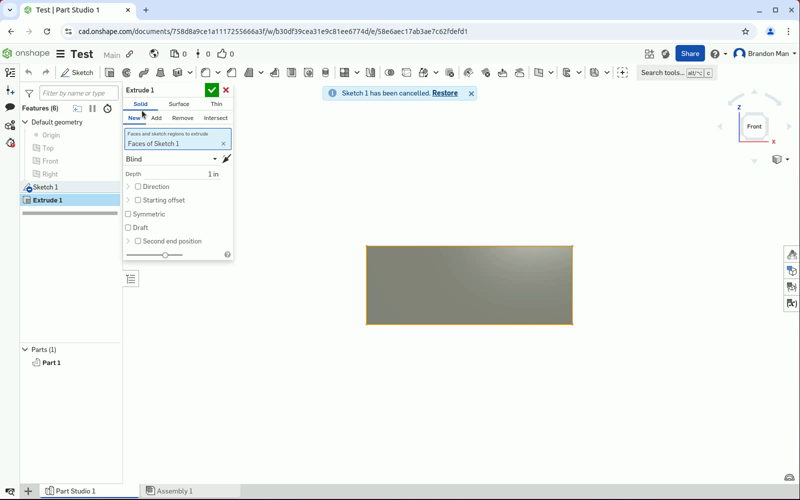
mouse_move(137, 120)
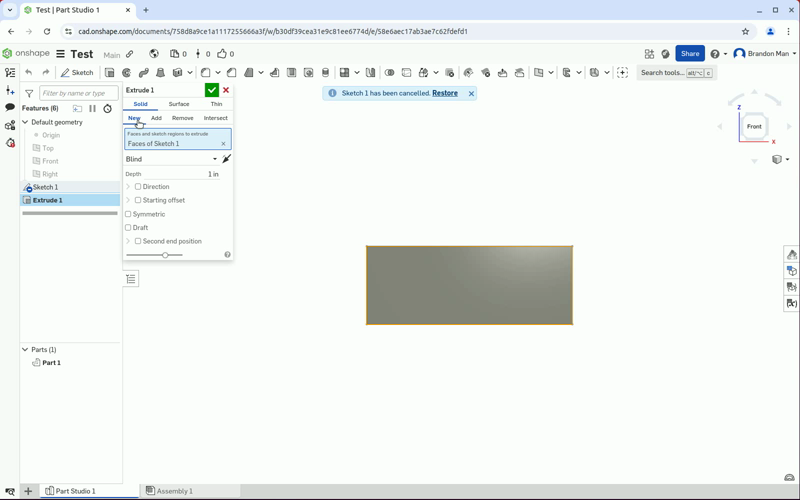
click(137, 120)
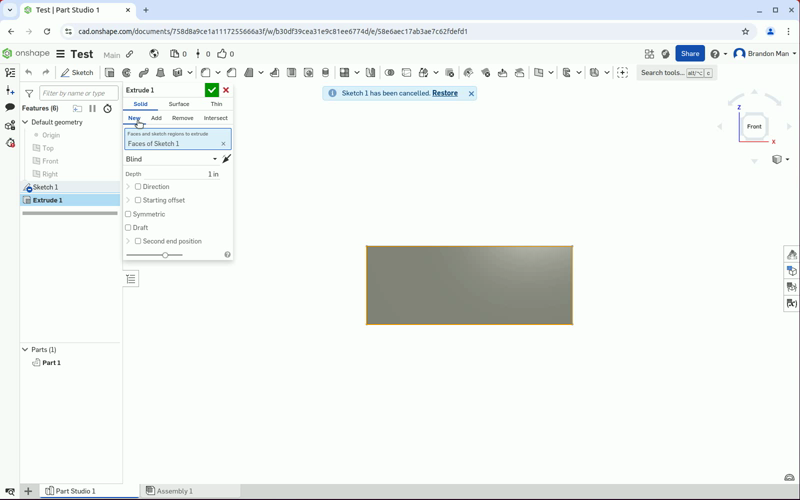
key(tab, 4)
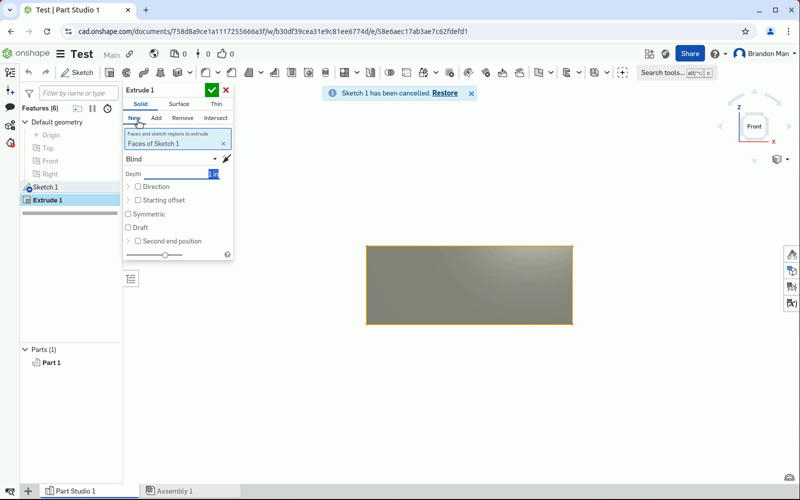
text(0.722)
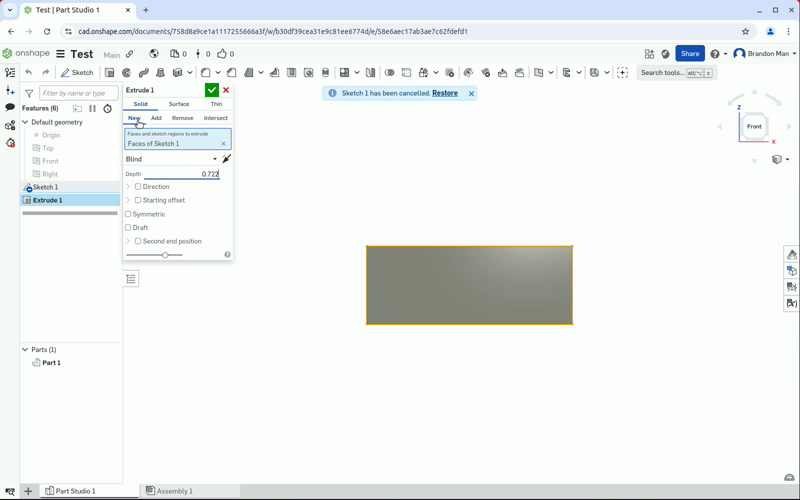
key(enter)
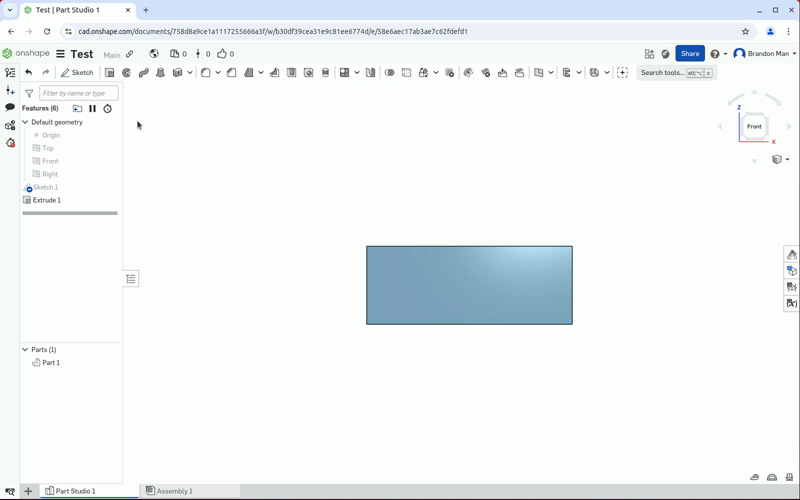
key(shift+h)
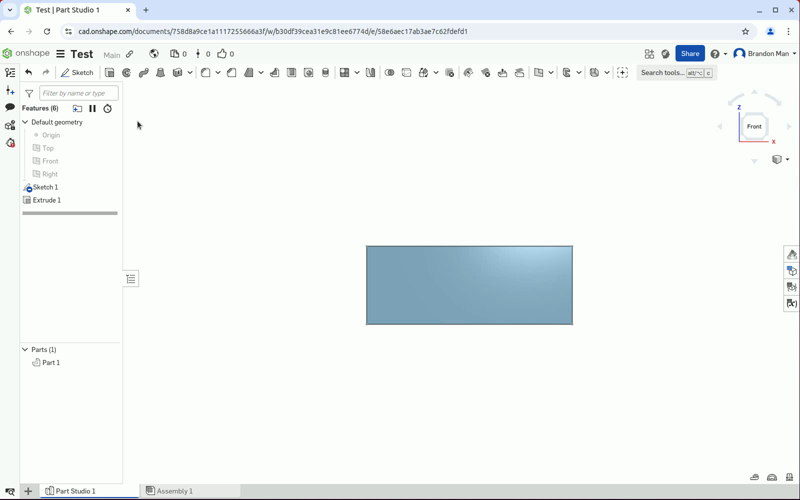
key(shift+h)
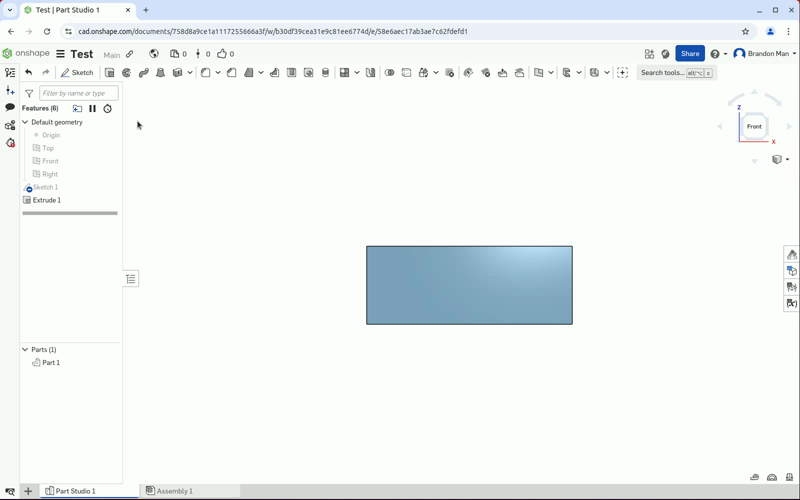
mouse_move(73, 189)
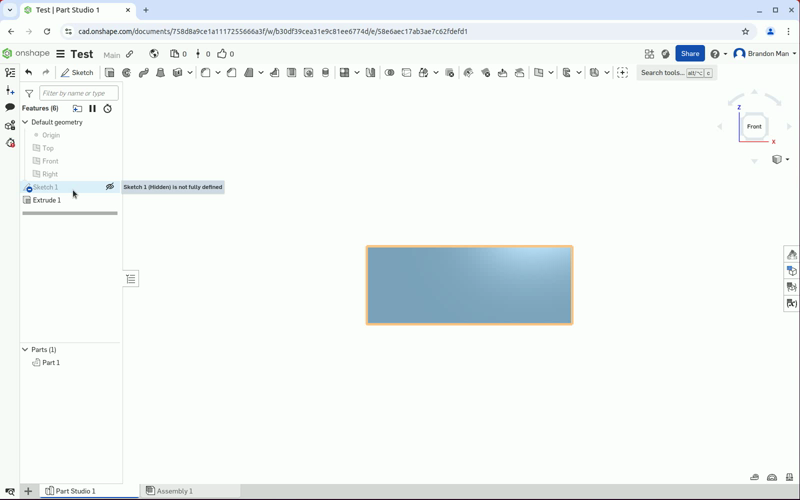
click(73, 189)
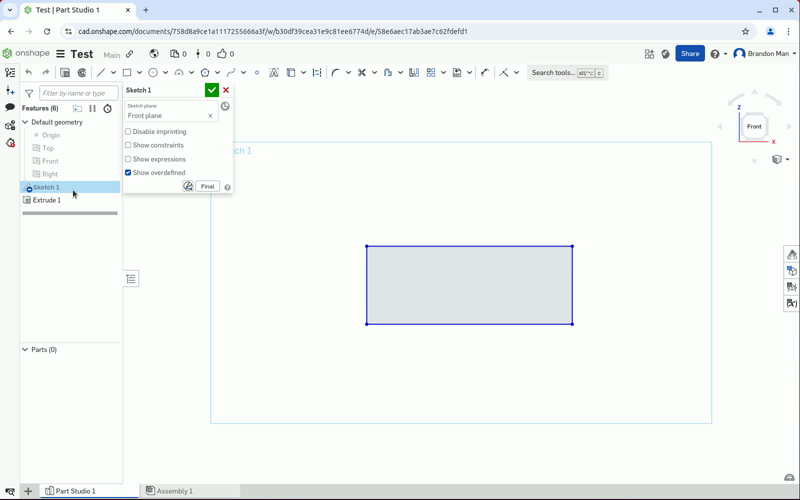
mouse_move(229, 92)
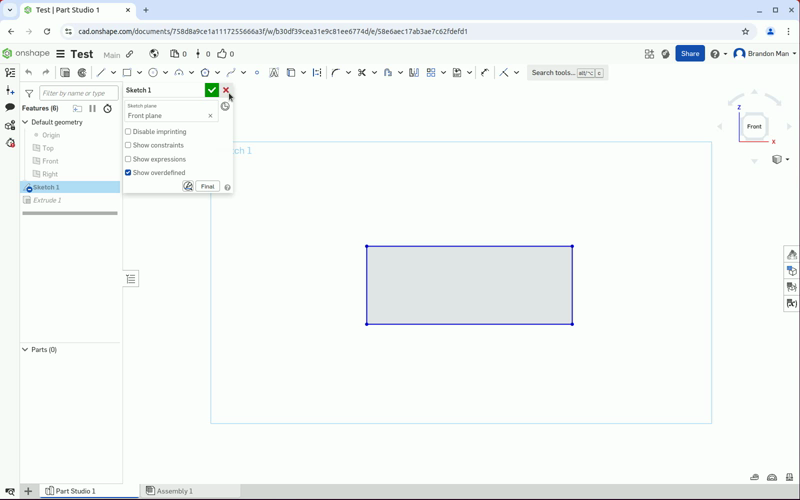
click(229, 92)
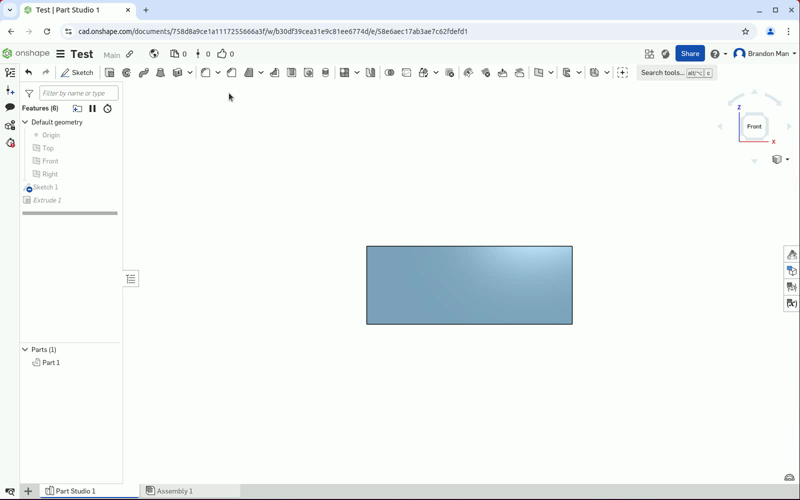
mouse_move(541, 75)
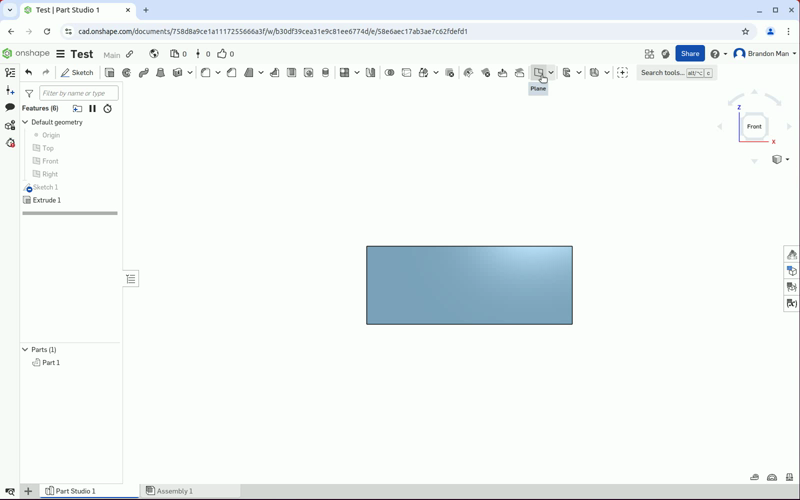
click(541, 75)
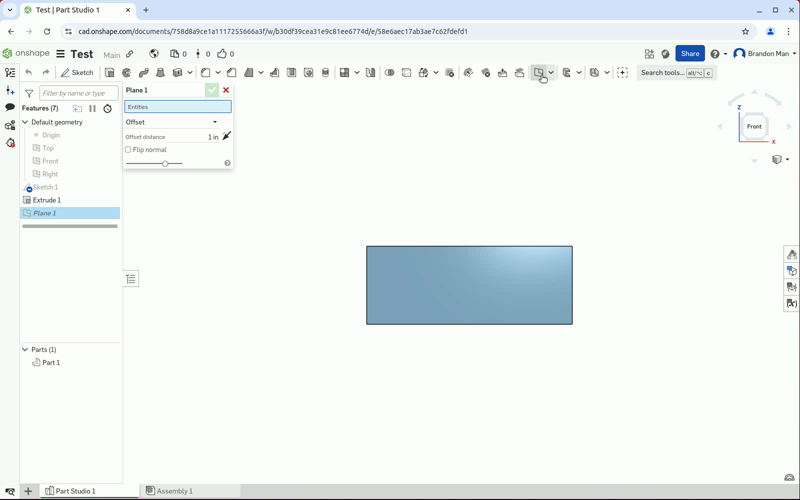
mouse_move(73, 163)
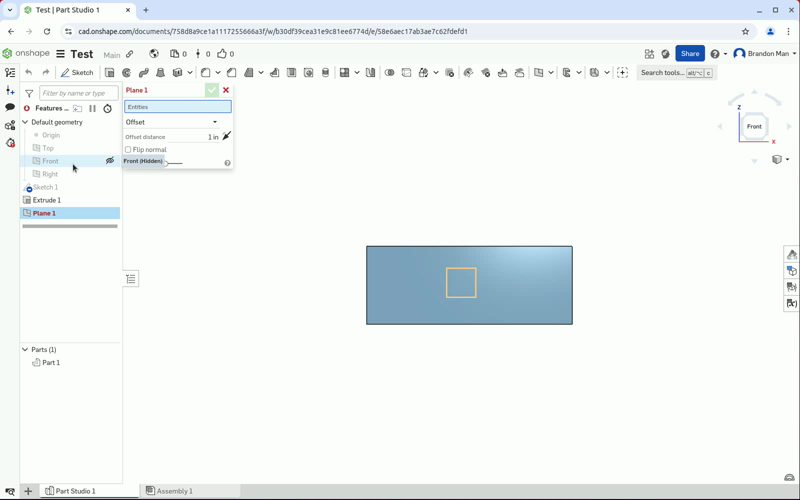
click(73, 163)
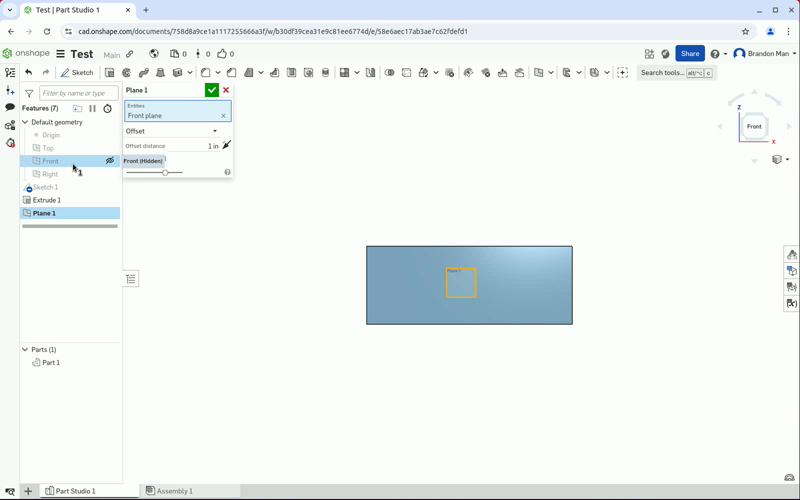
key(tab, 2)
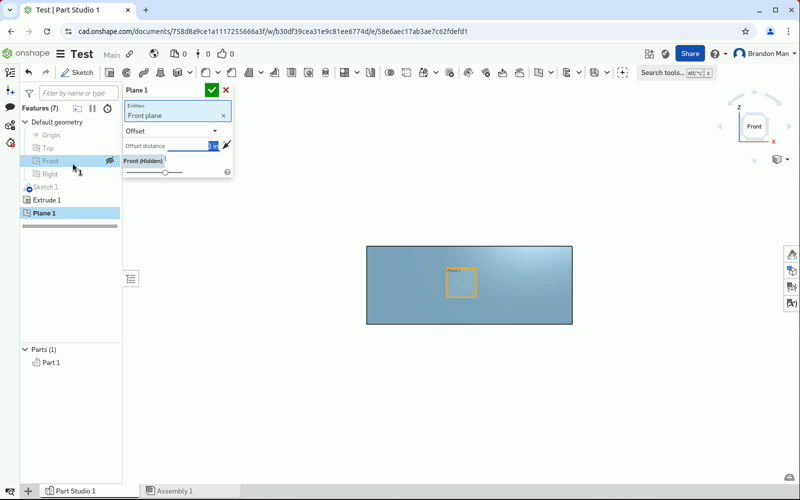
text(0.709)
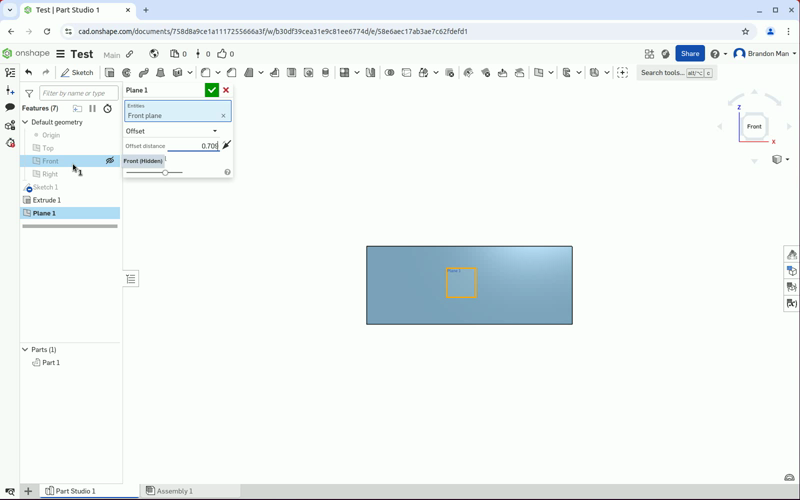
key(enter, 2)
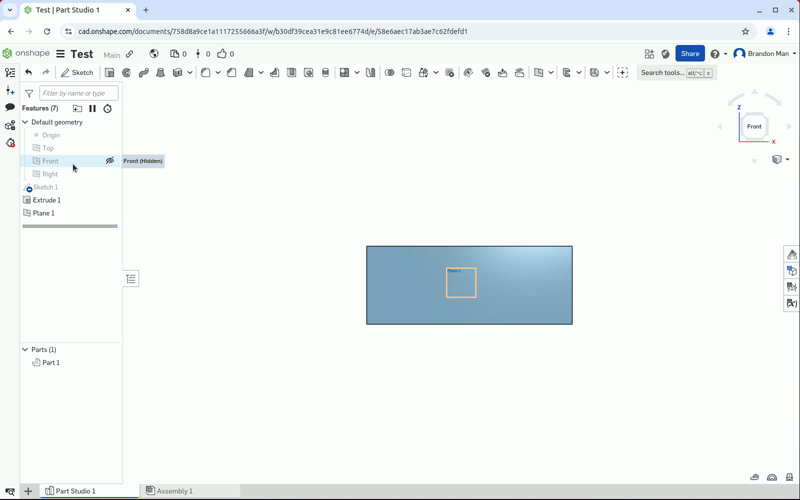
key(shift+s)
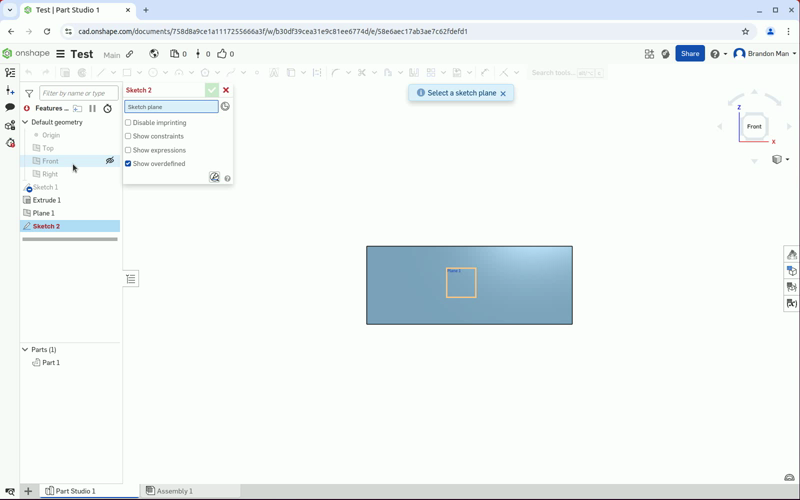
mouse_move(73, 215)
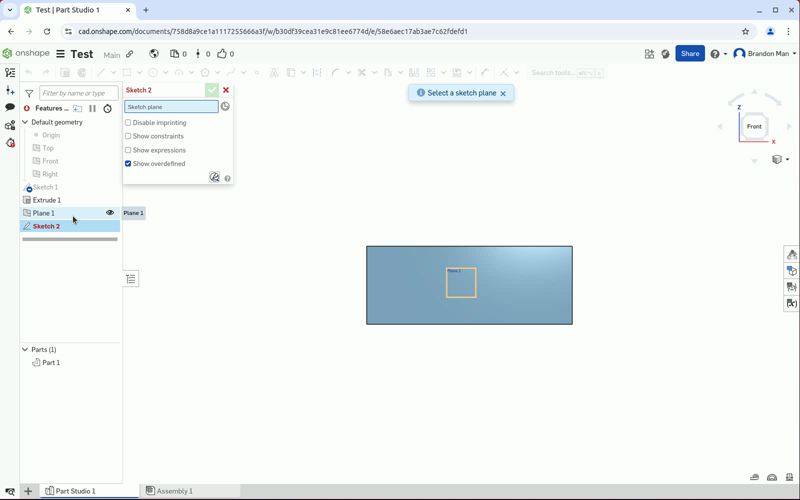
click(73, 215)
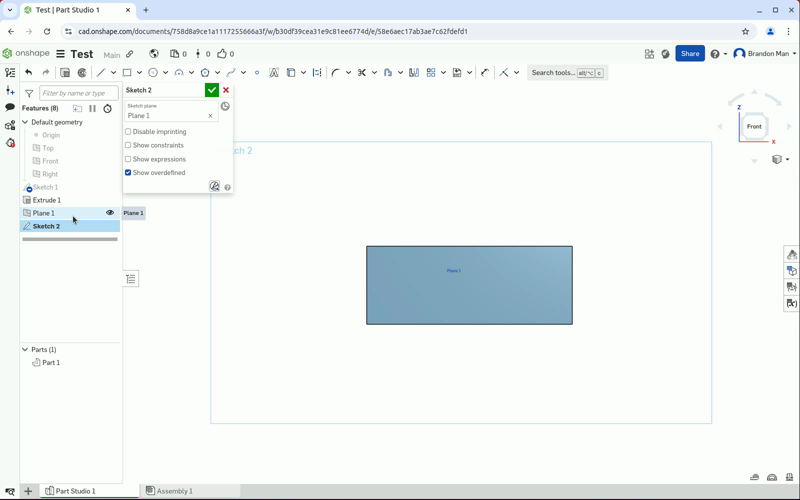
mouse_move(73, 352)
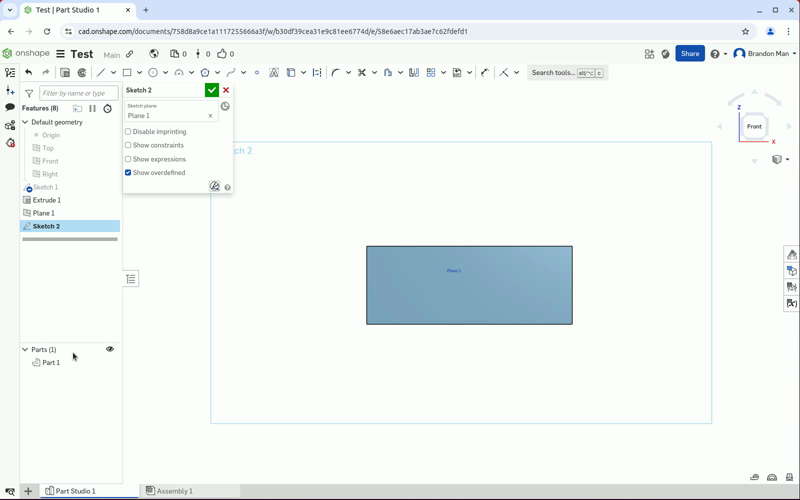
key(y)
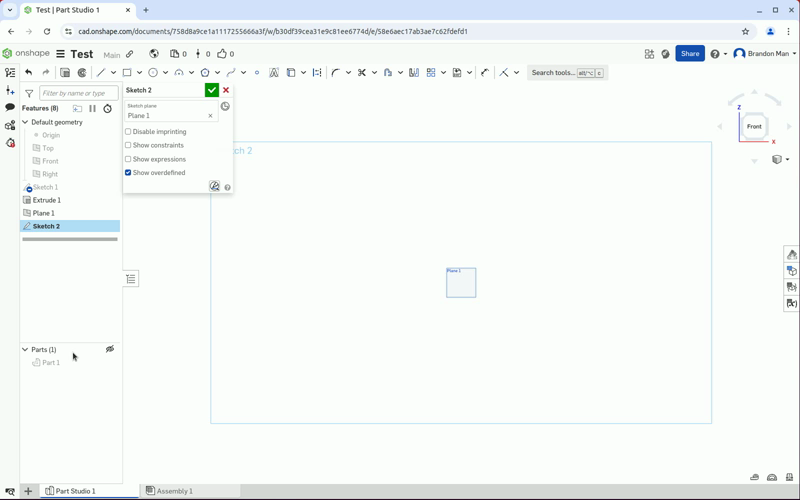
key(l)
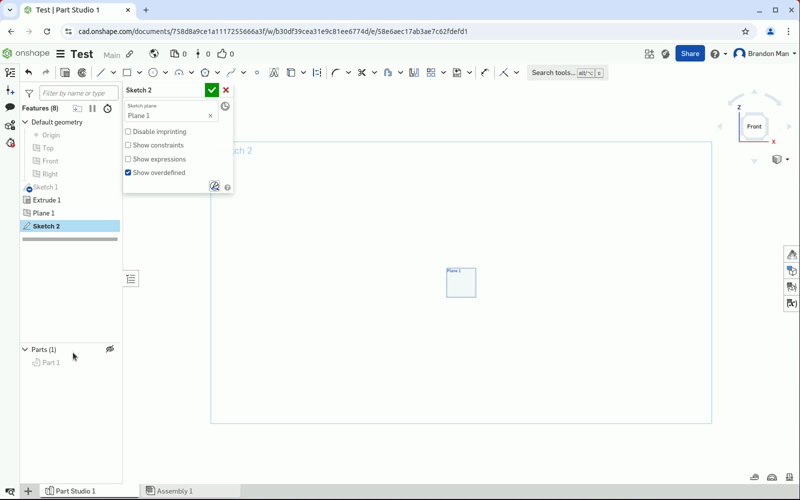
key_down(shift)
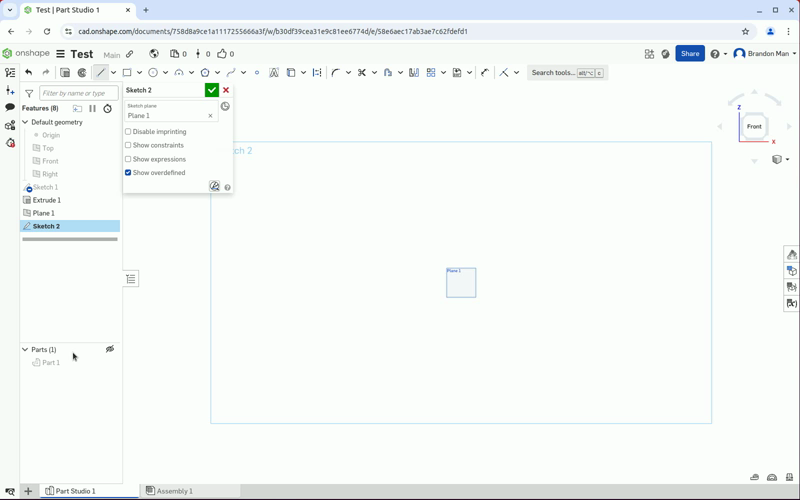
mouse_move(370, 320)
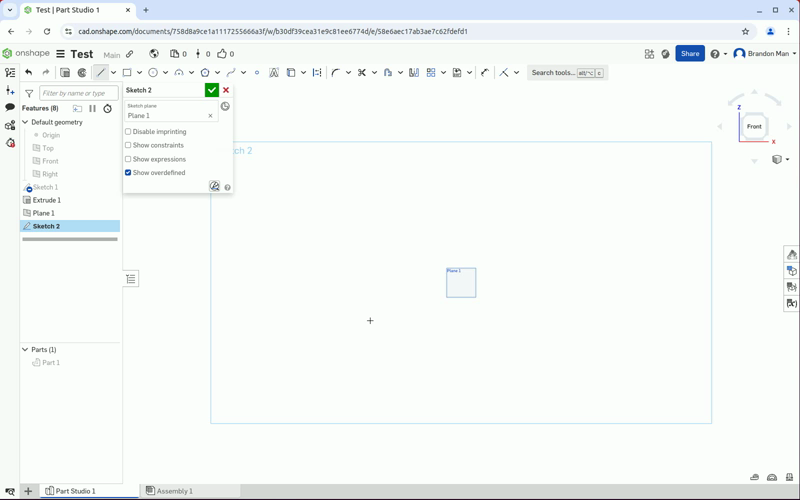
click(370, 320)
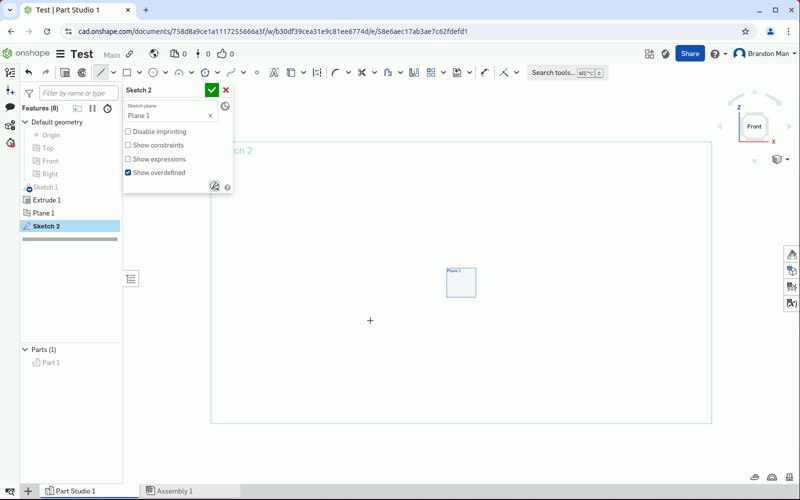
key_up(shift)
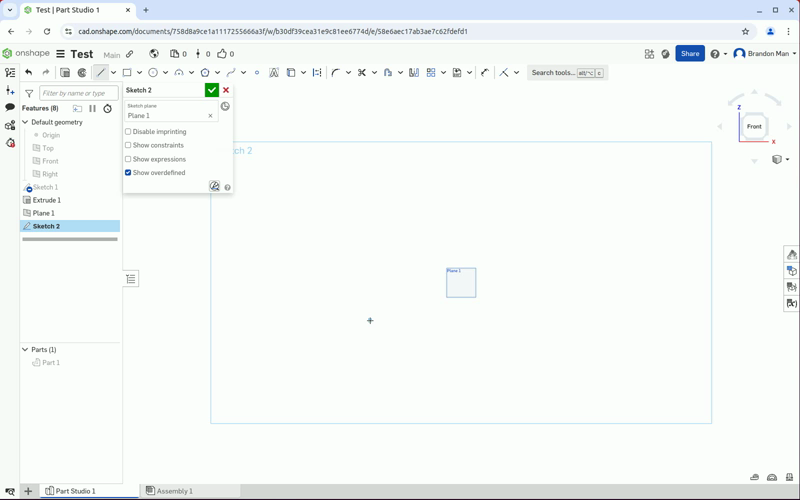
key_down(shift)
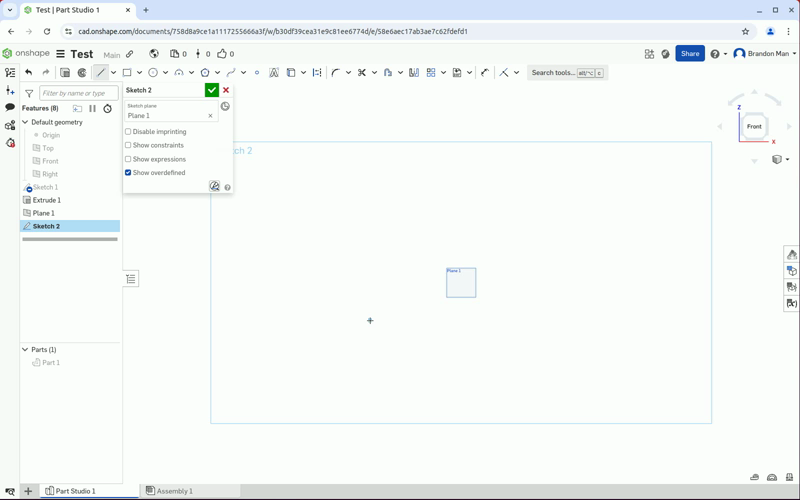
mouse_move(568, 320)
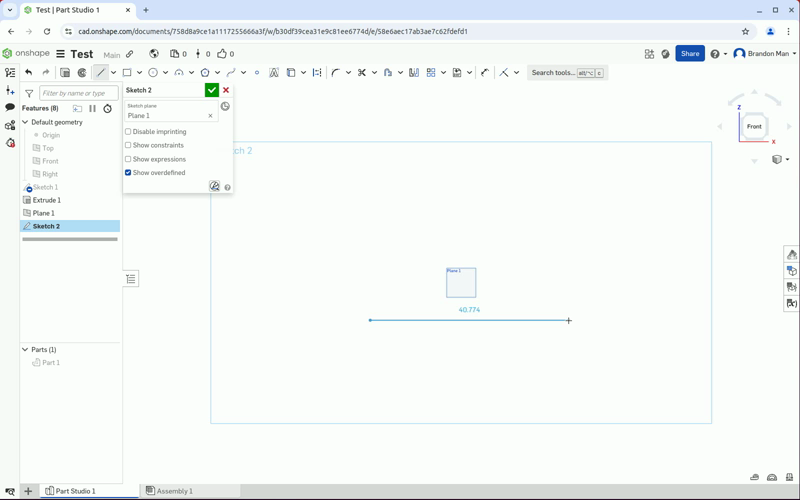
click(568, 320)
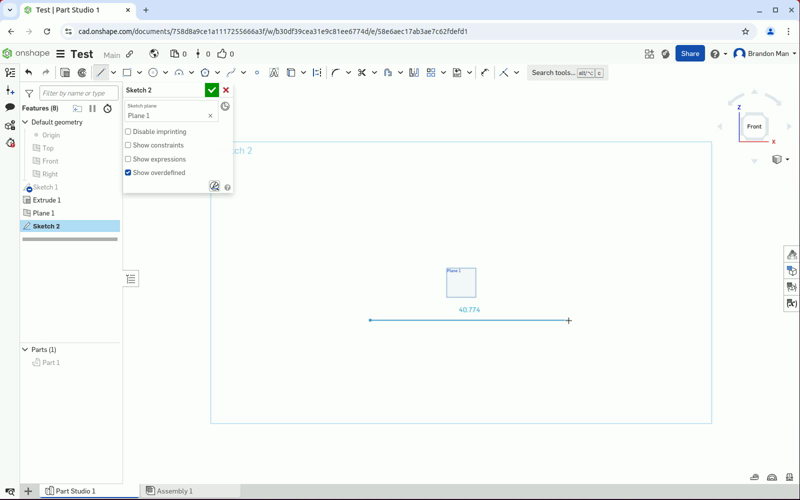
key_up(shift)
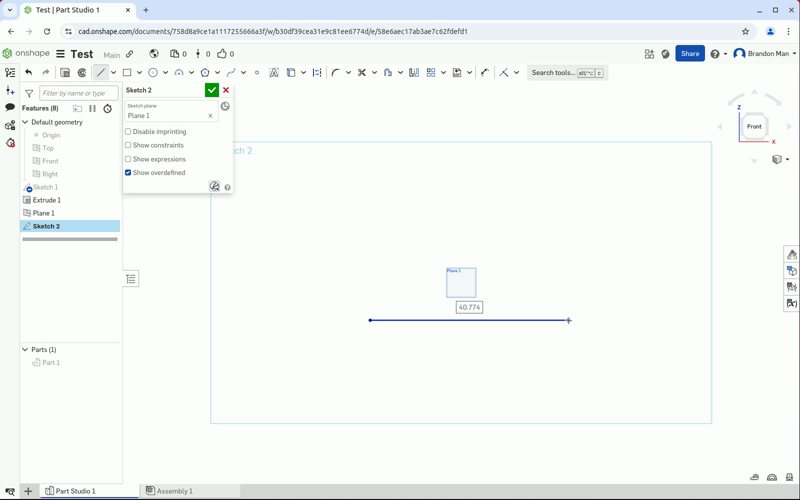
key_down(shift)
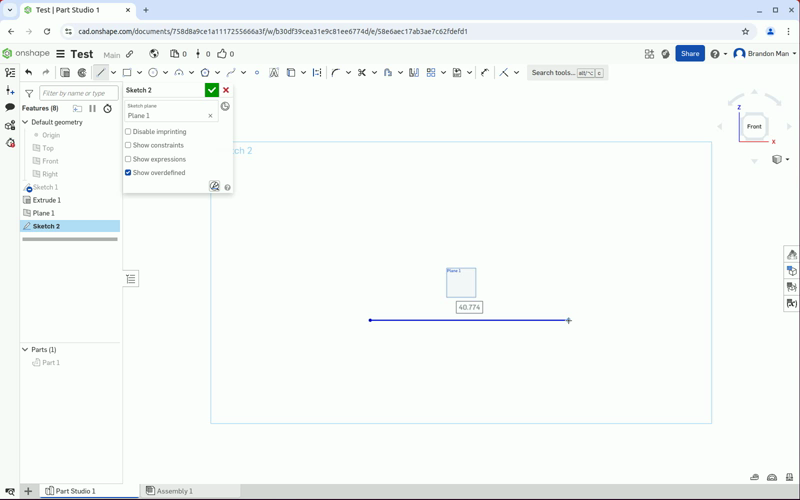
mouse_move(568, 253)
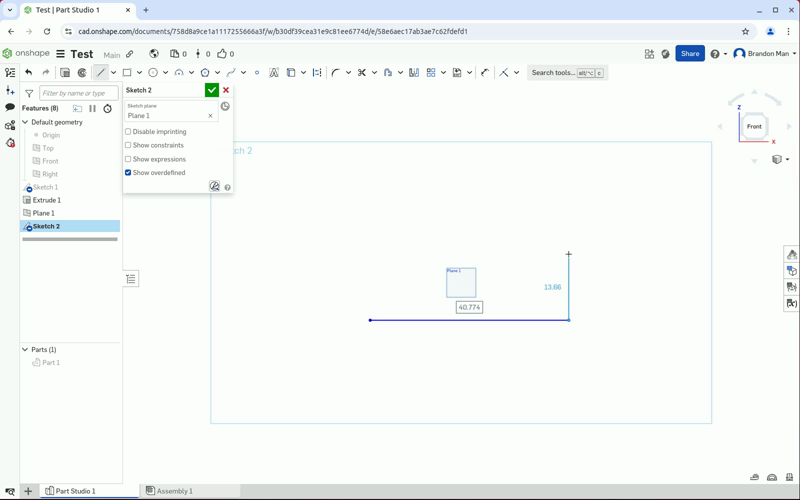
click(568, 253)
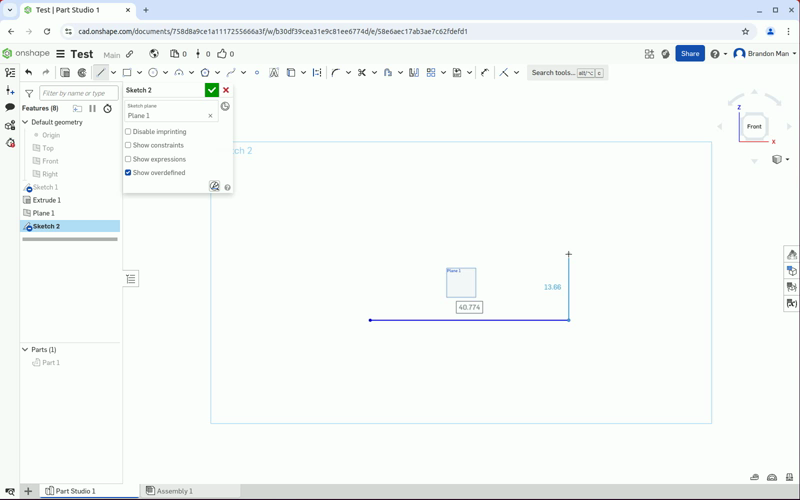
key_up(shift)
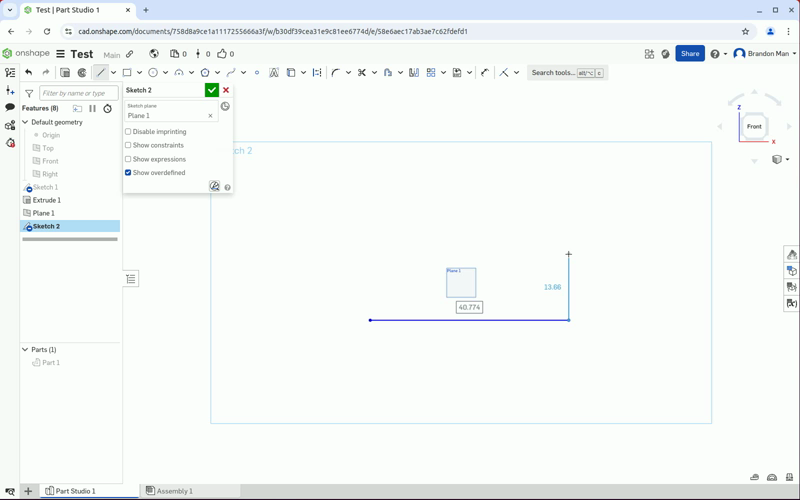
key_down(shift)
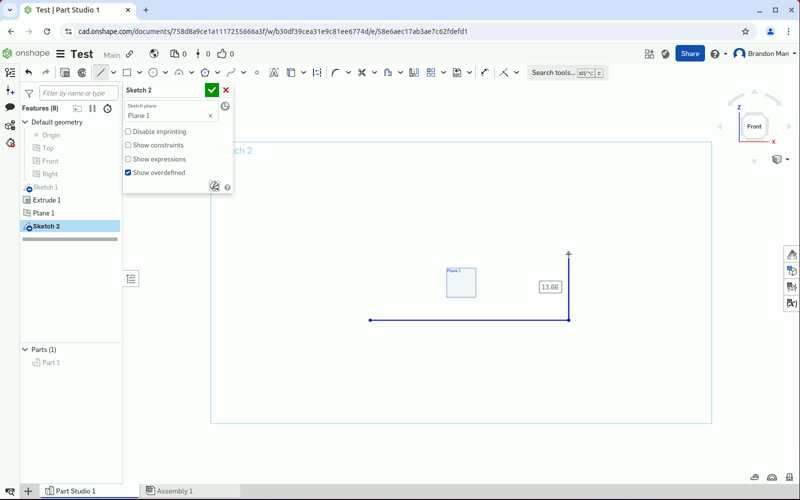
mouse_move(370, 253)
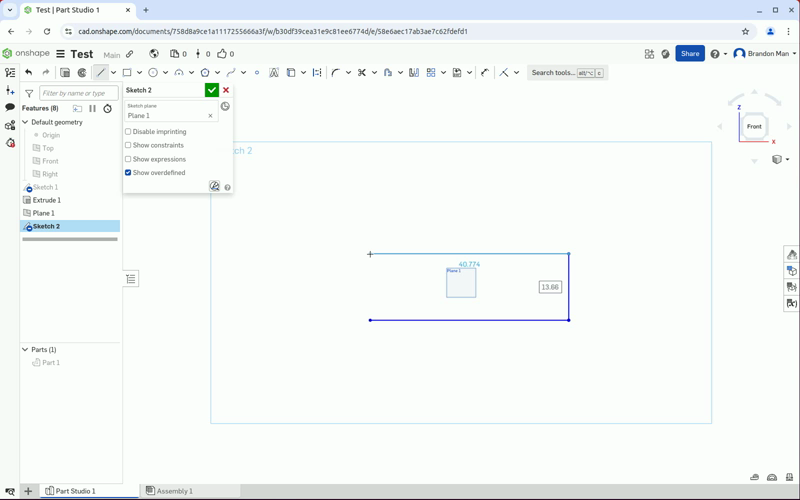
click(370, 253)
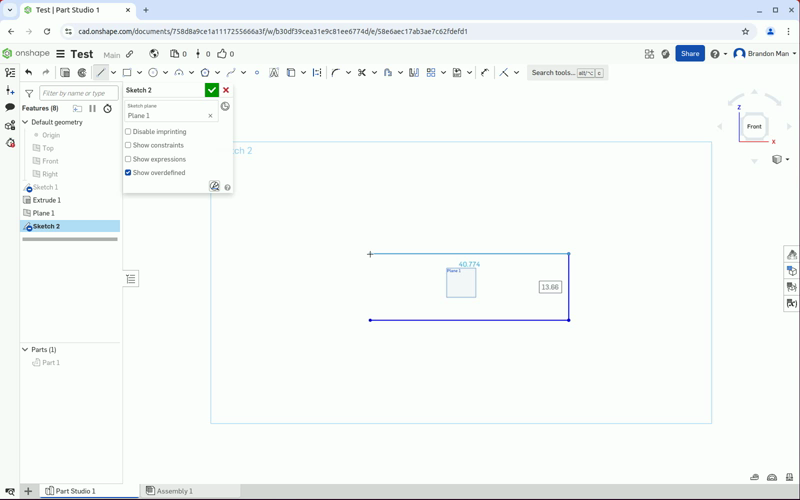
key_up(shift)
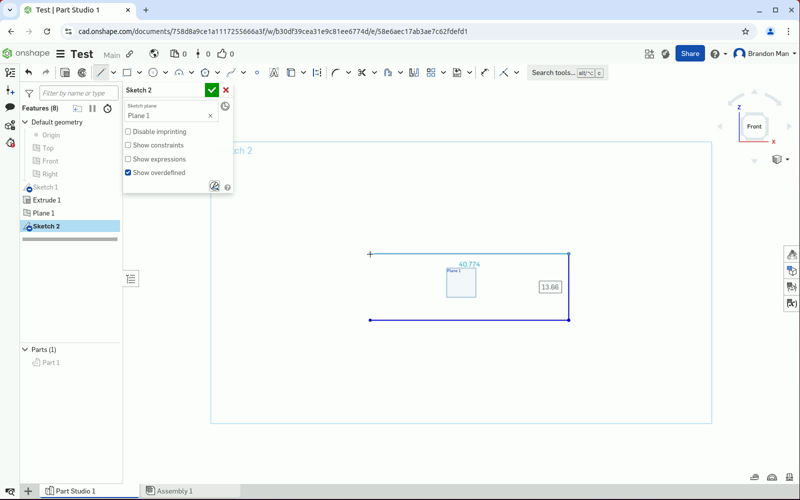
key_down(shift)
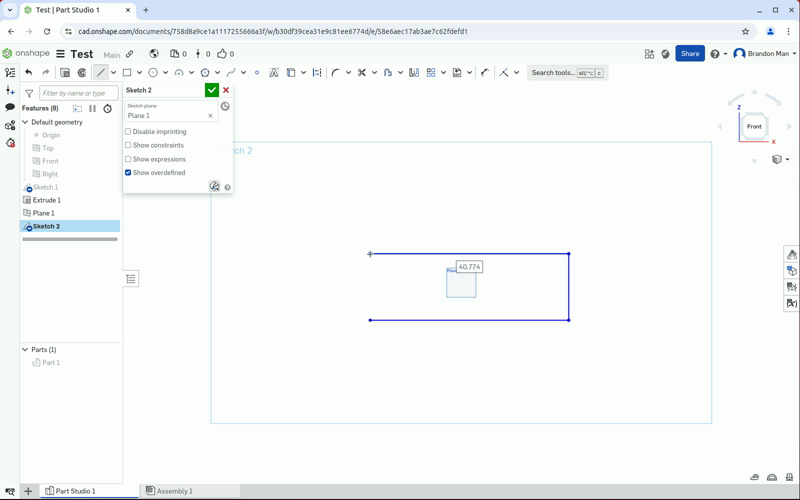
mouse_move(370, 320)
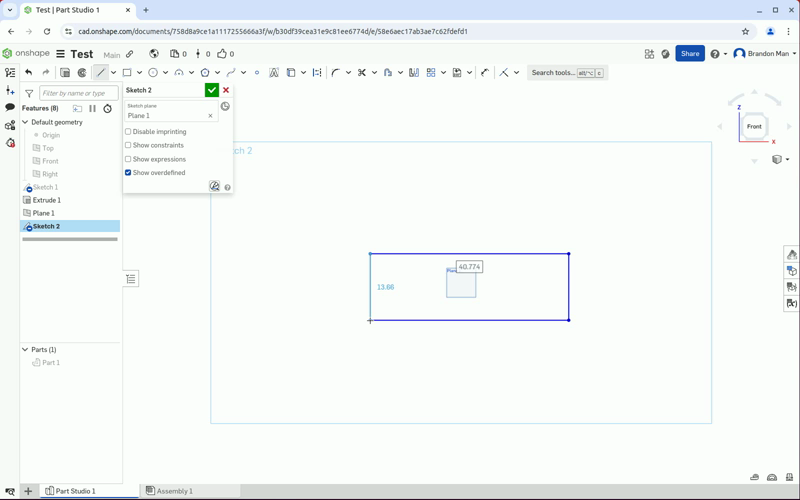
key_up(shift)
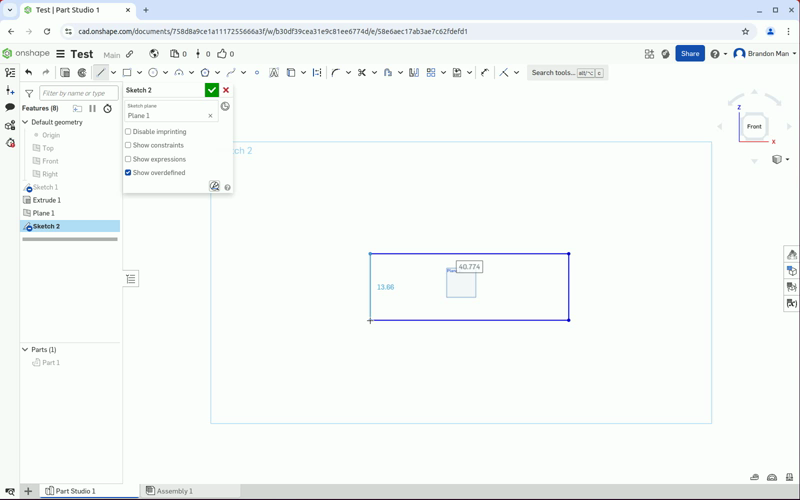
click(370, 320)
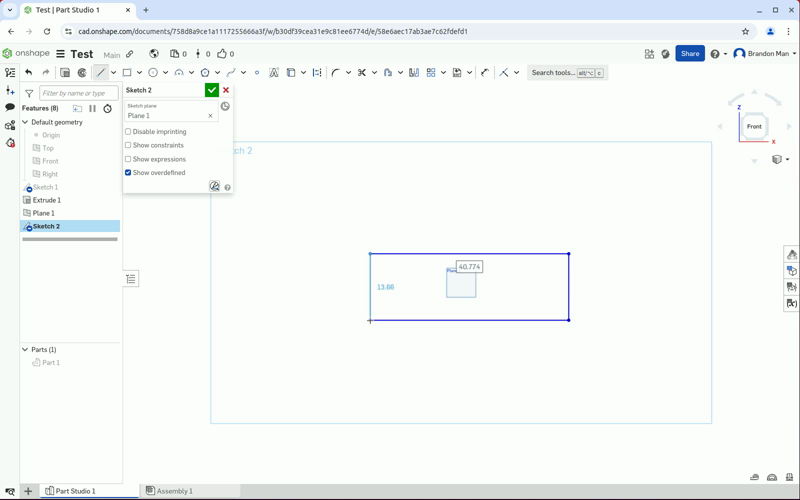
key(esc)
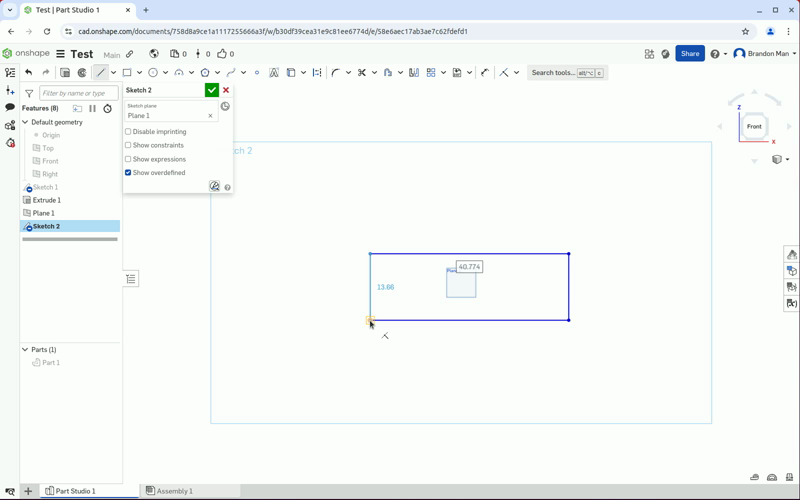
mouse_move(452, 299)
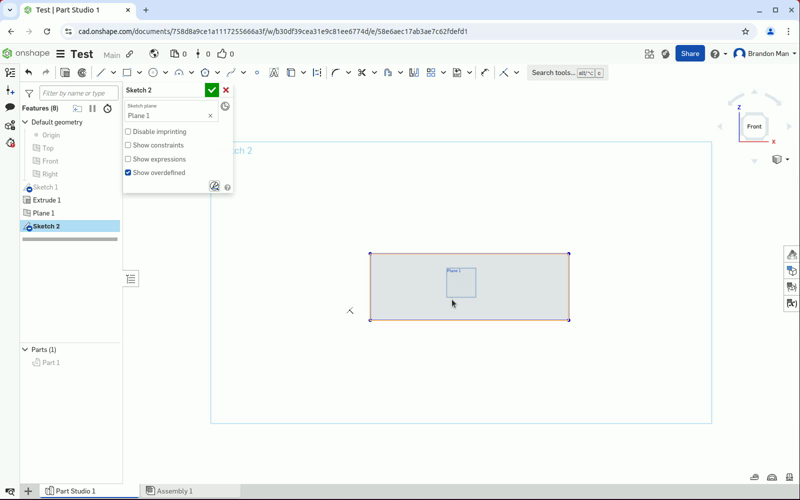
click(452, 299)
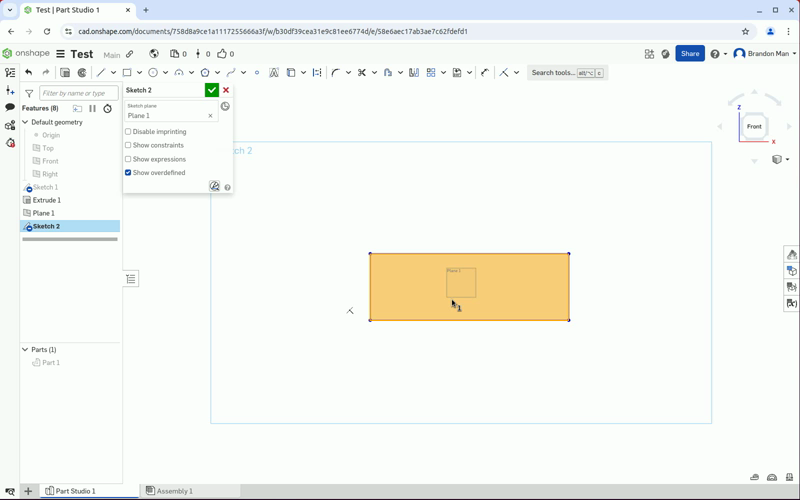
mouse_move(73, 352)
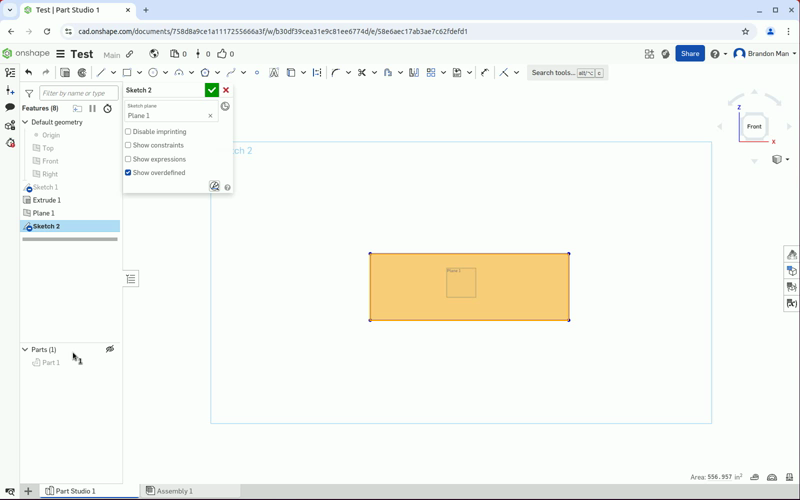
key(shift+y)
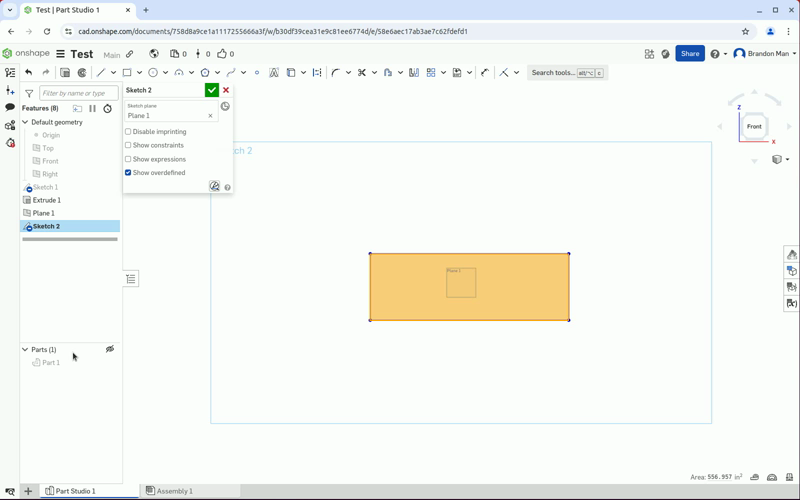
key(shift+e)
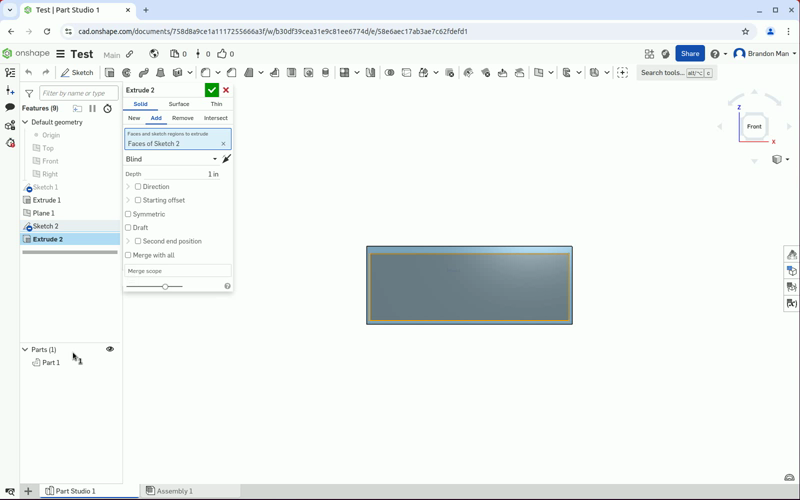
mouse_move(143, 106)
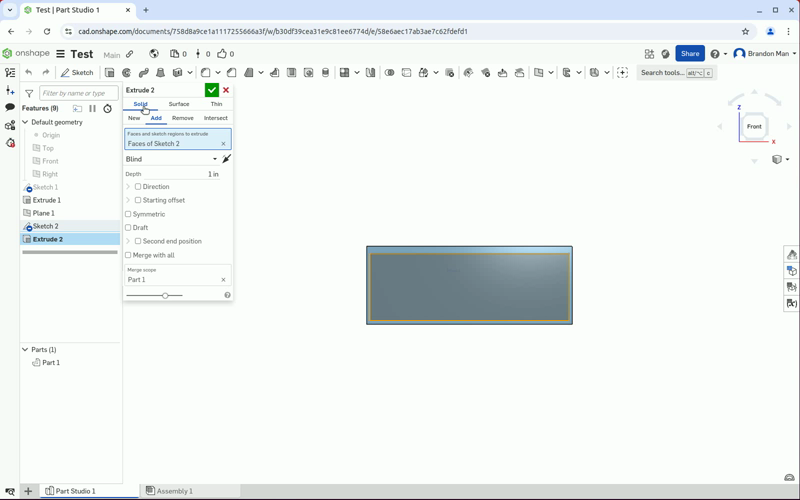
click(143, 106)
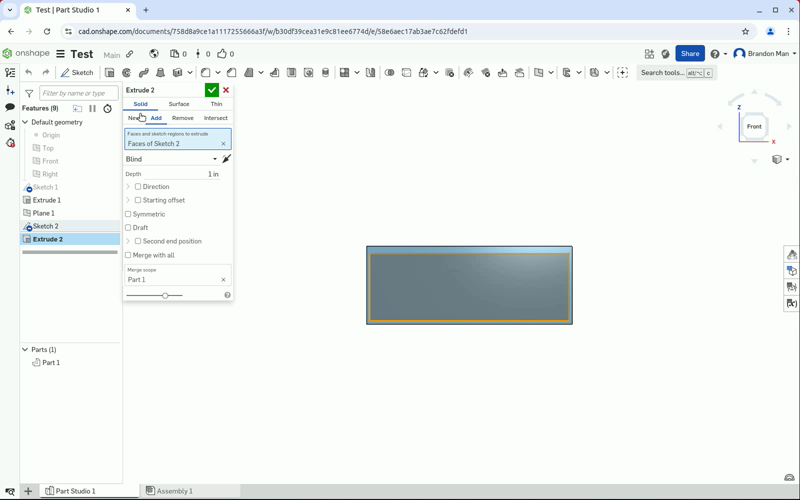
mouse_move(137, 120)
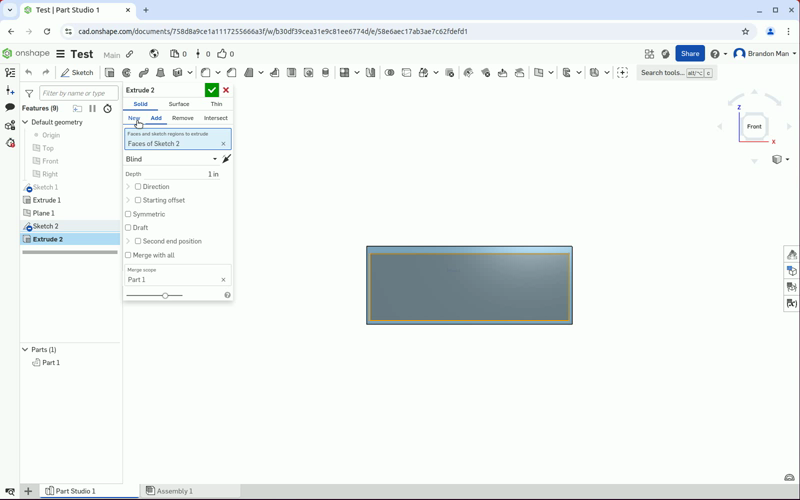
click(137, 120)
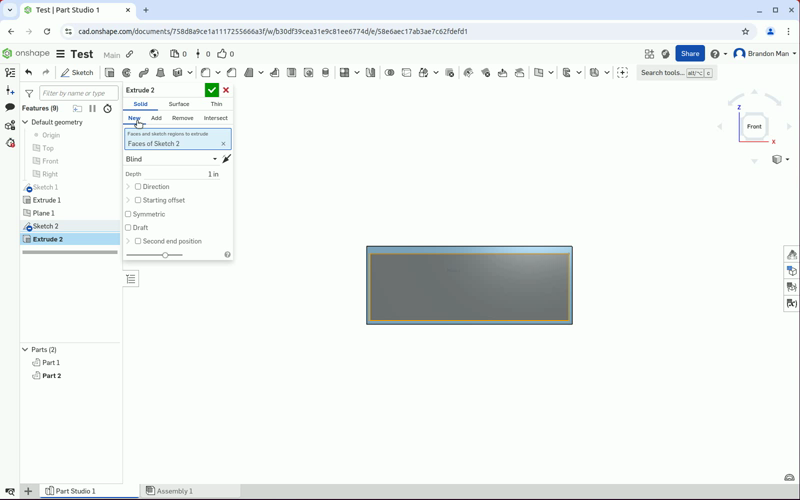
key(tab, 4)
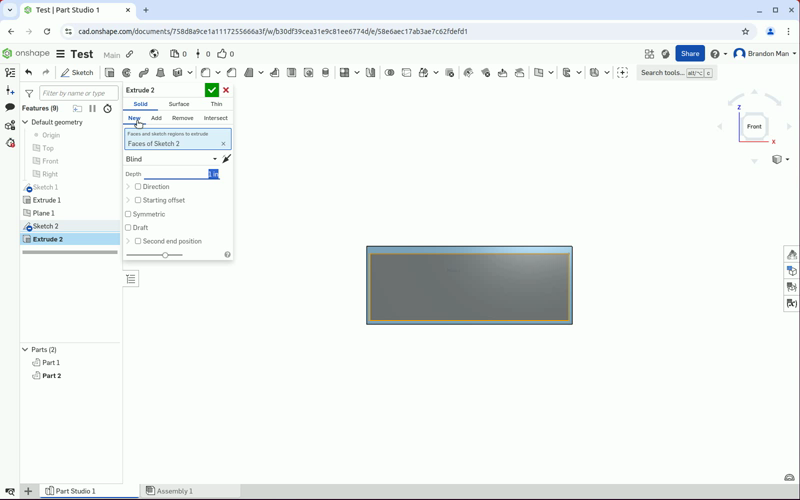
text(0.722)
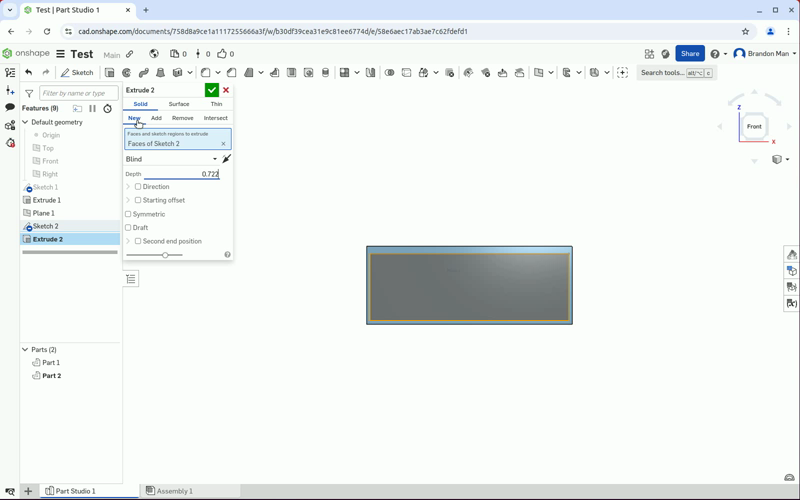
key(enter)
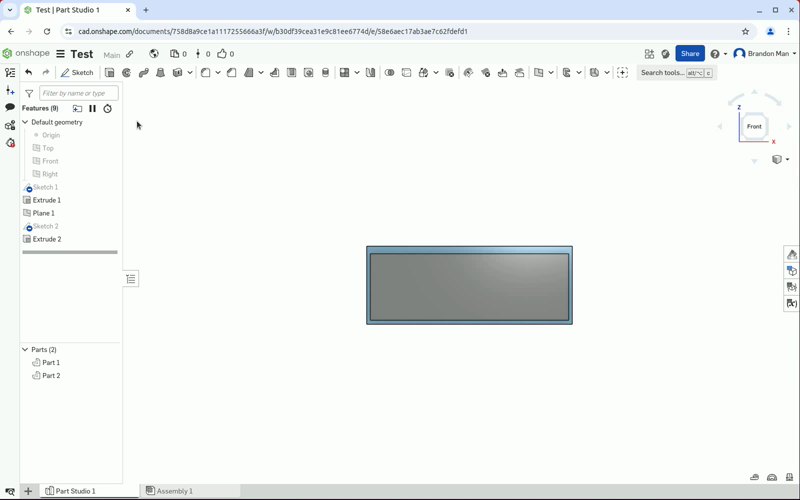
key(shift+h)
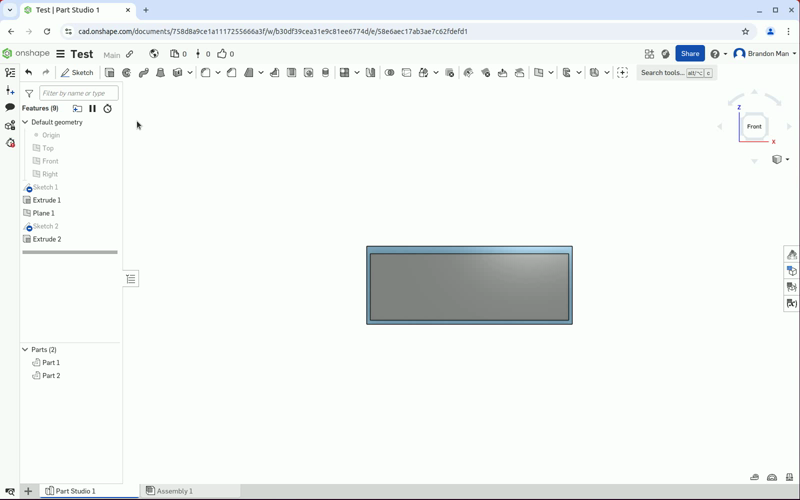
key(shift+h)
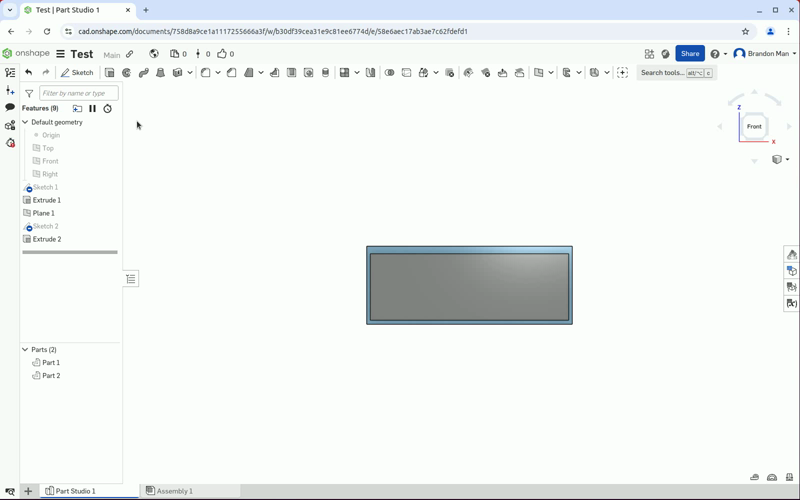
mouse_move(73, 189)
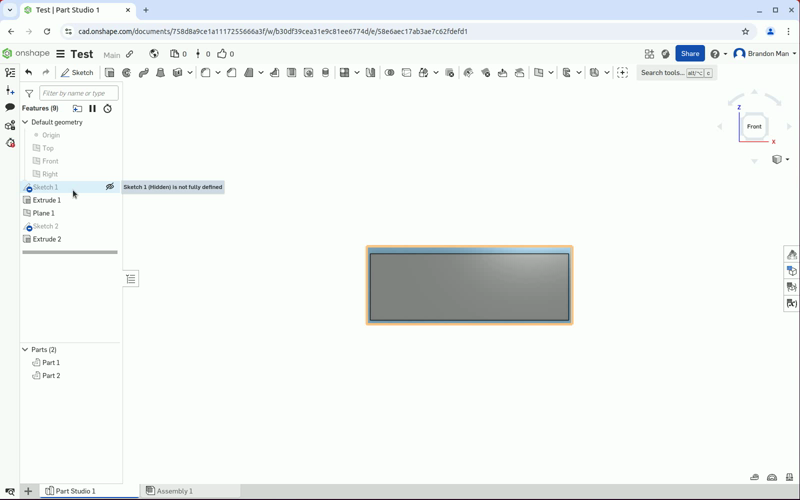
click(73, 189)
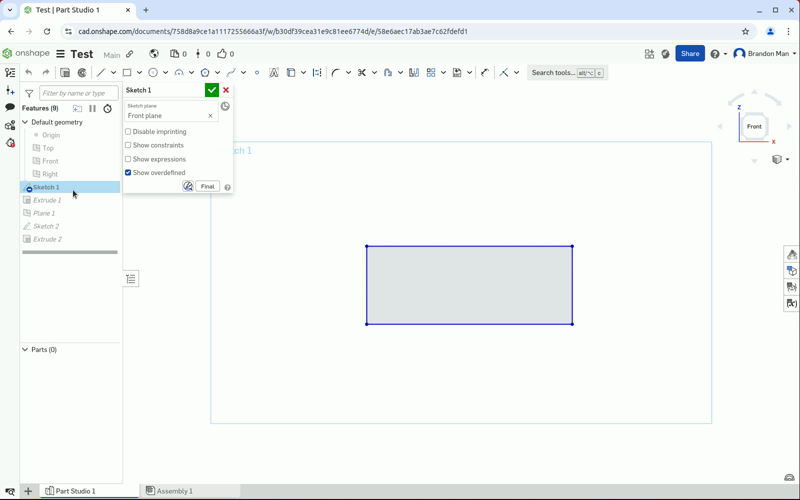
mouse_move(229, 92)
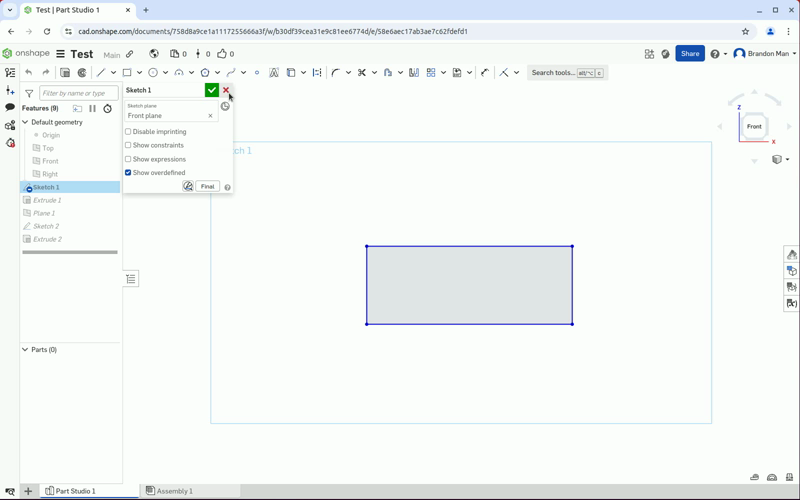
click(229, 92)
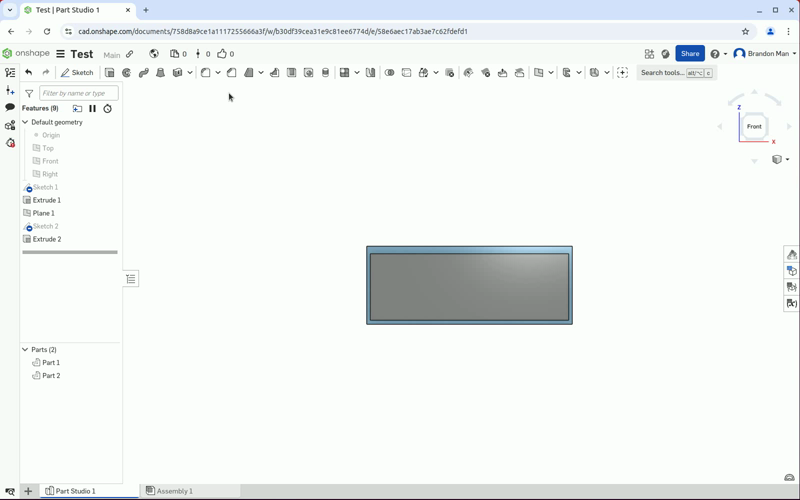
mouse_move(541, 75)
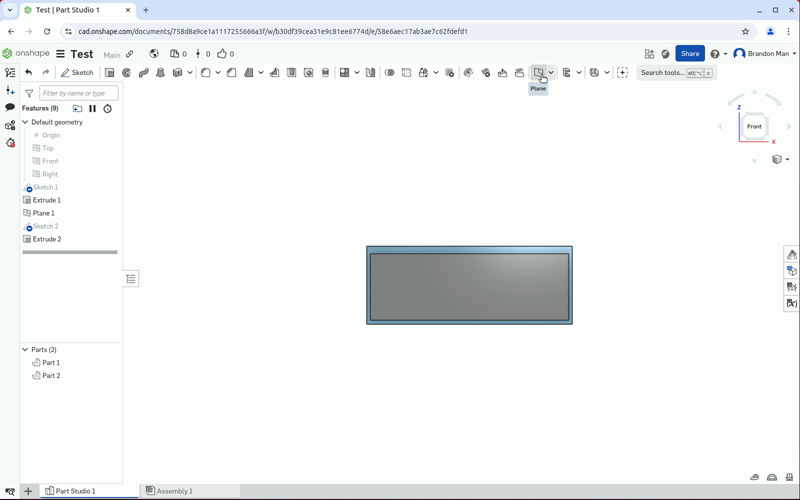
click(541, 75)
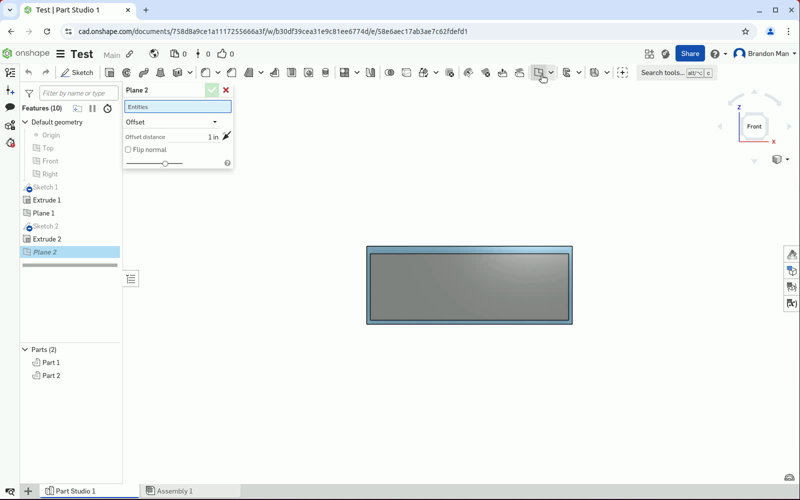
mouse_move(73, 163)
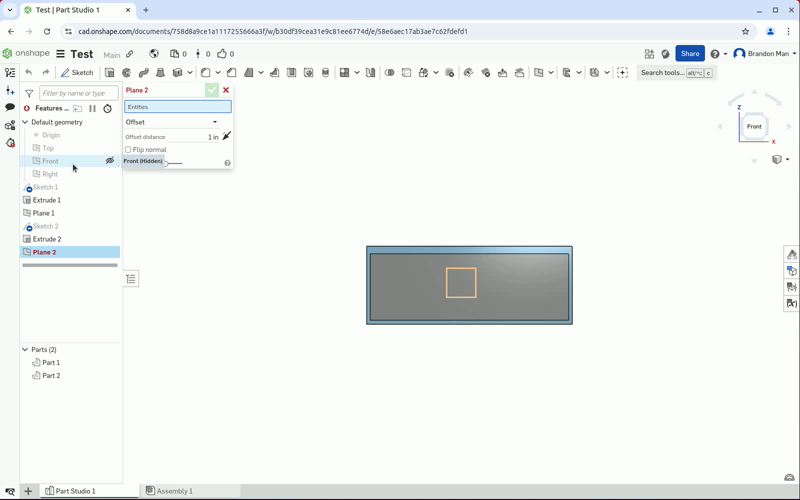
click(73, 163)
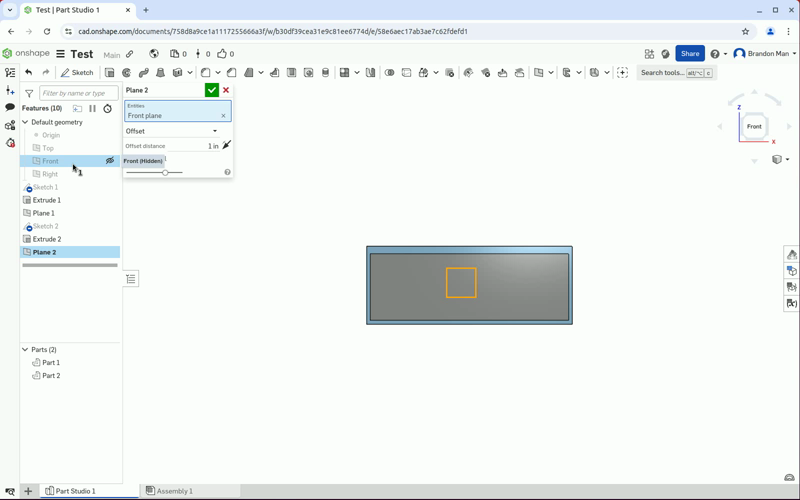
key(tab, 2)
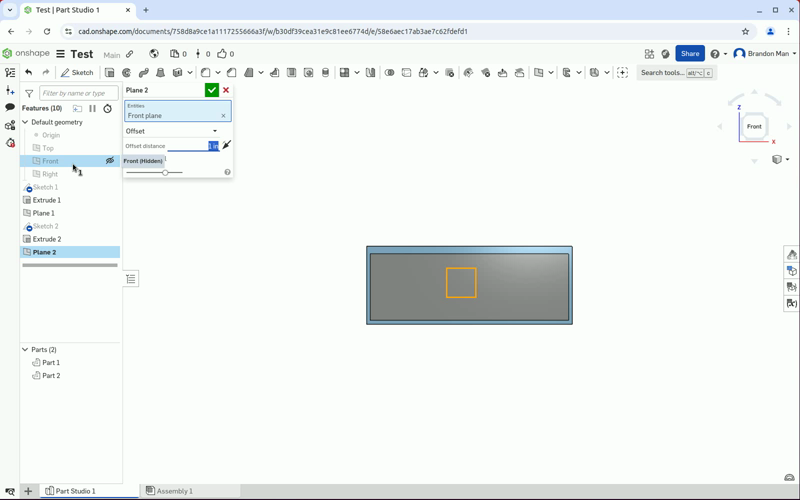
text(1.448)
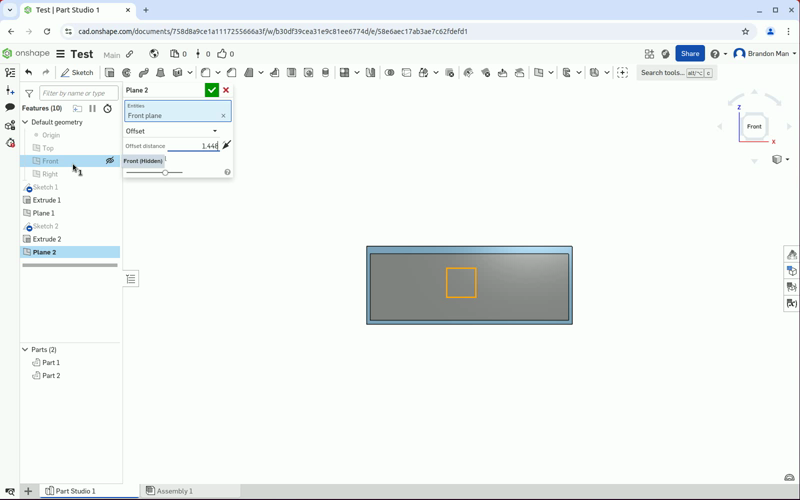
key(enter, 2)
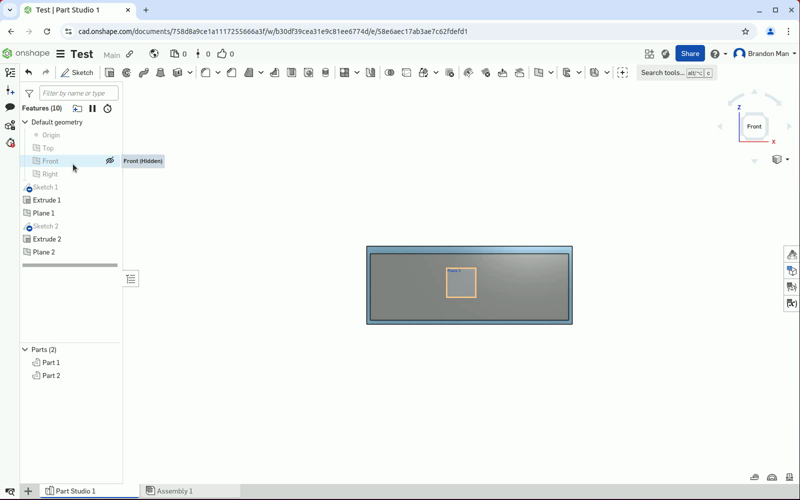
key(shift+s)
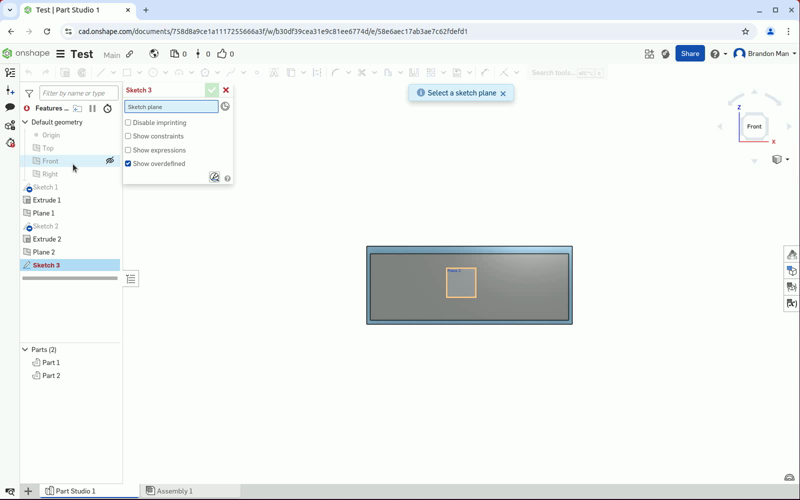
mouse_move(73, 254)
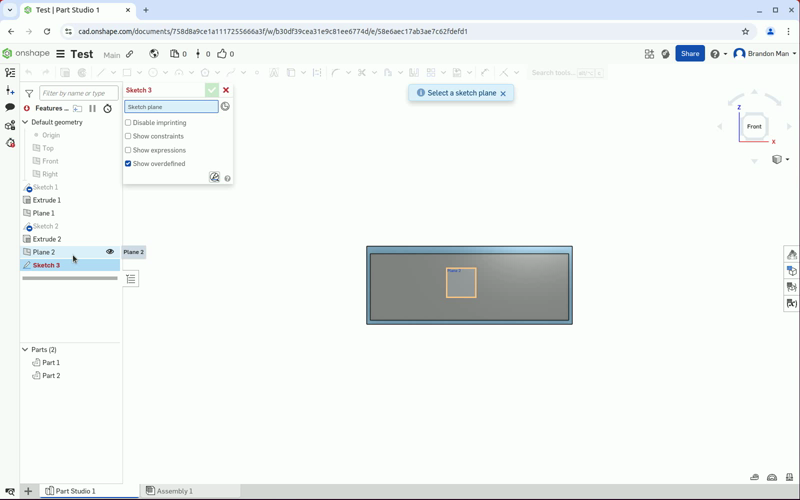
click(73, 254)
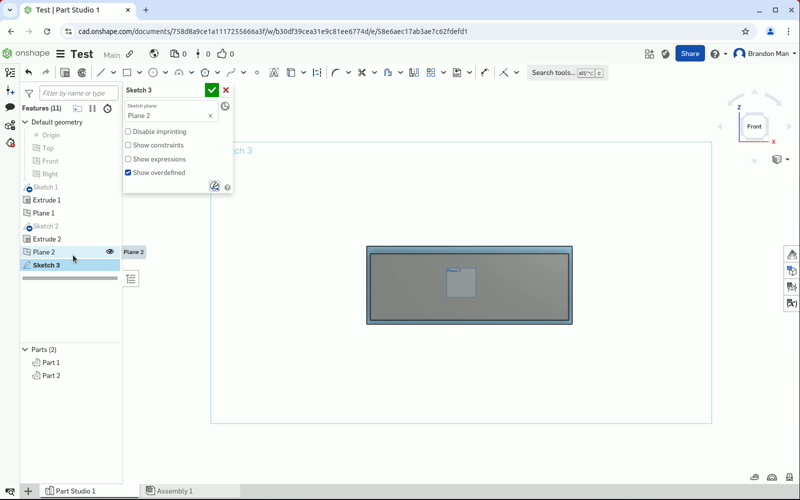
mouse_move(73, 352)
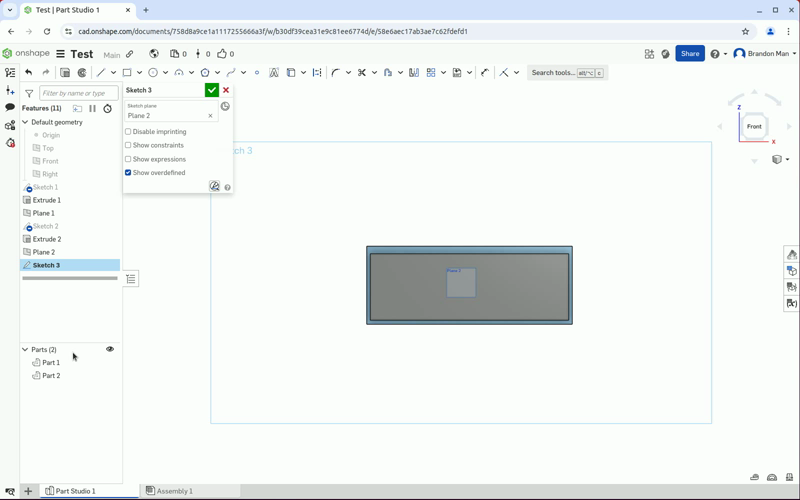
key(y)
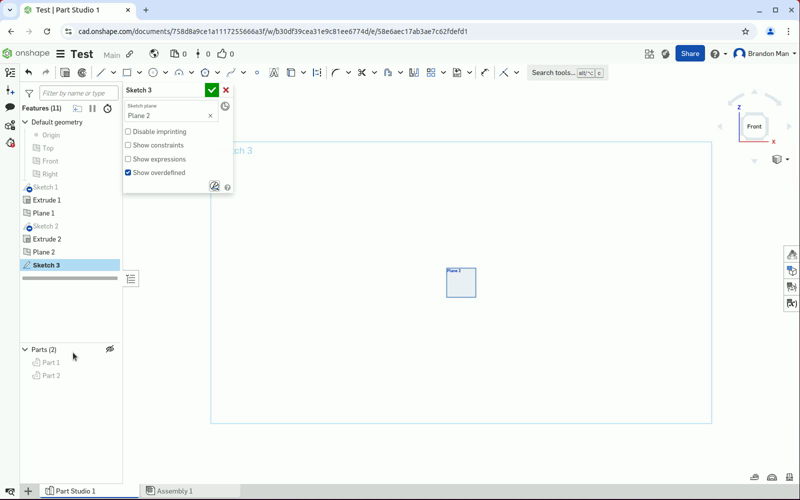
key(l)
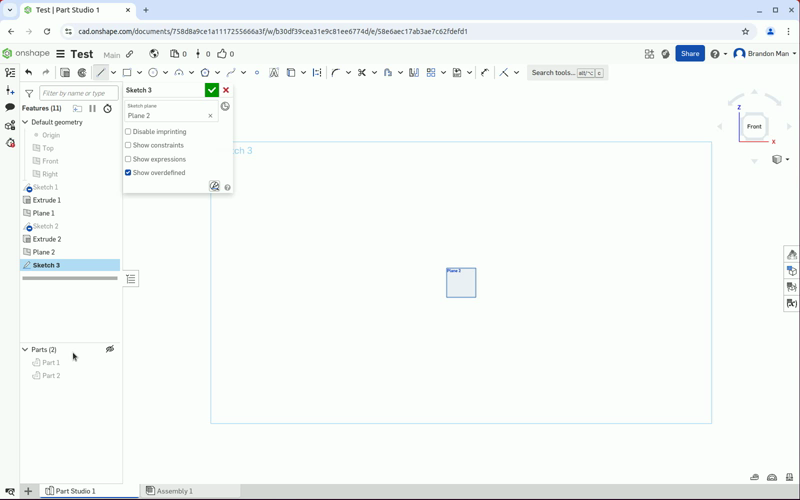
key_down(shift)
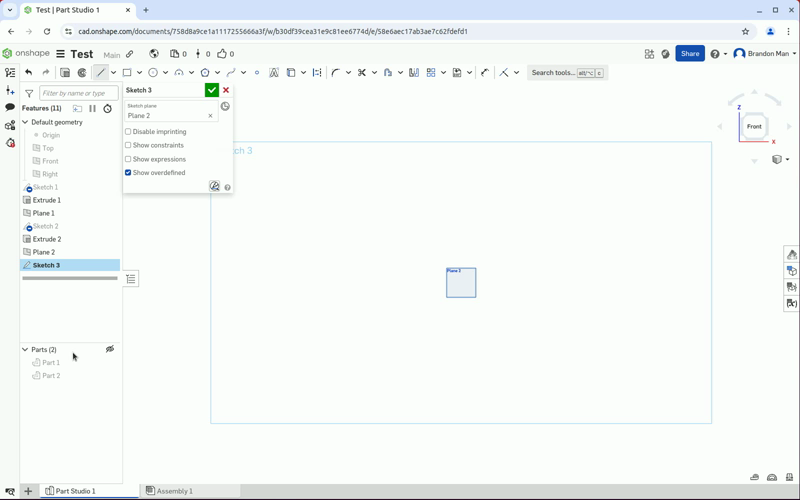
mouse_move(370, 287)
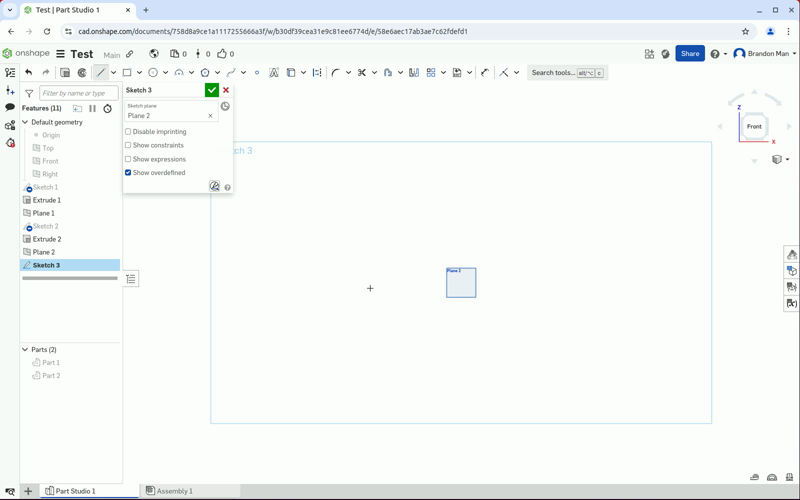
click(370, 287)
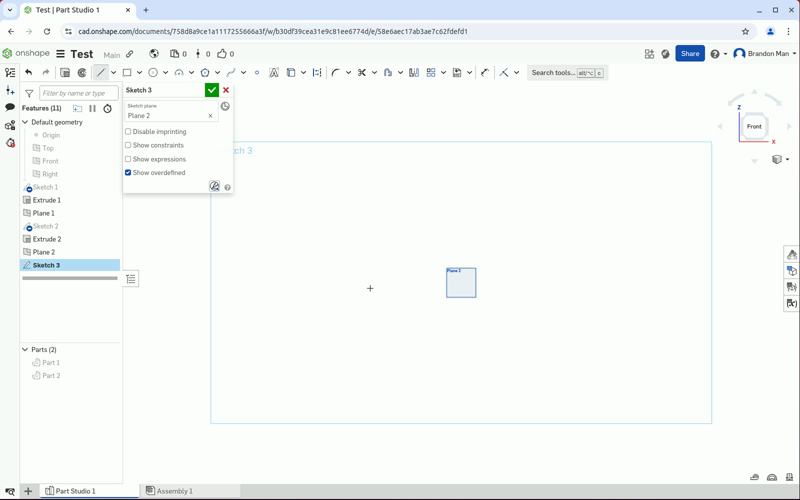
key_up(shift)
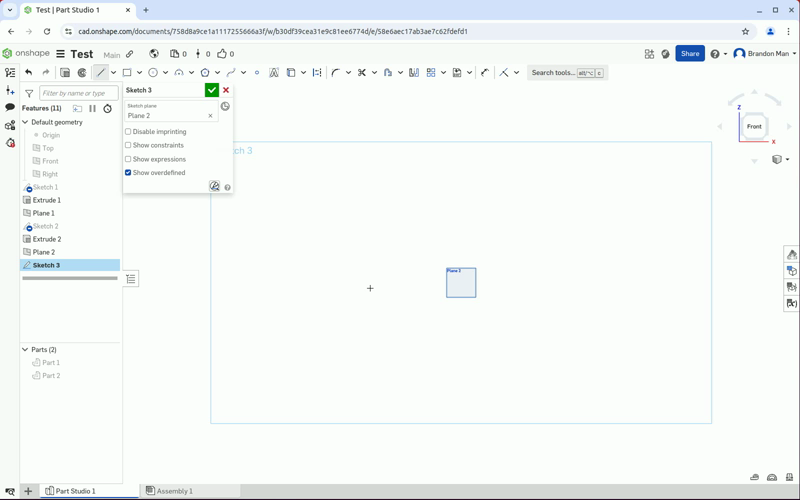
key_down(shift)
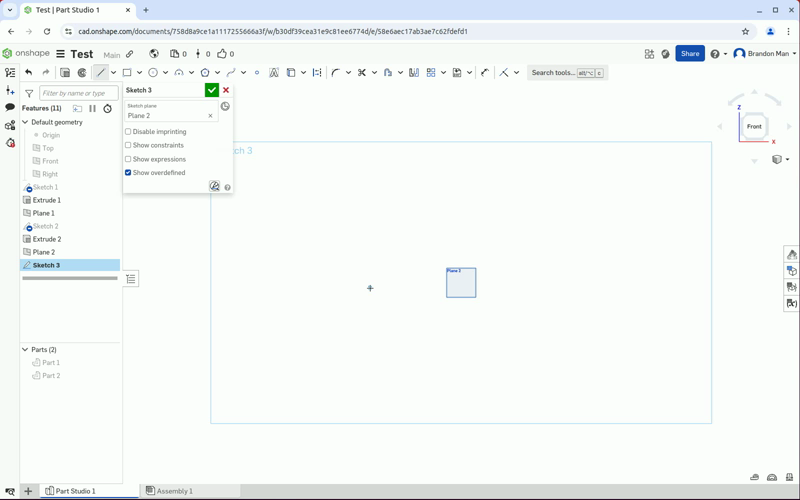
mouse_move(568, 287)
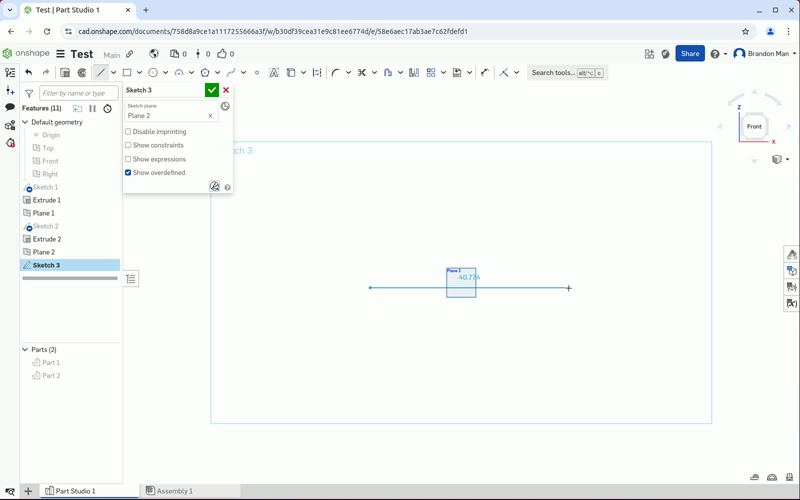
click(568, 287)
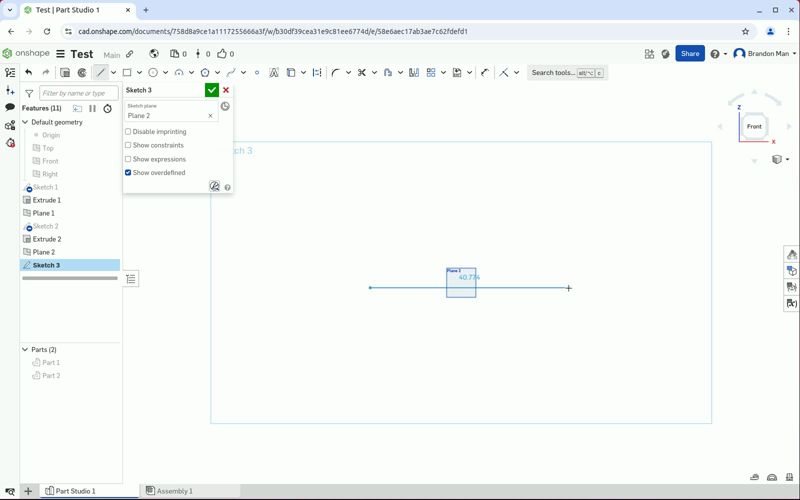
key_up(shift)
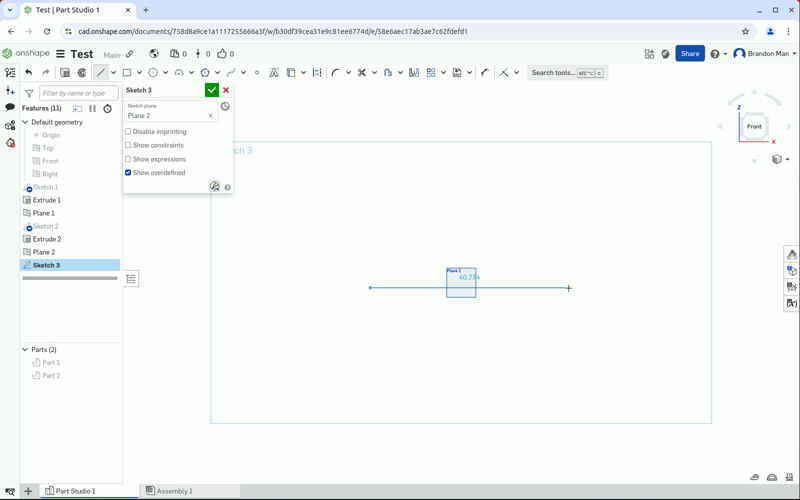
key_down(shift)
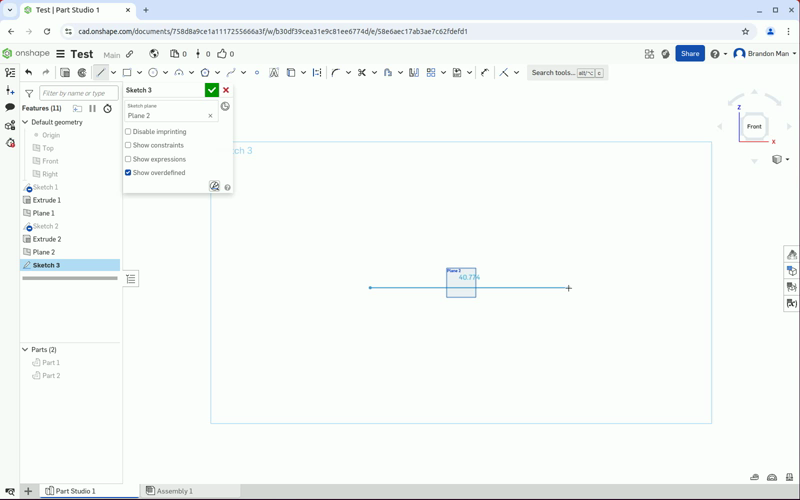
mouse_move(589, 287)
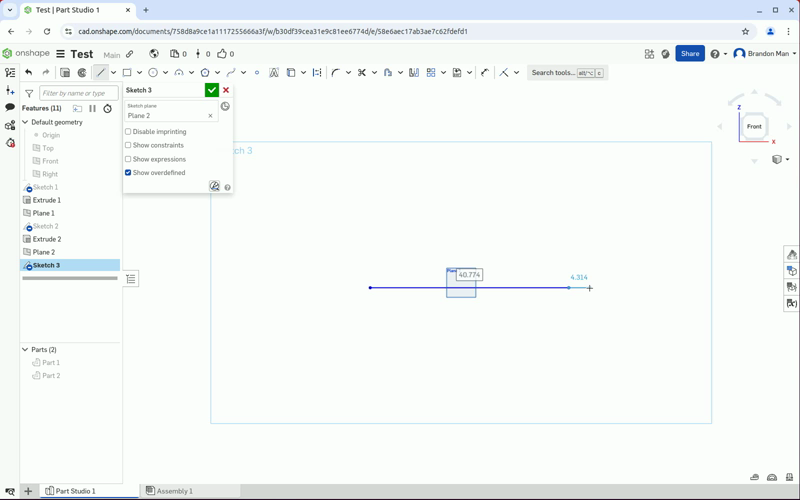
mouse_move(568, 281)
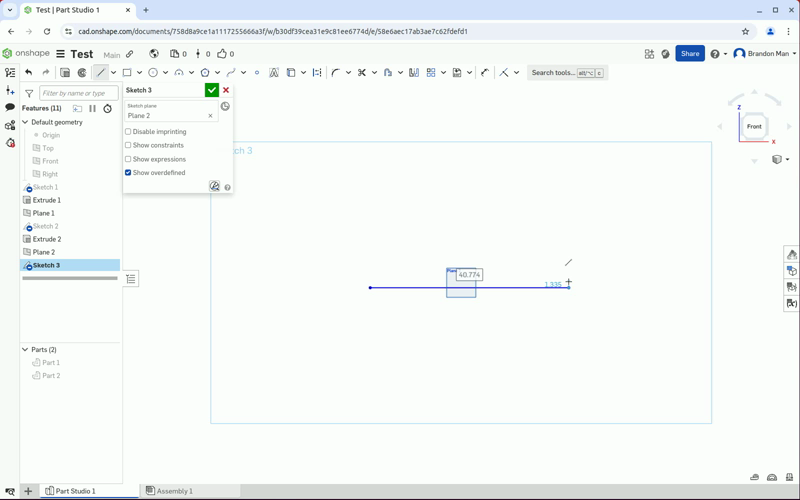
scroll(6)
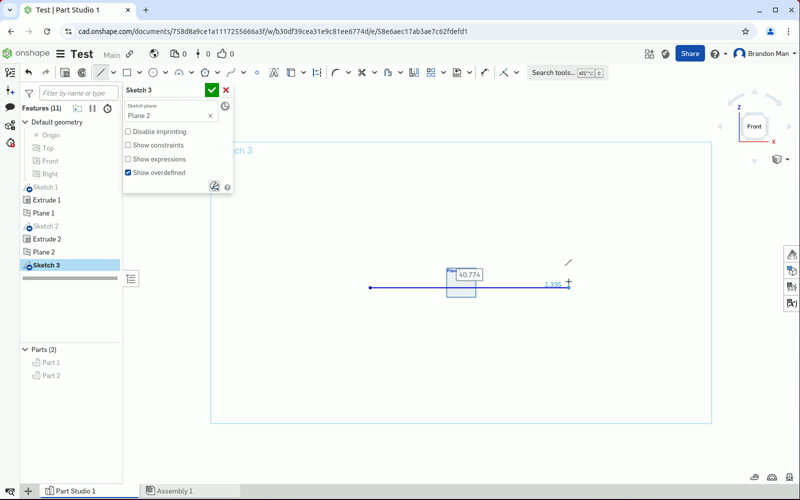
scroll(6)
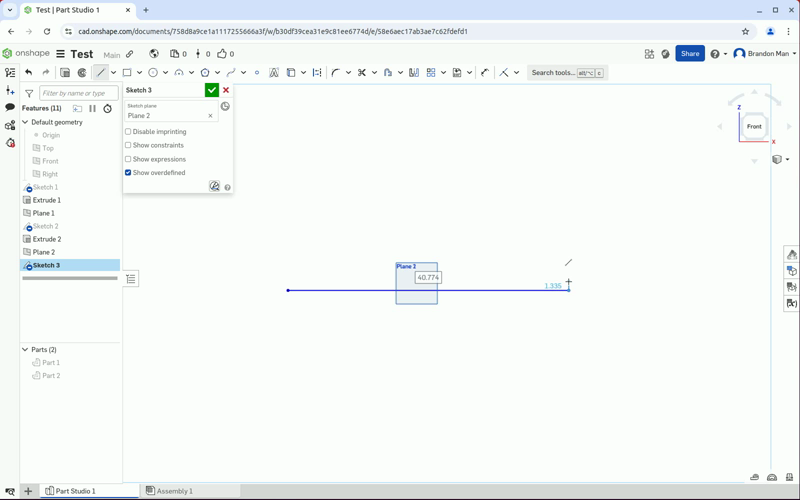
scroll(6)
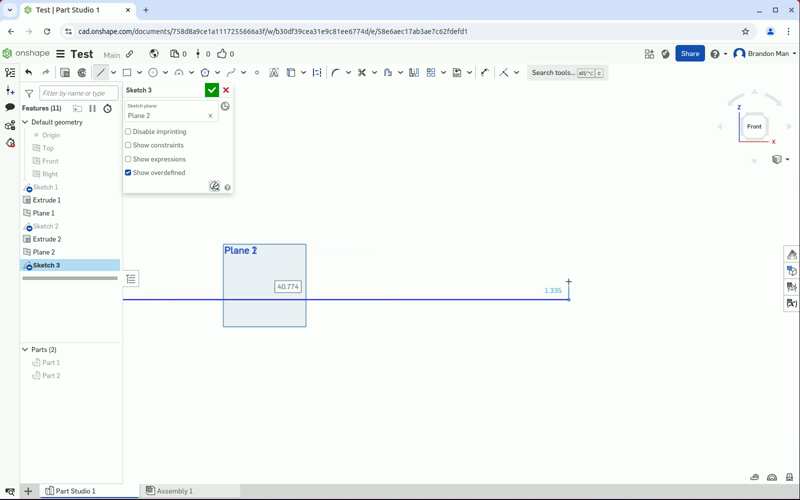
scroll(6)
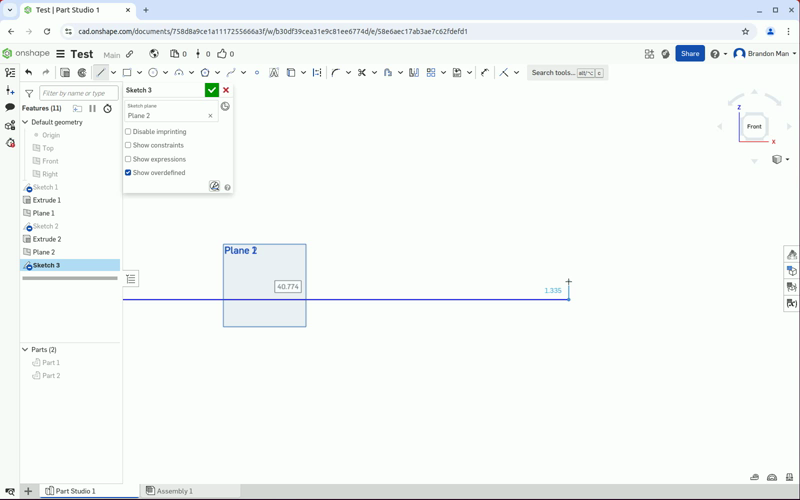
scroll(6)
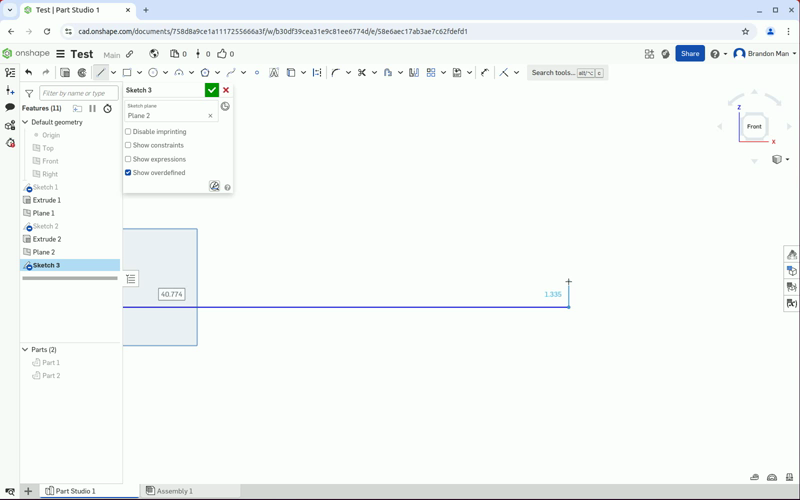
scroll(6)
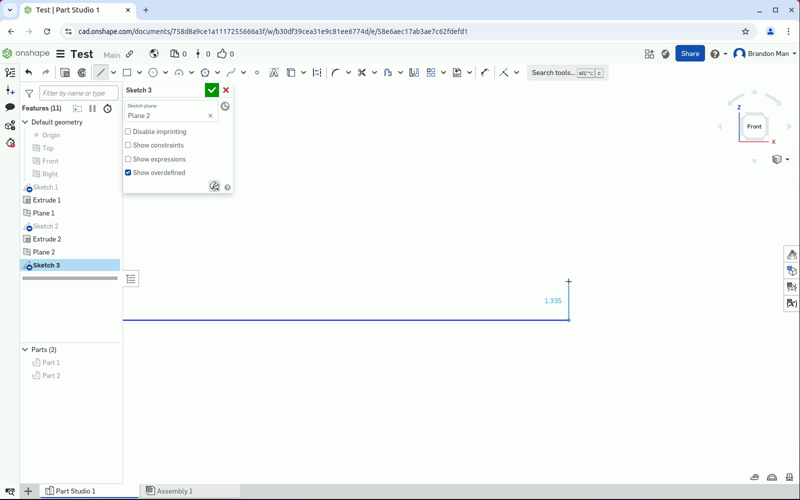
scroll(6)
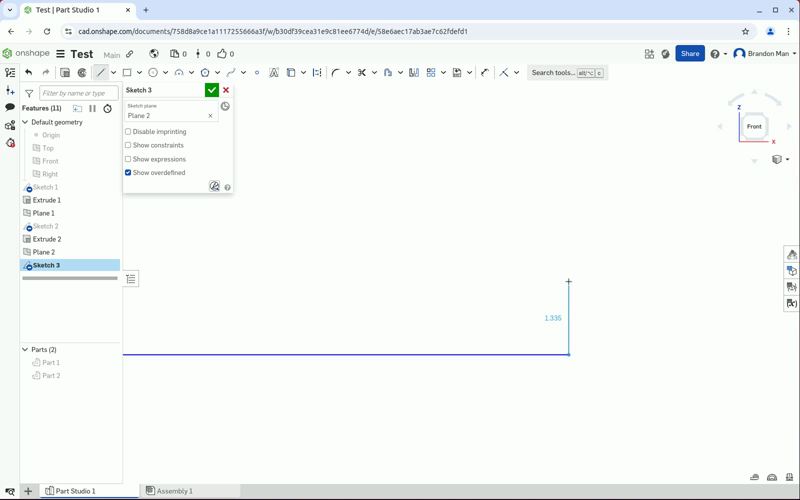
click(568, 281)
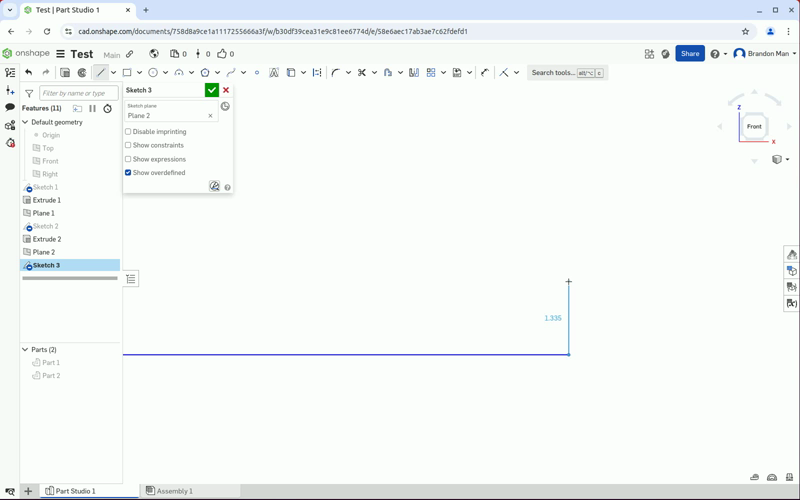
scroll(-6)
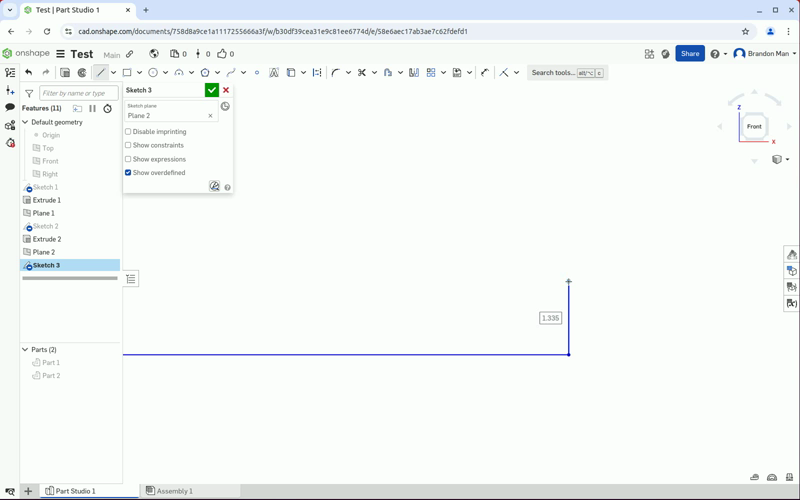
scroll(-6)
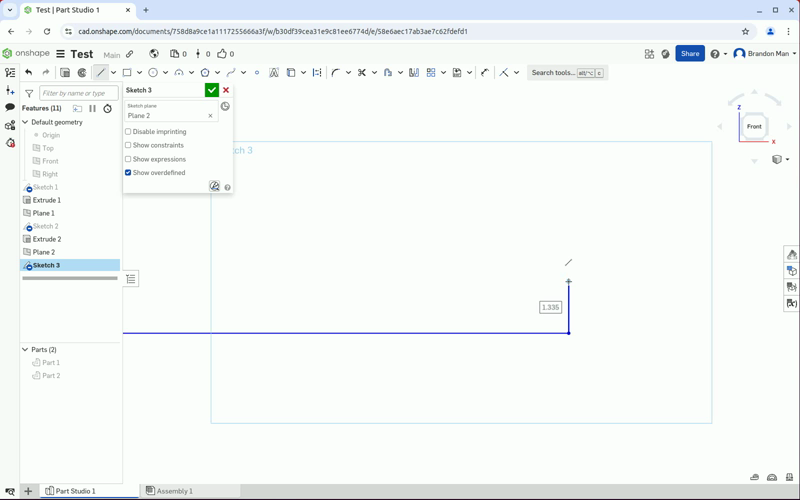
scroll(-6)
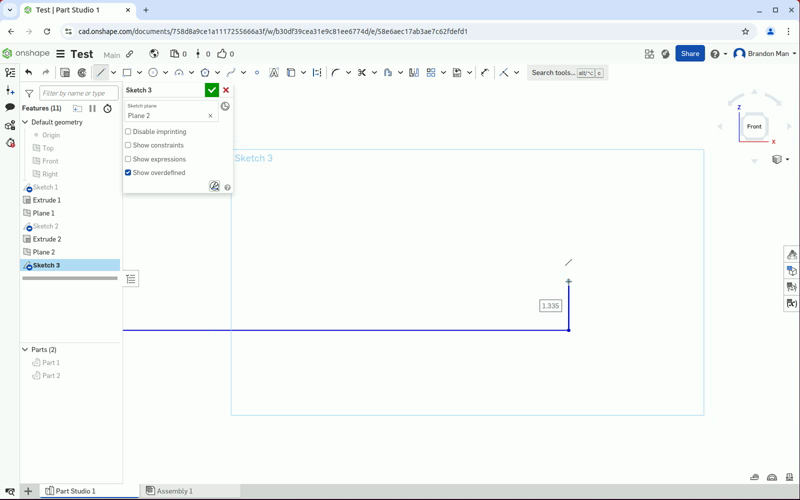
scroll(-6)
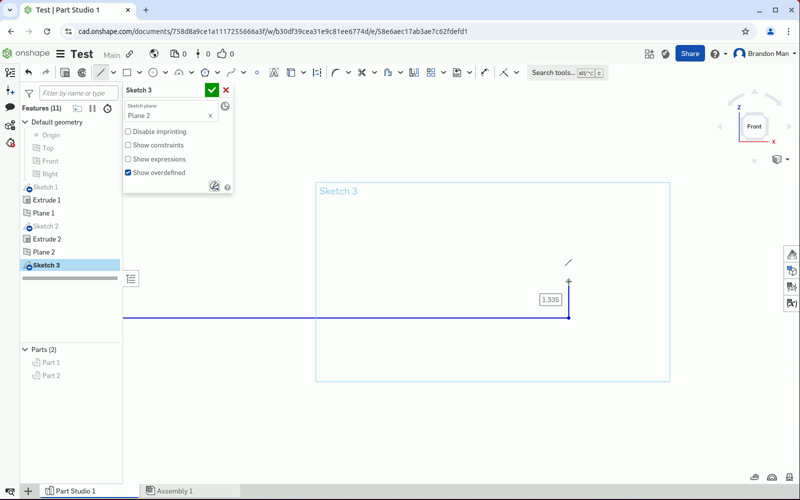
scroll(-6)
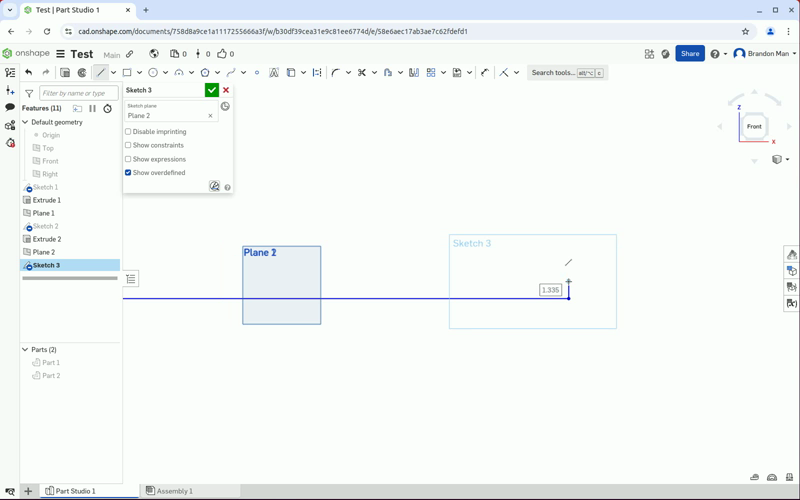
scroll(-6)
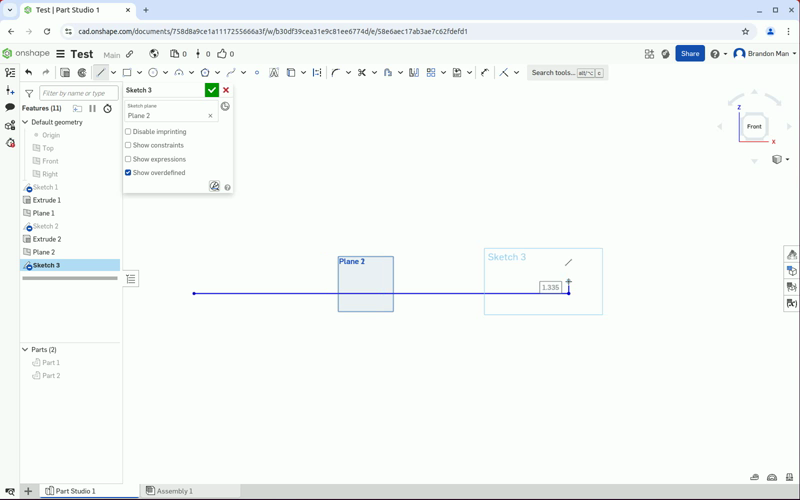
scroll(-6)
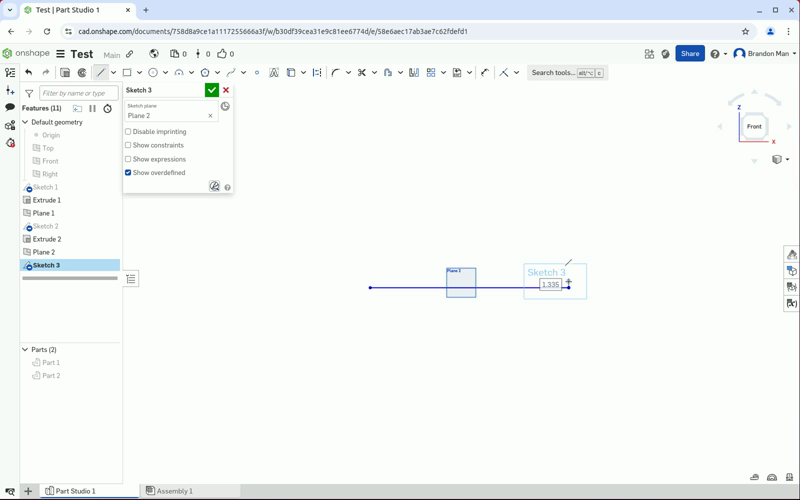
key_up(shift)
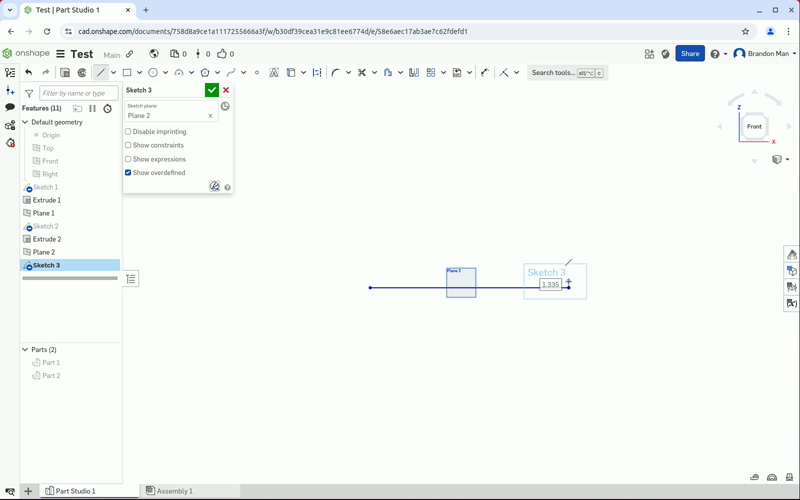
key_down(shift)
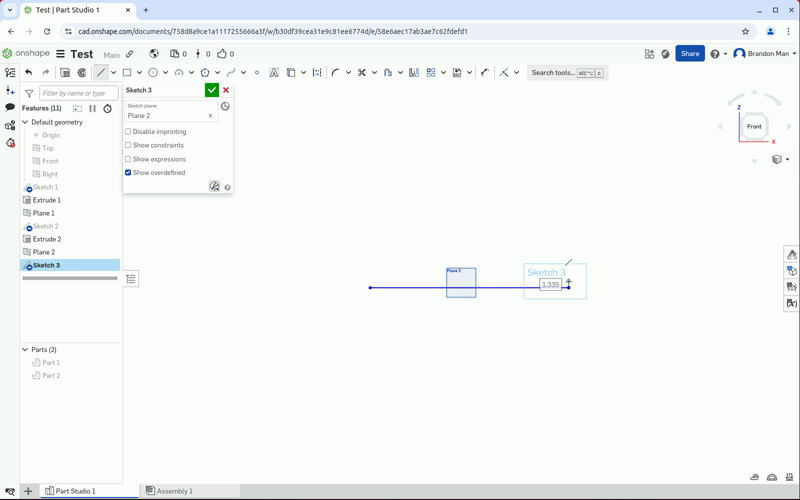
mouse_move(370, 281)
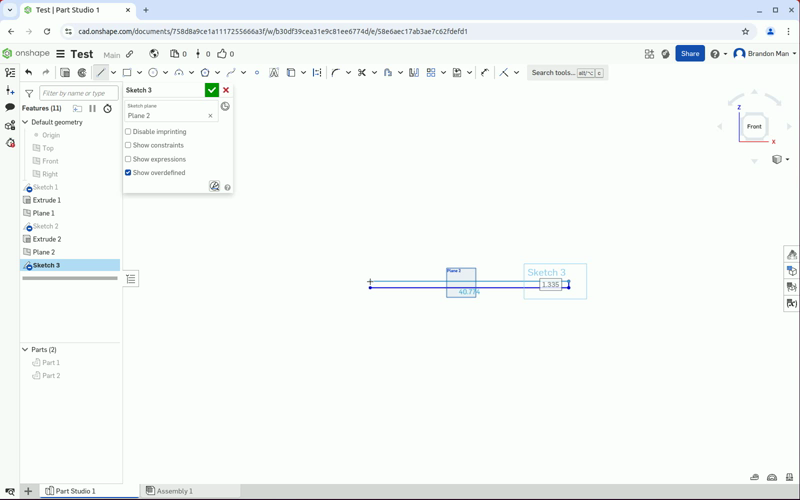
click(370, 281)
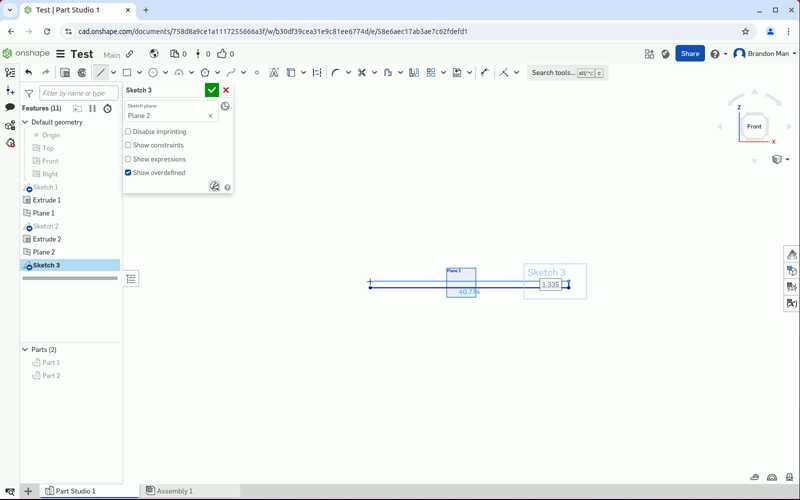
key_up(shift)
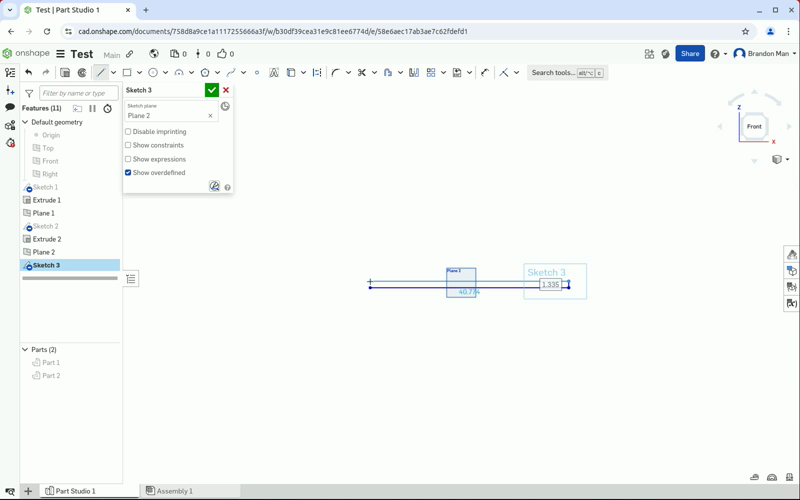
mouse_move(400, 281)
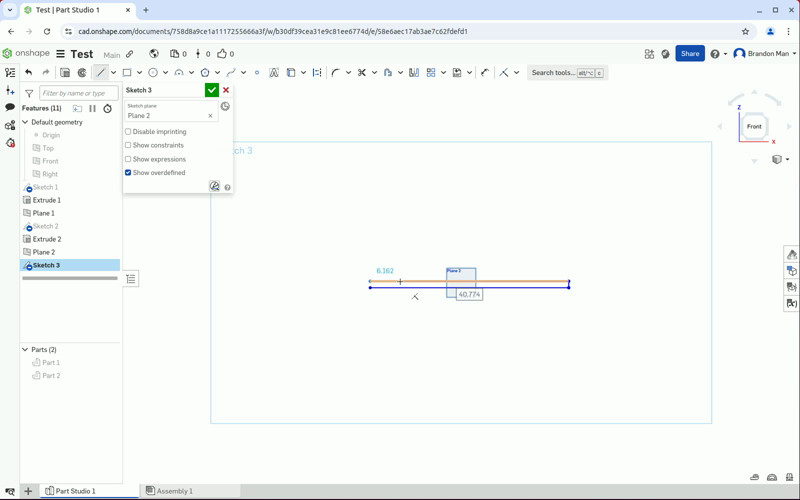
key_down(shift)
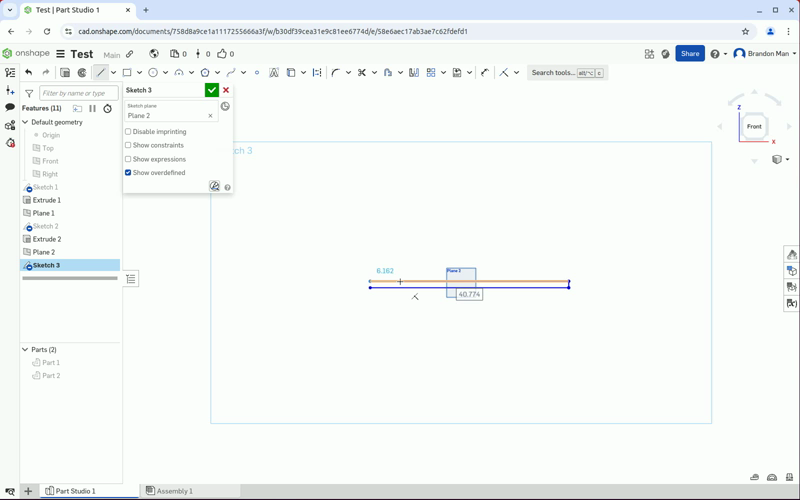
mouse_move(370, 287)
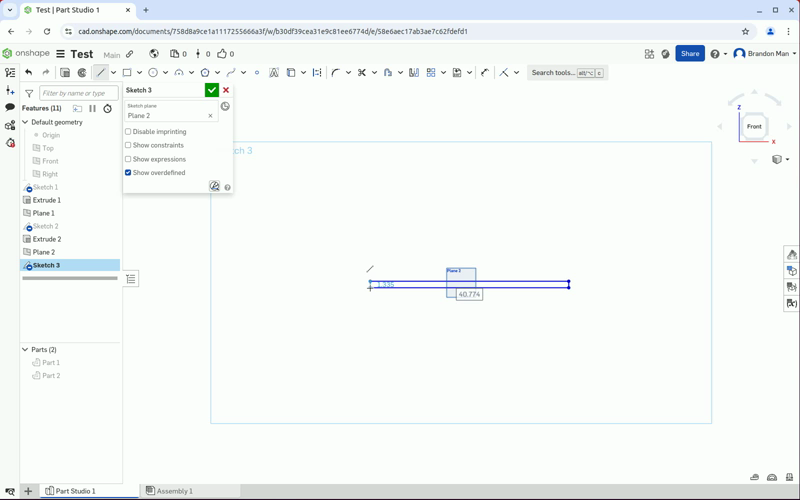
scroll(6)
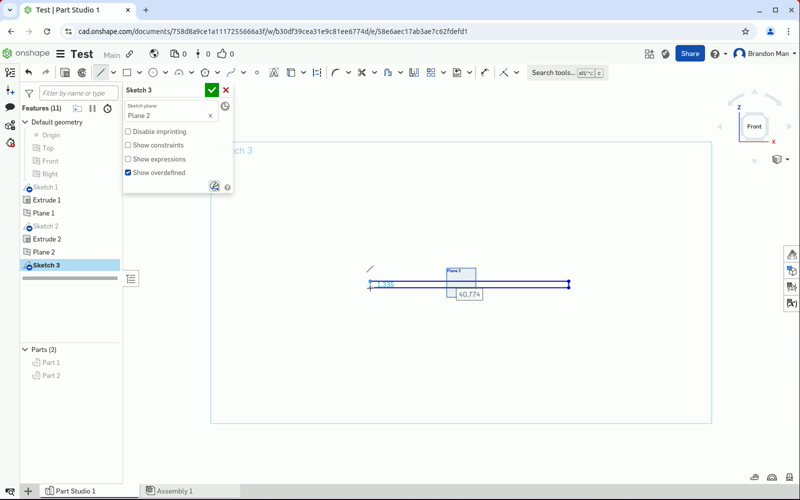
scroll(6)
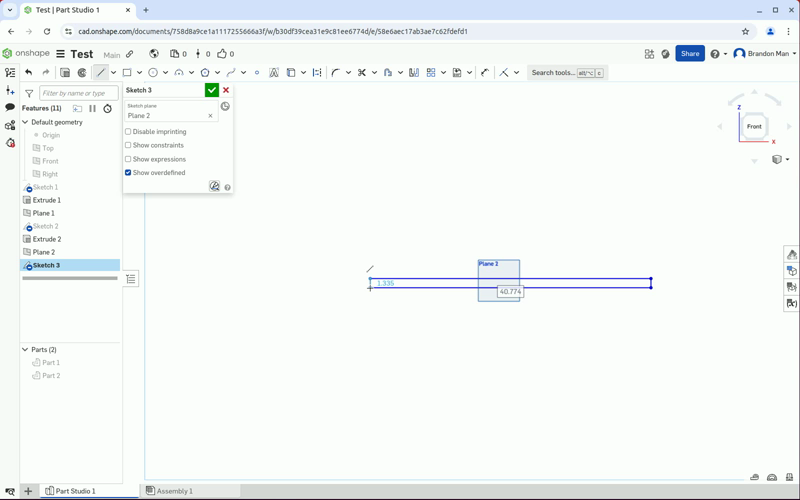
scroll(6)
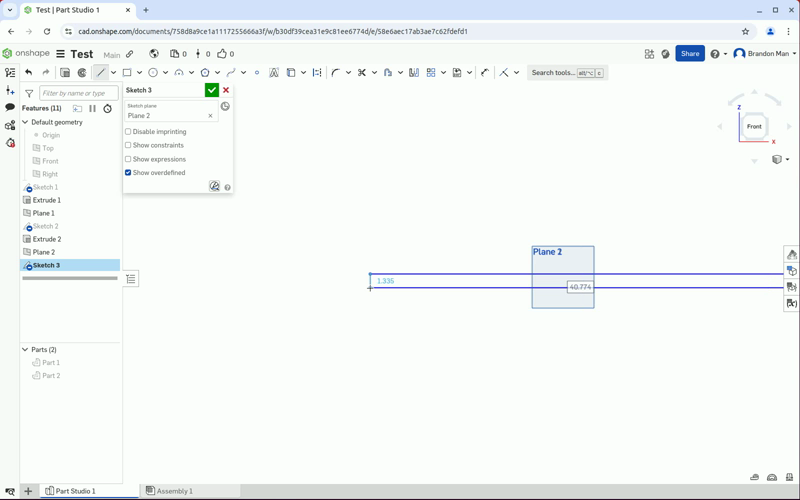
scroll(6)
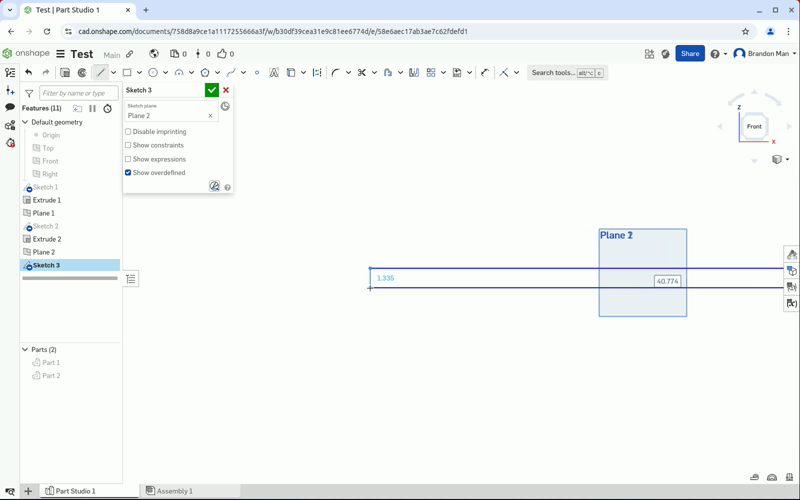
scroll(6)
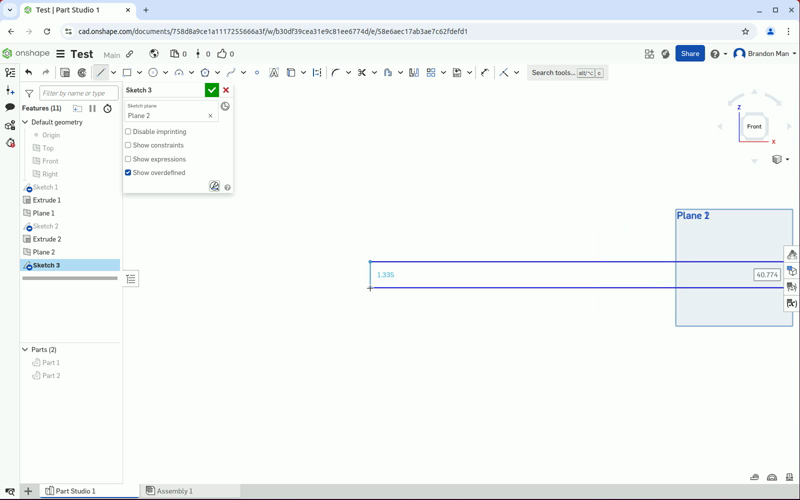
scroll(6)
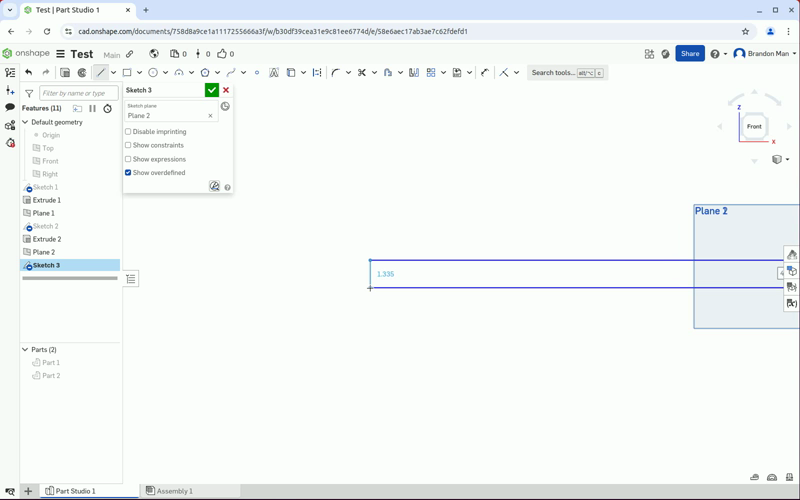
scroll(6)
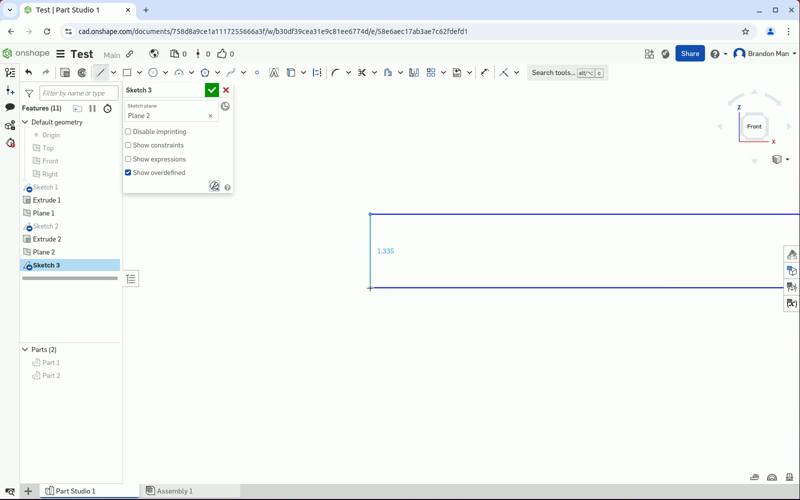
key_up(shift)
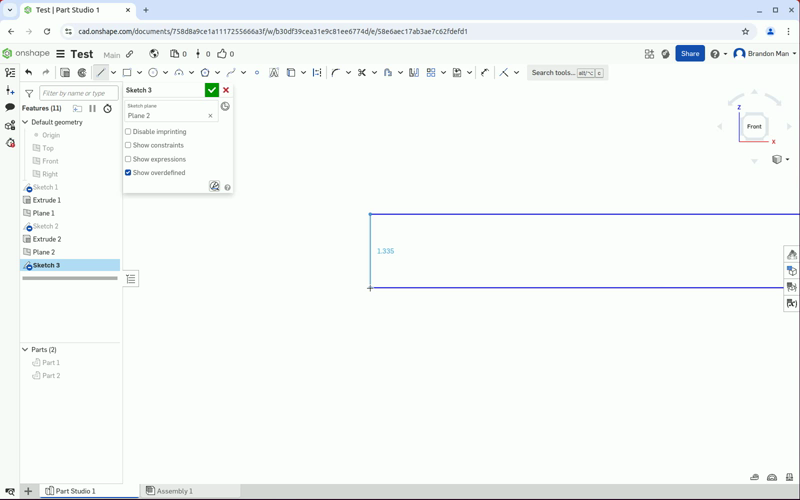
click(370, 287)
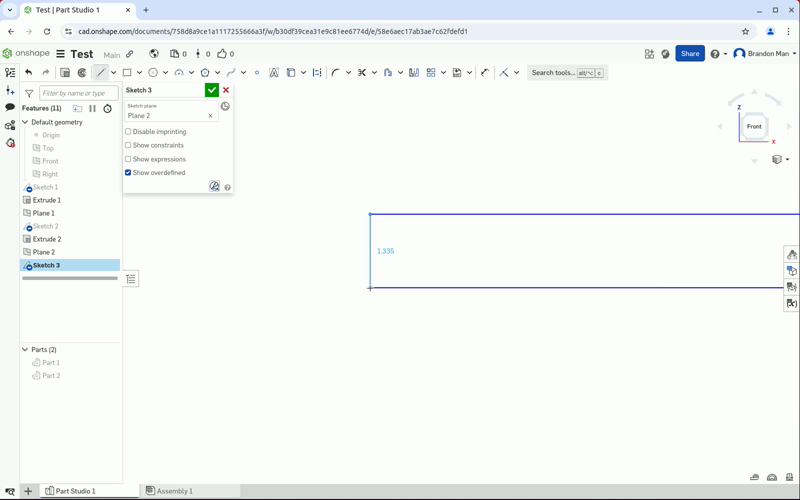
scroll(-6)
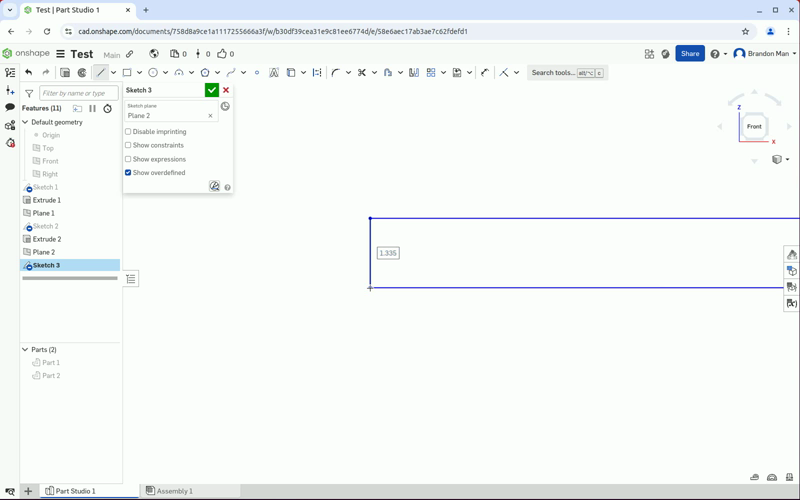
scroll(-6)
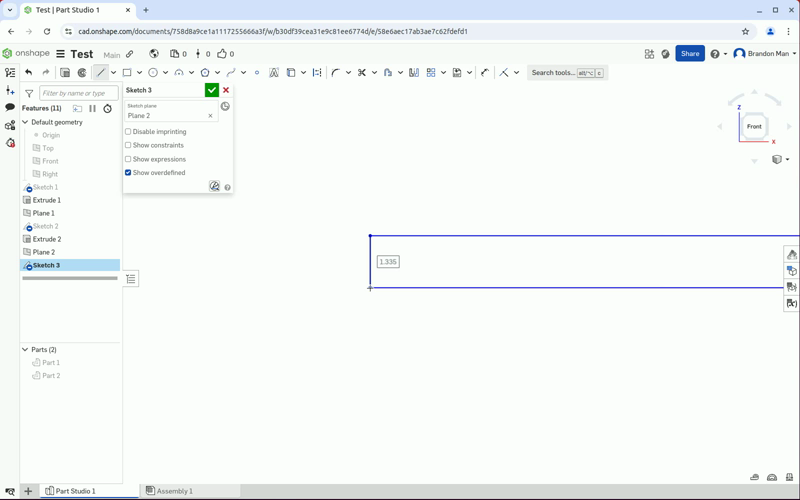
scroll(-6)
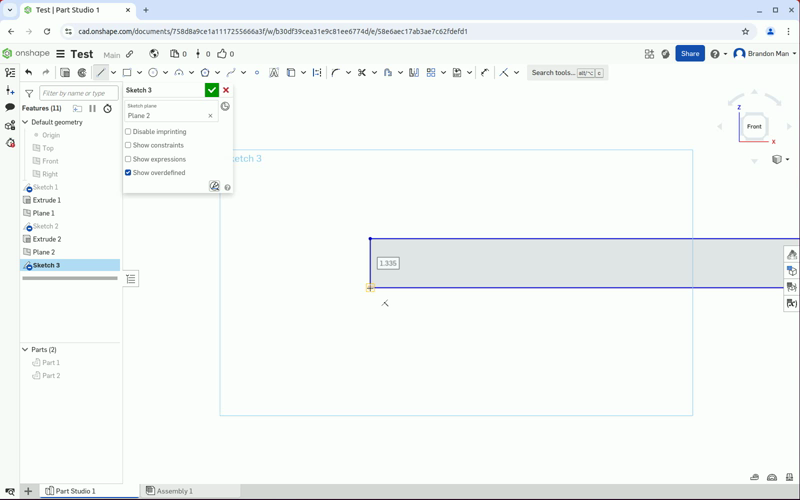
scroll(-6)
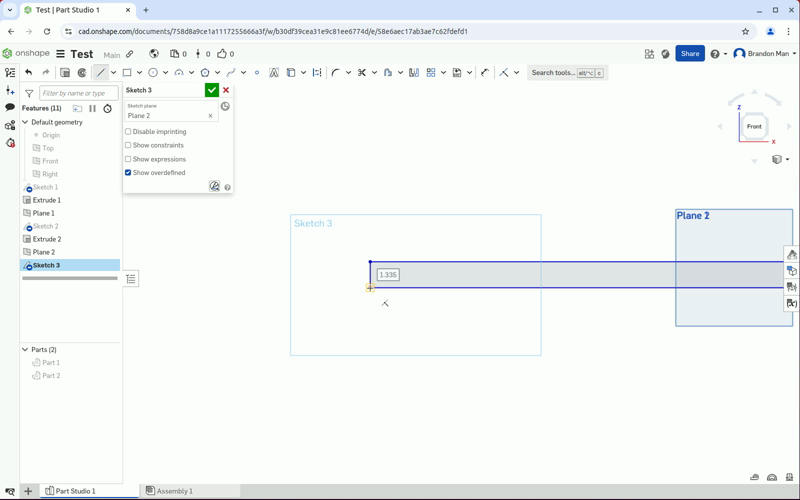
scroll(-6)
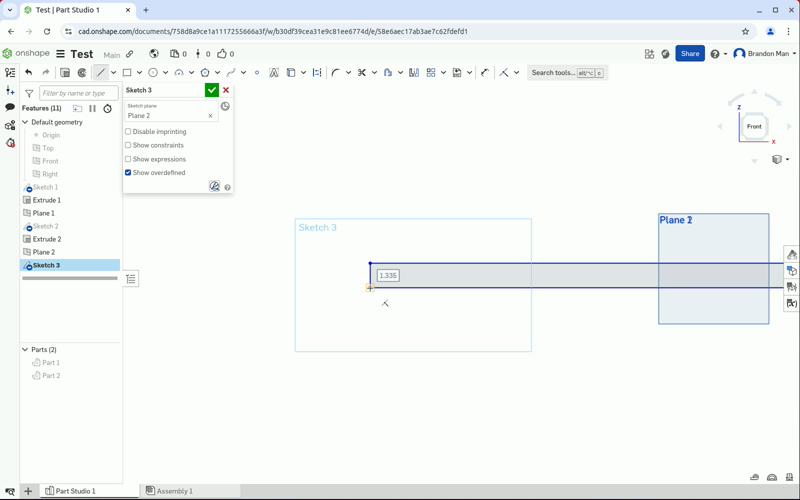
scroll(-6)
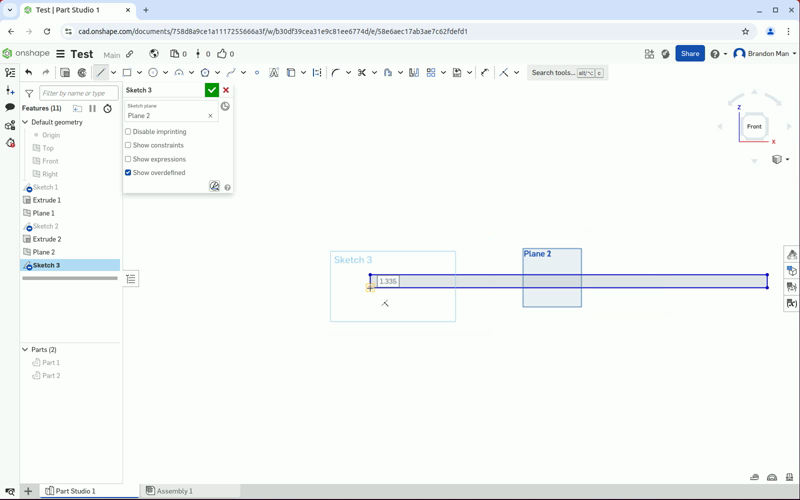
scroll(-6)
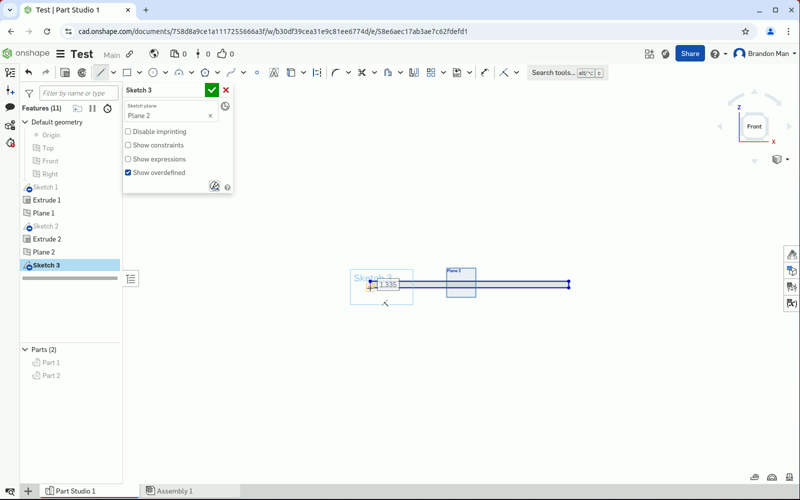
key(esc)
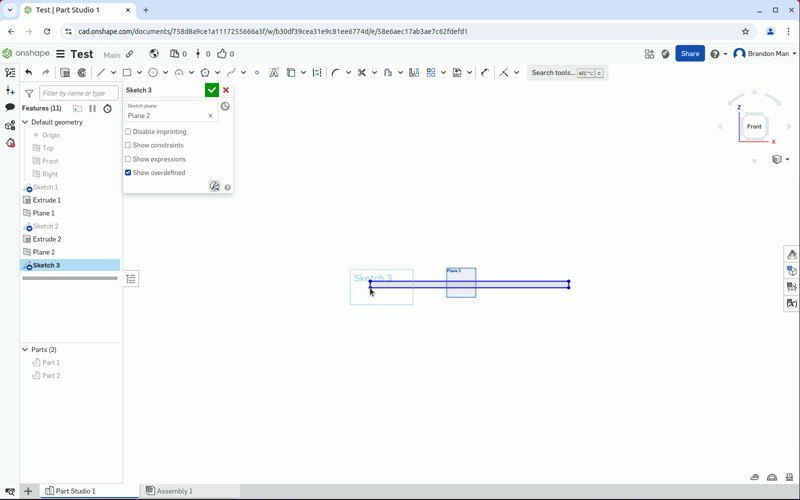
mouse_move(503, 282)
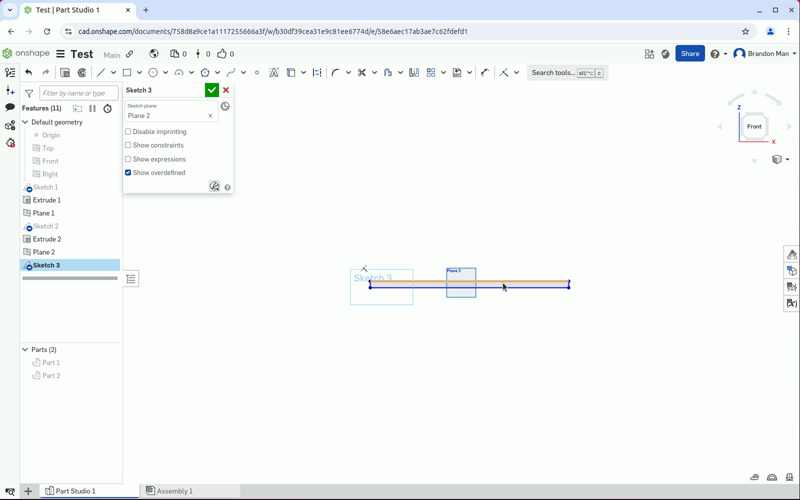
scroll(6)
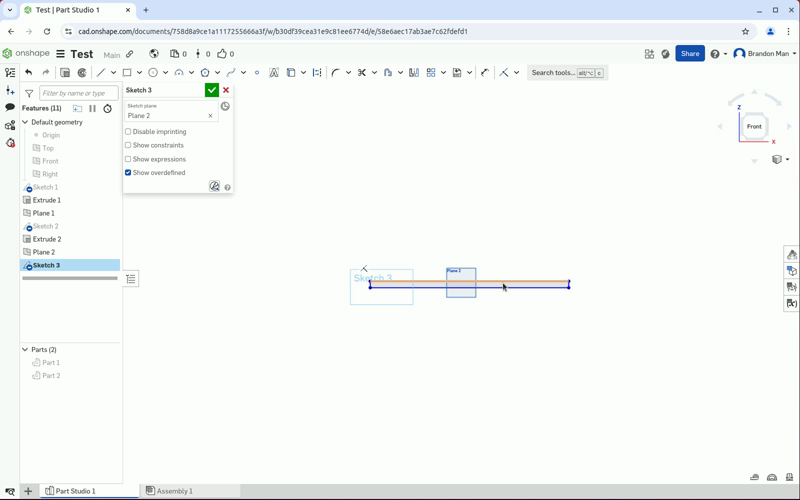
scroll(6)
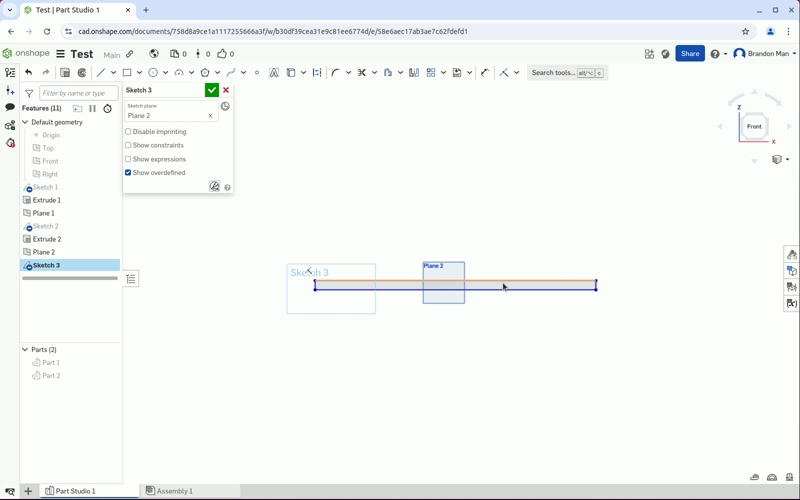
scroll(6)
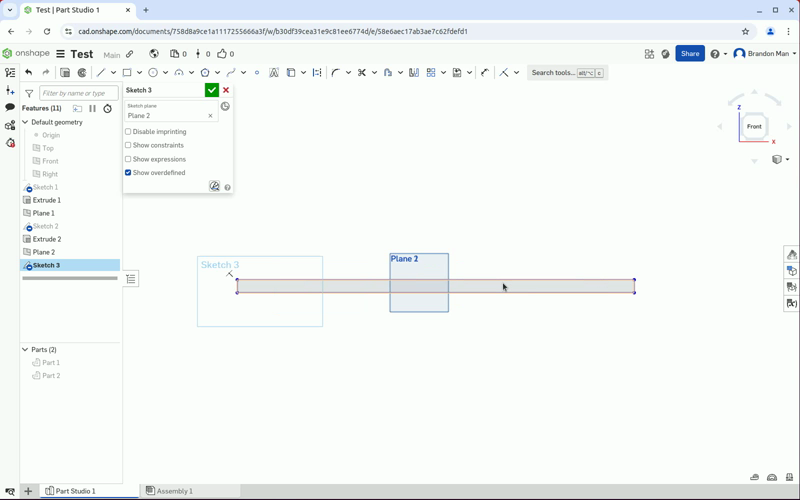
scroll(6)
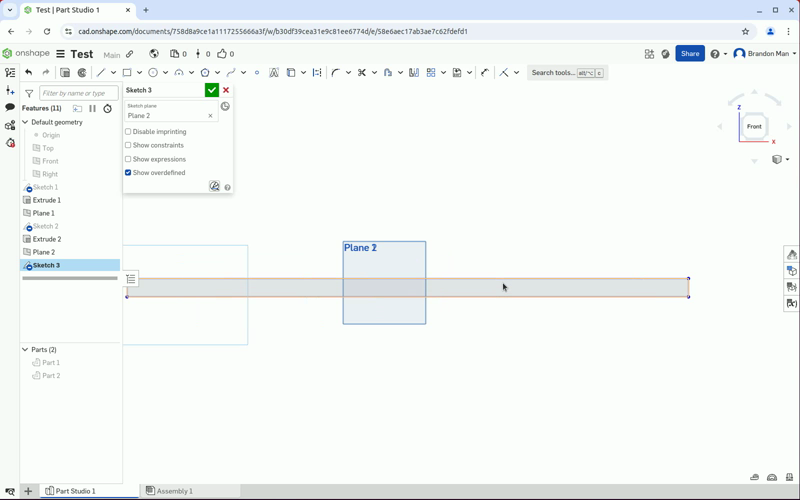
scroll(6)
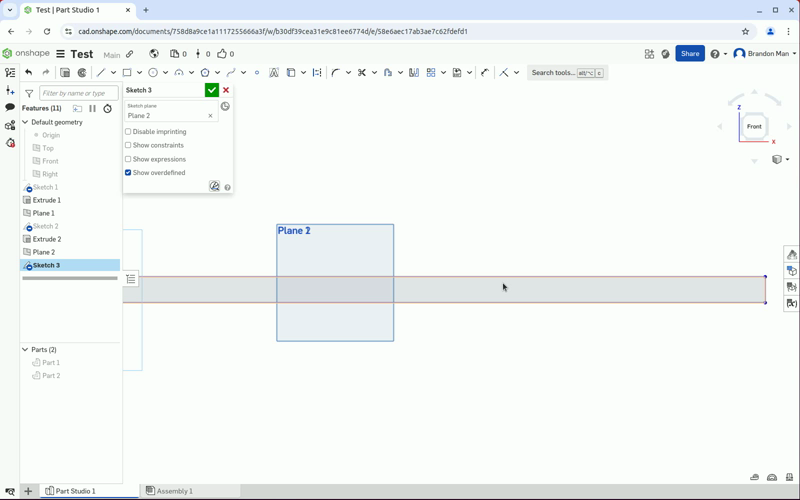
scroll(6)
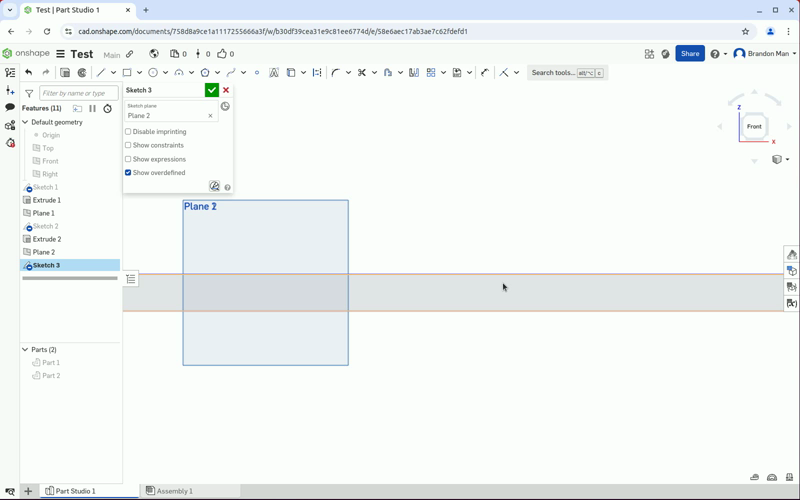
scroll(6)
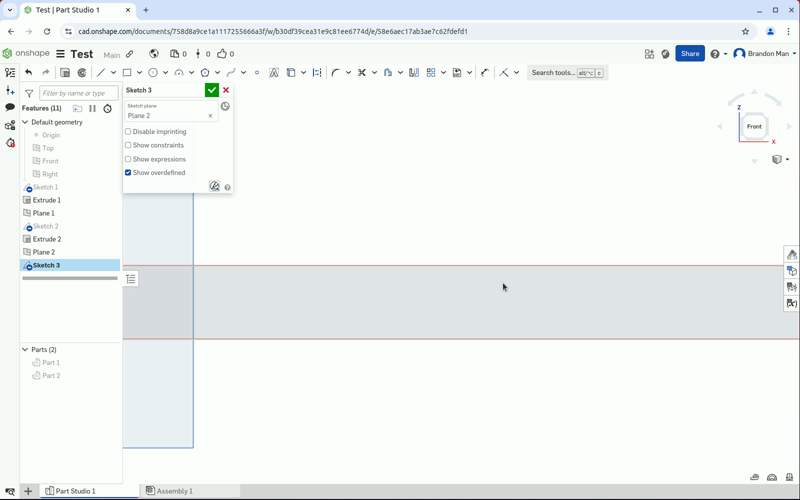
click(503, 282)
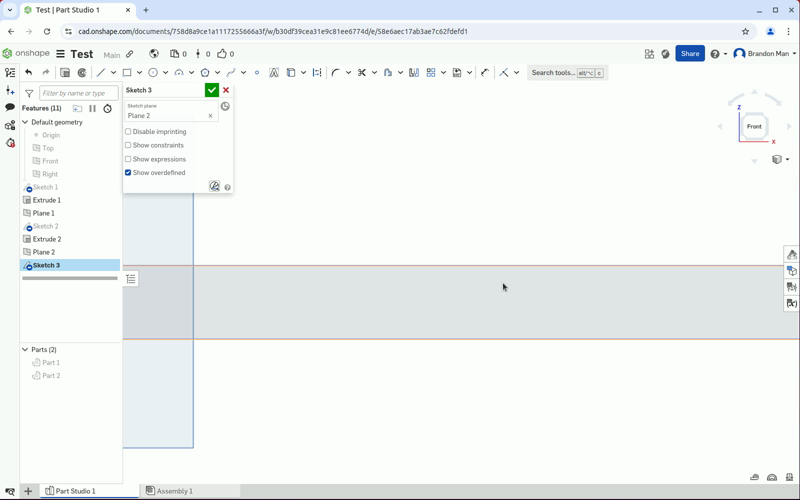
scroll(-6)
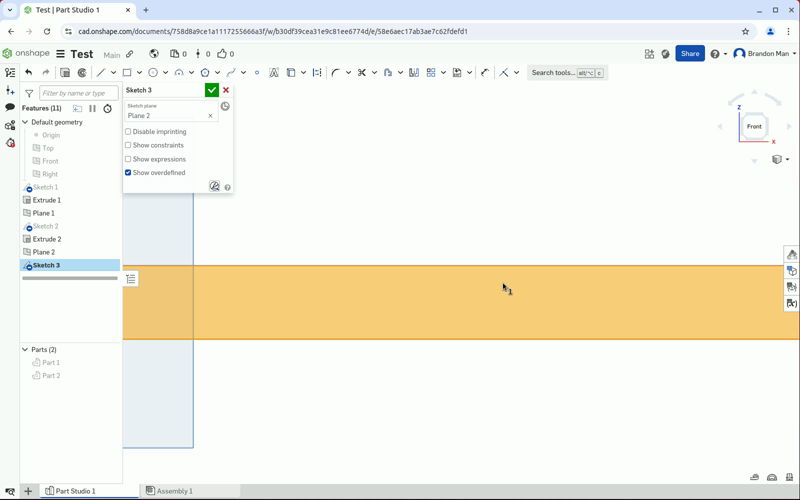
scroll(-6)
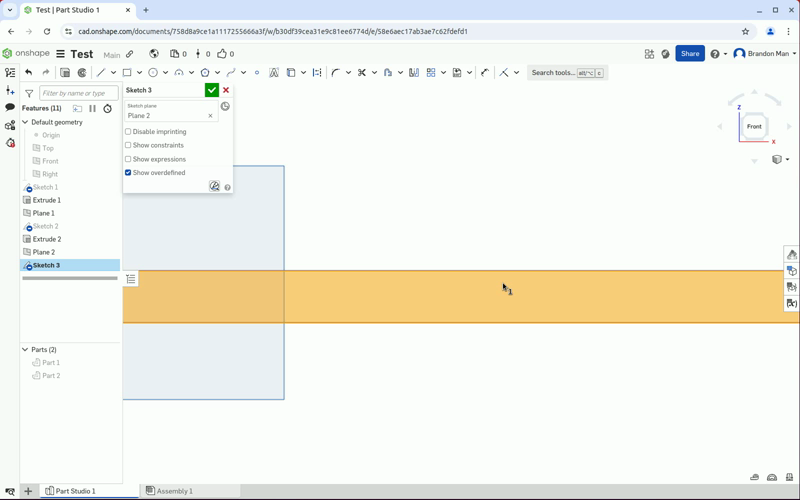
scroll(-6)
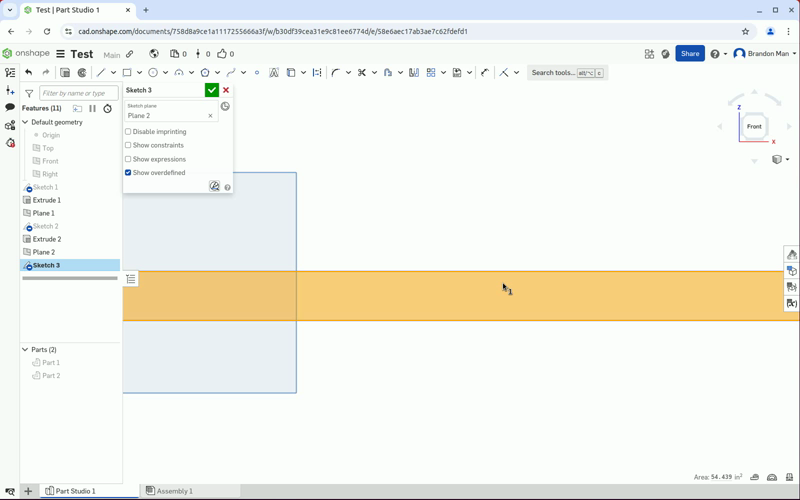
scroll(-6)
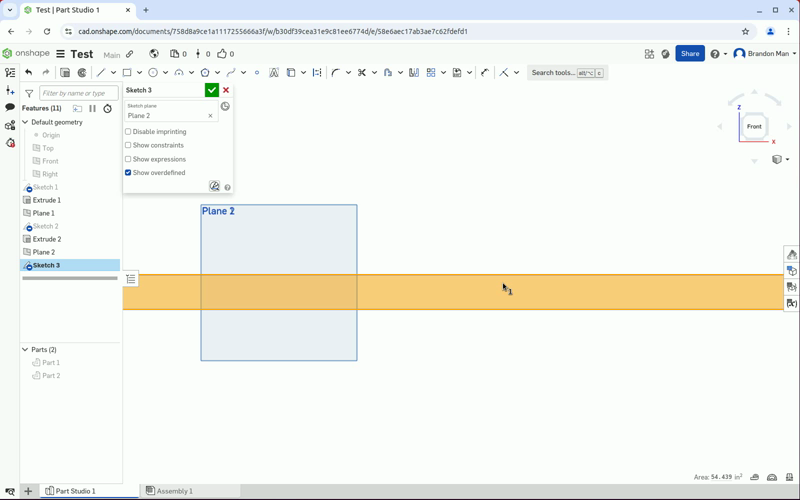
scroll(-6)
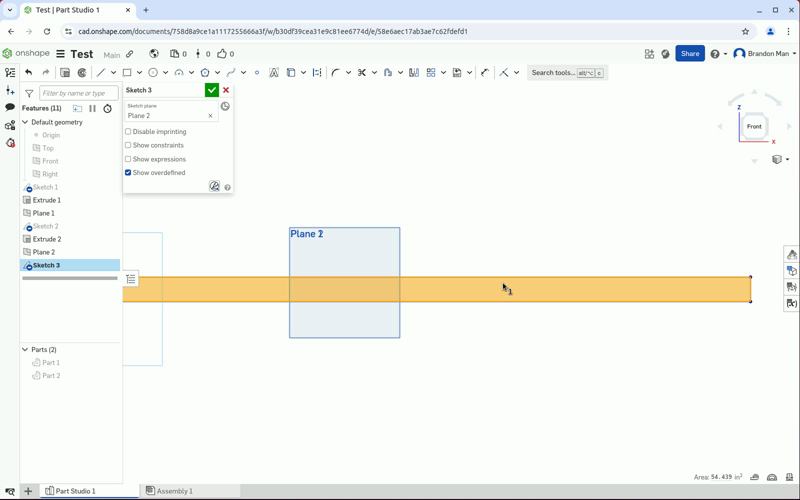
scroll(-6)
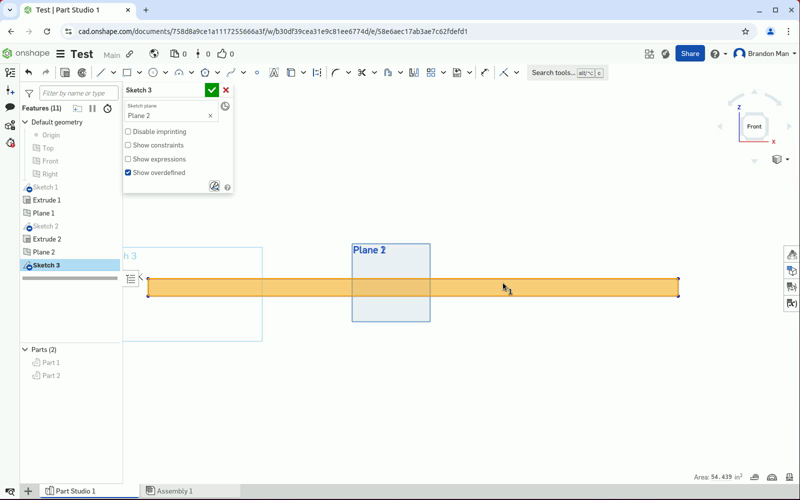
scroll(-6)
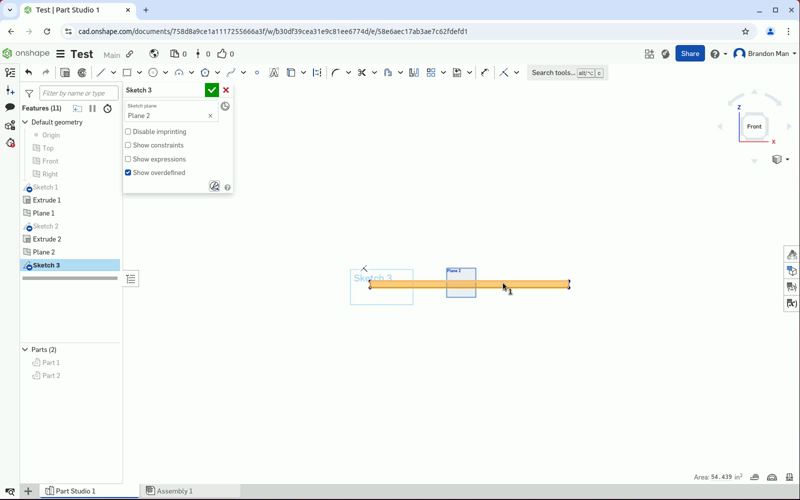
mouse_move(73, 352)
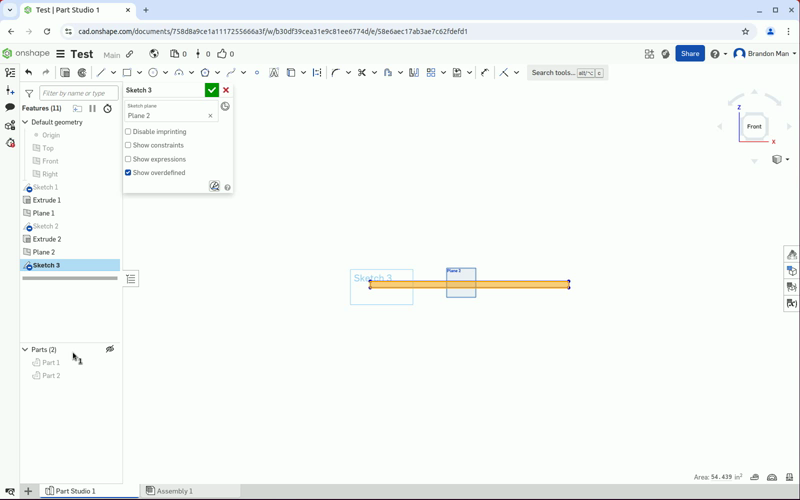
key(shift+y)
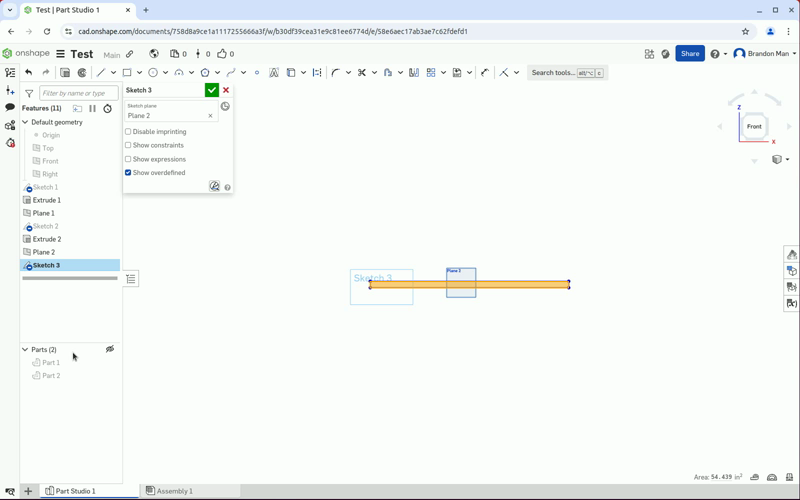
key(shift+e)
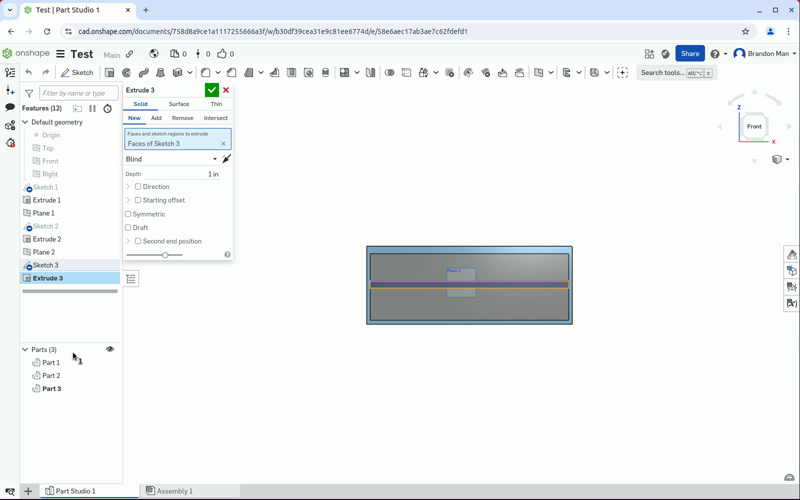
mouse_move(143, 106)
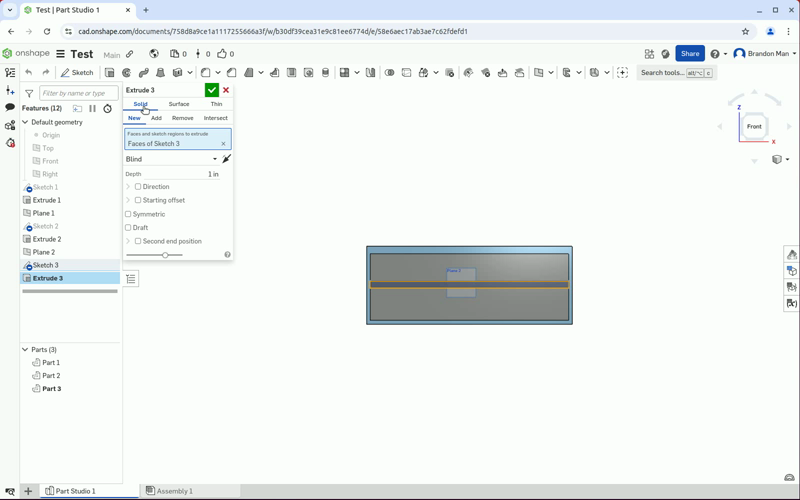
click(143, 106)
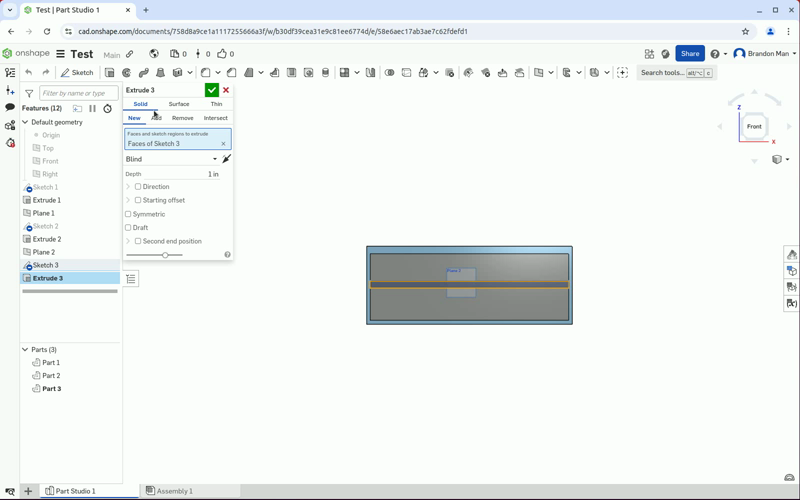
mouse_move(186, 120)
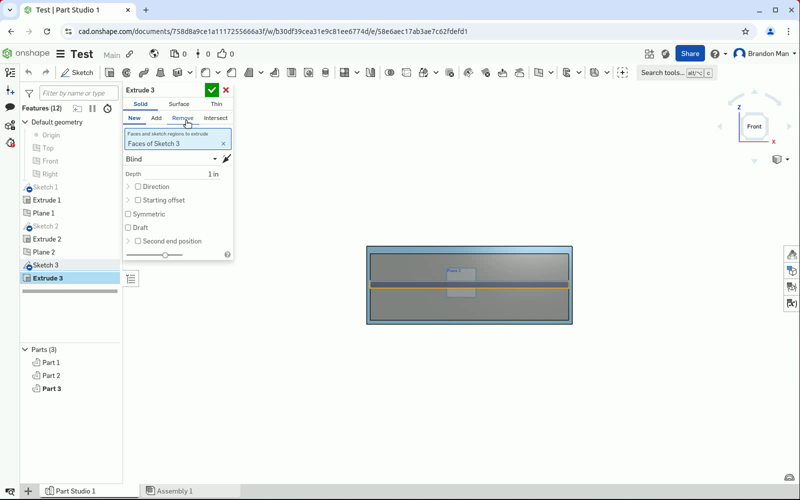
click(186, 120)
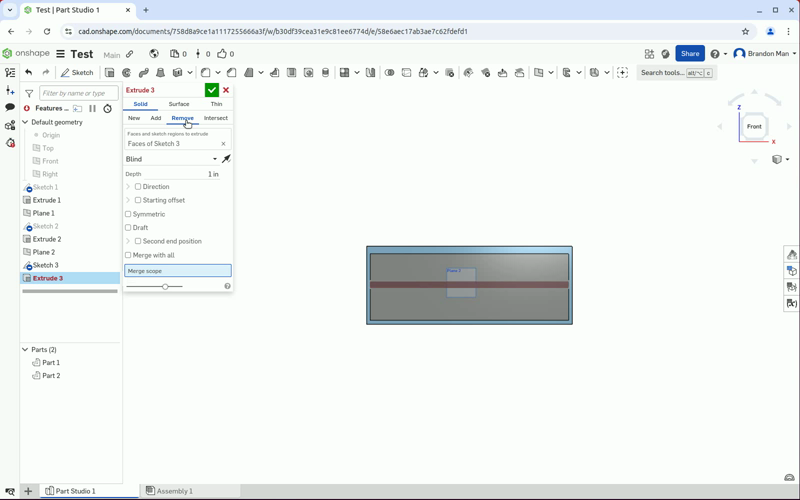
key(tab, 4)
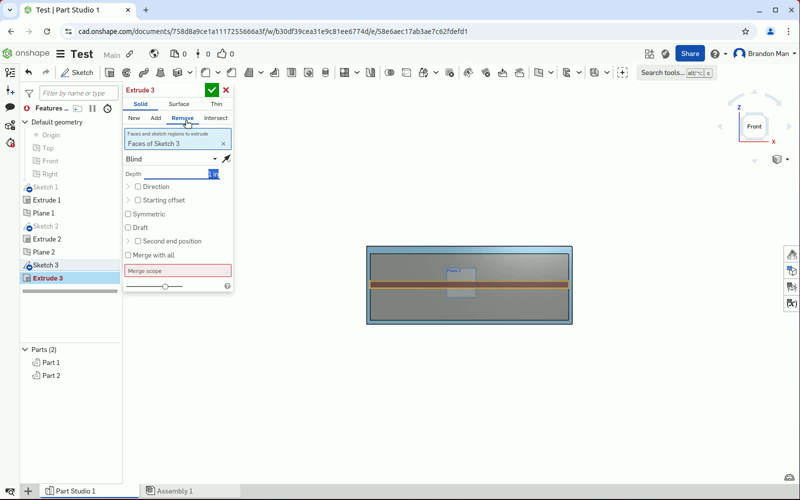
text(0.722)
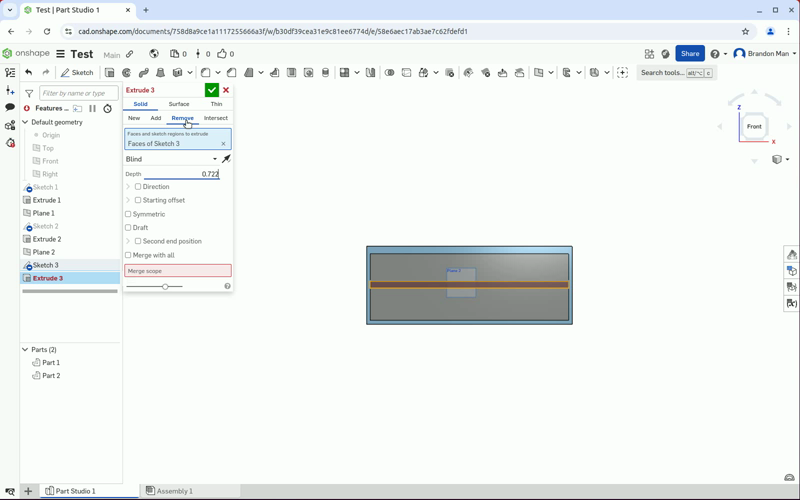
key(tab, 6)
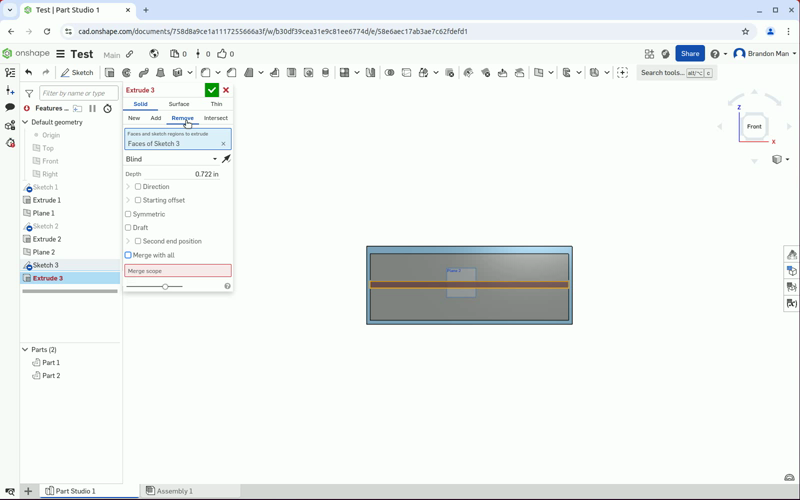
key(space)
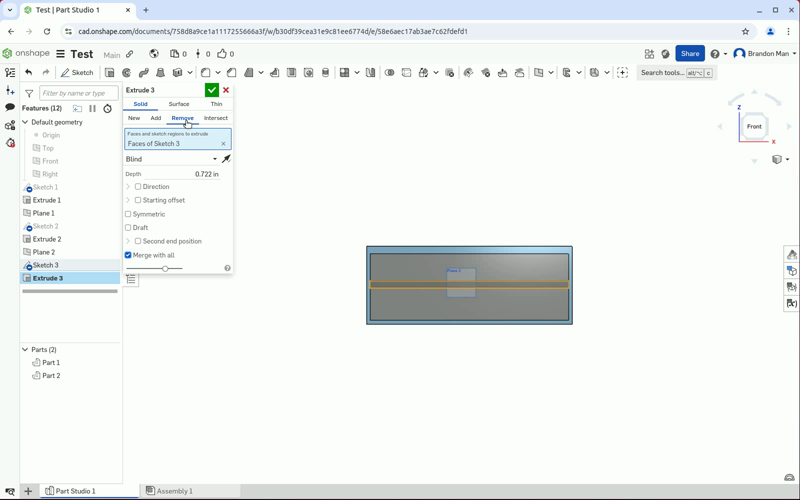
key(enter)
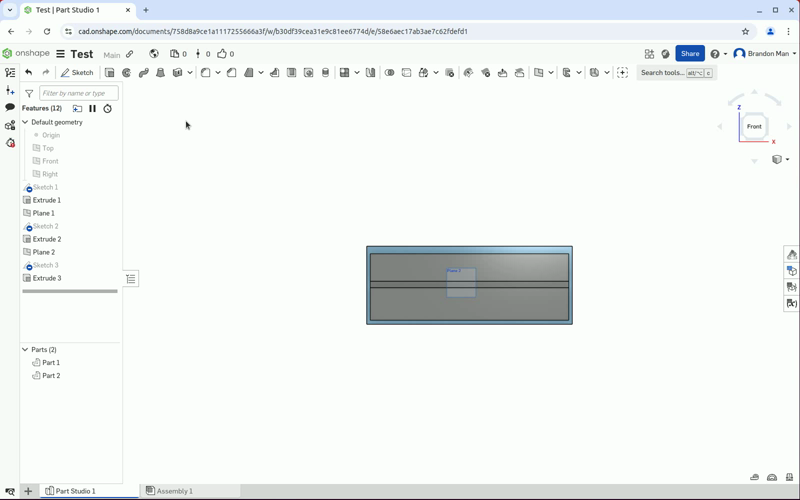
key(shift+h)
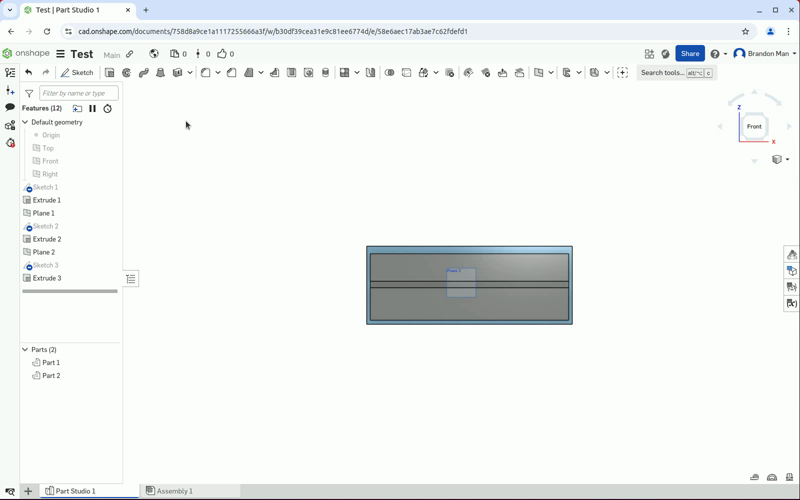
key(shift+h)
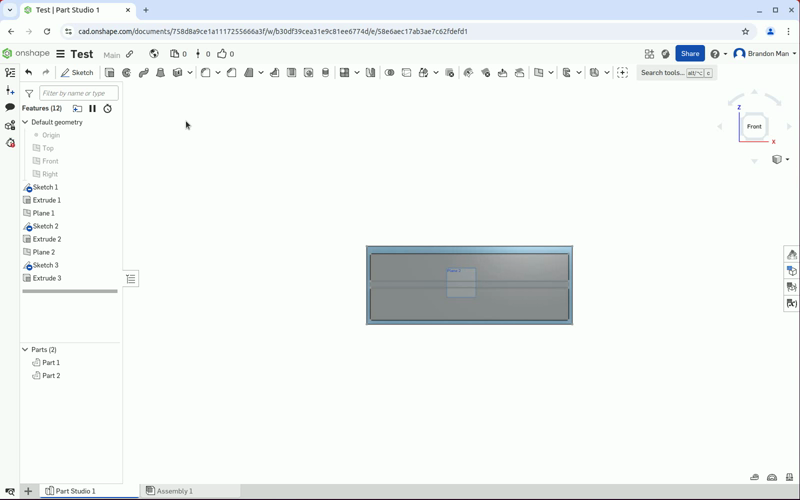
key(shift+7)
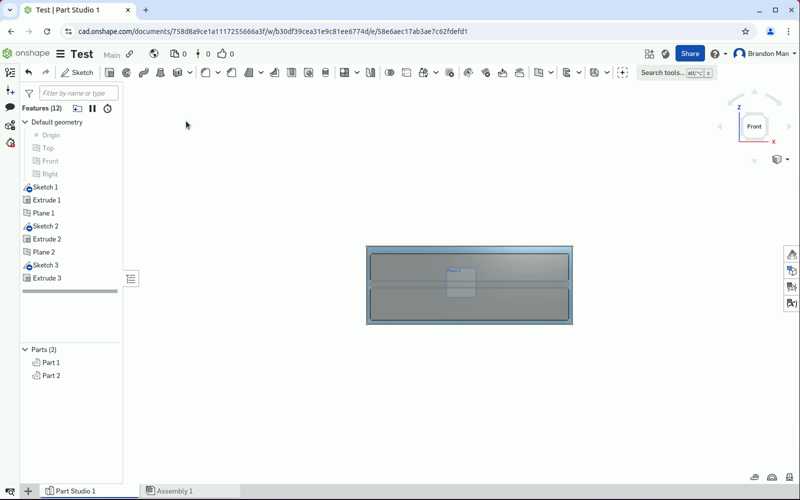
key(left, 2)
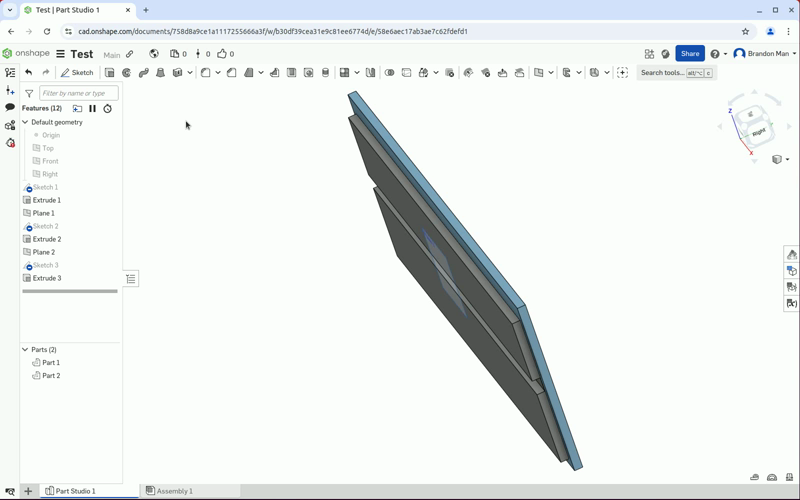
key(down, 2)
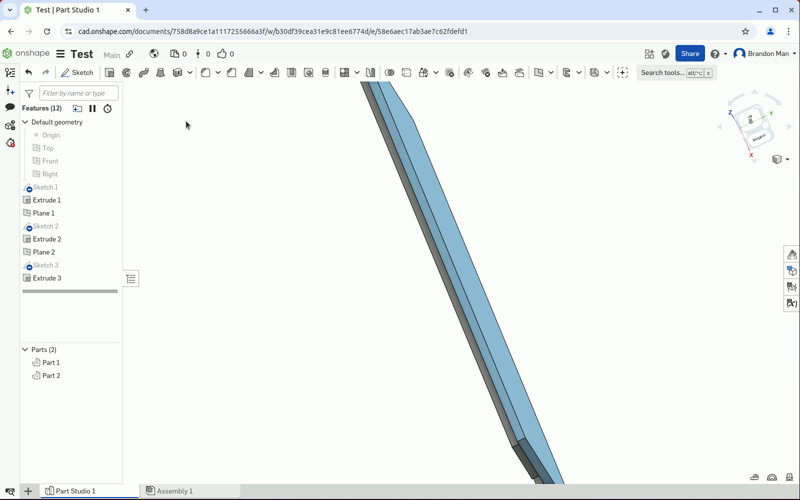
key(up, 2)
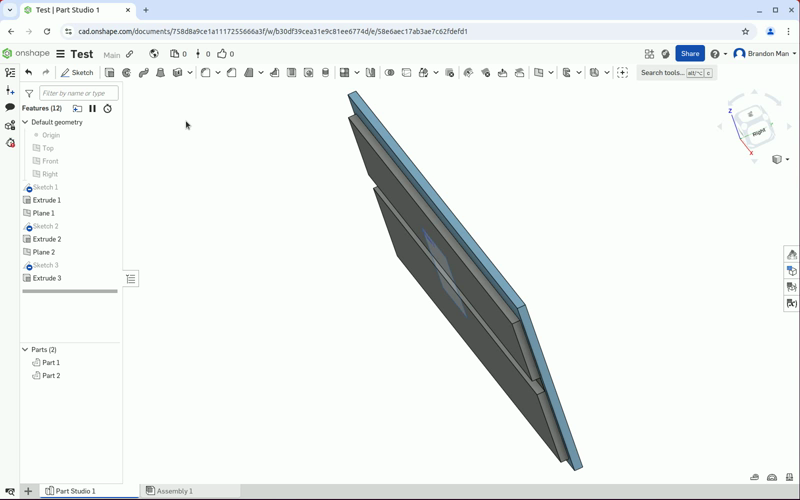
key(right, 2)
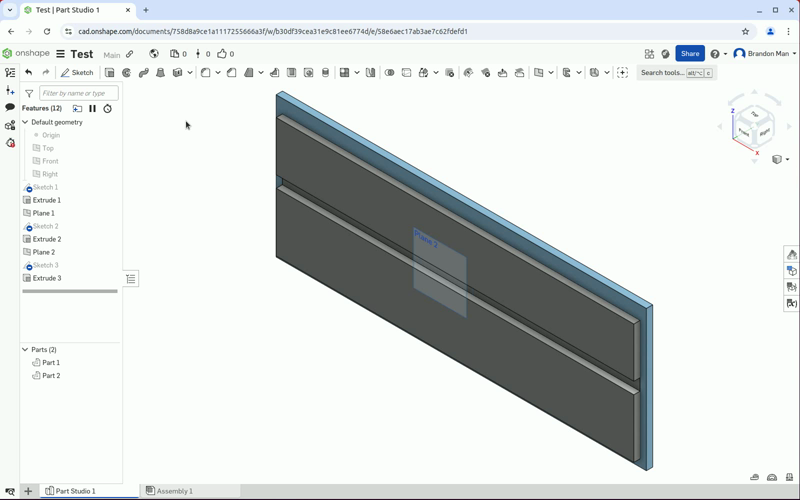
mouse_move(73, 189)
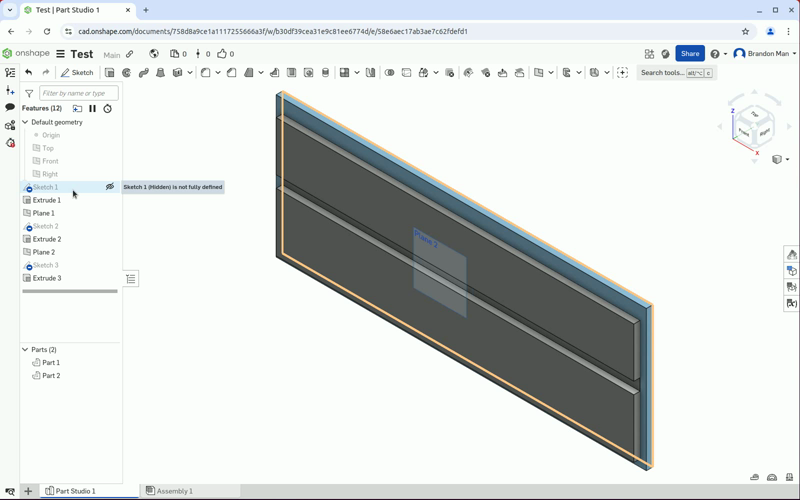
click(73, 189)